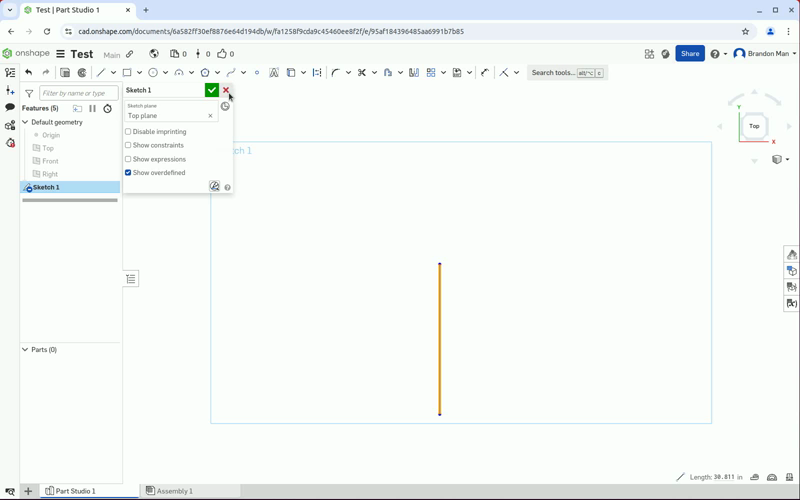
key(shift+h)
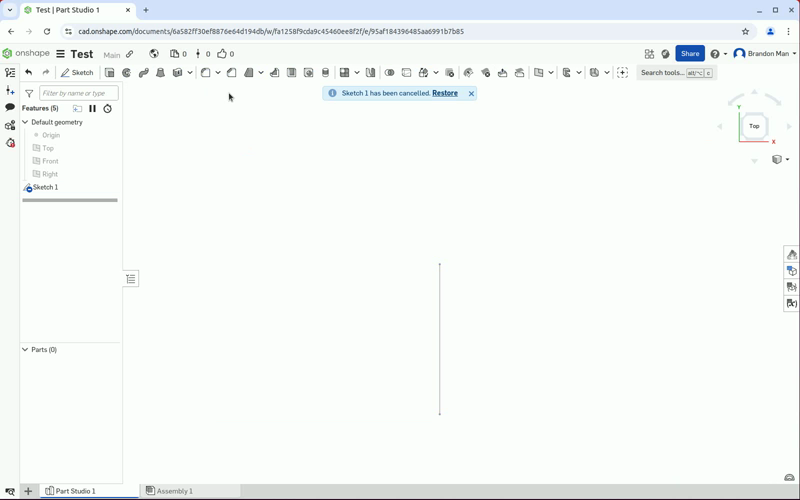
key(shift+s)
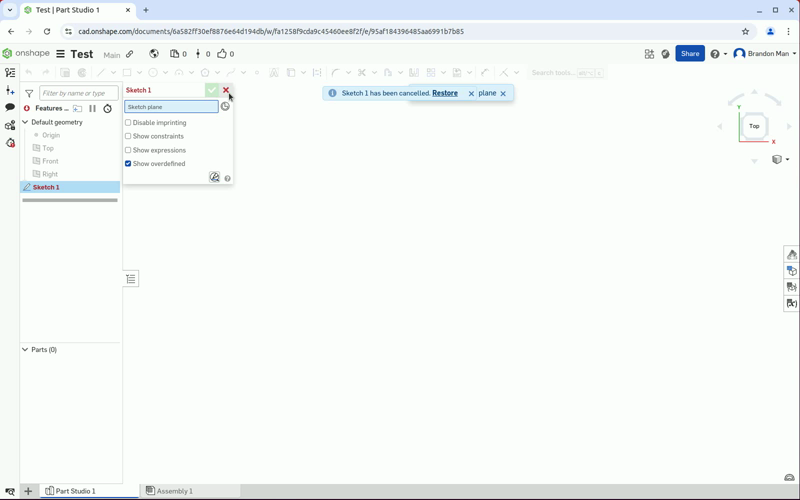
mouse_move(73, 150)
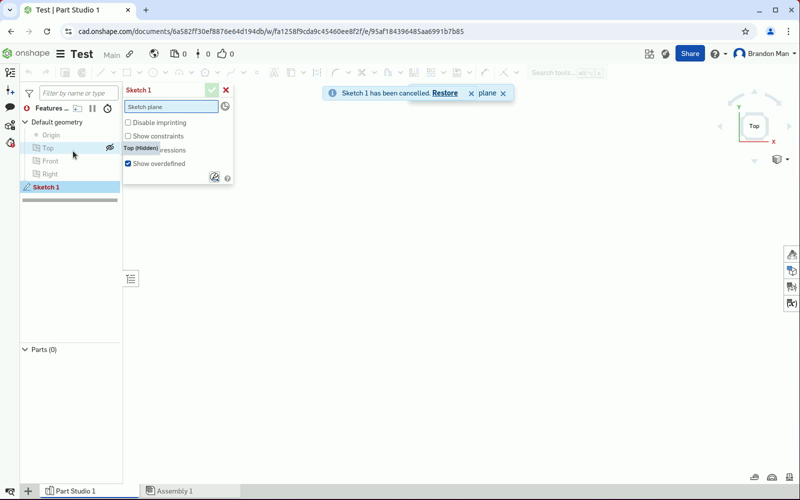
click(73, 150)
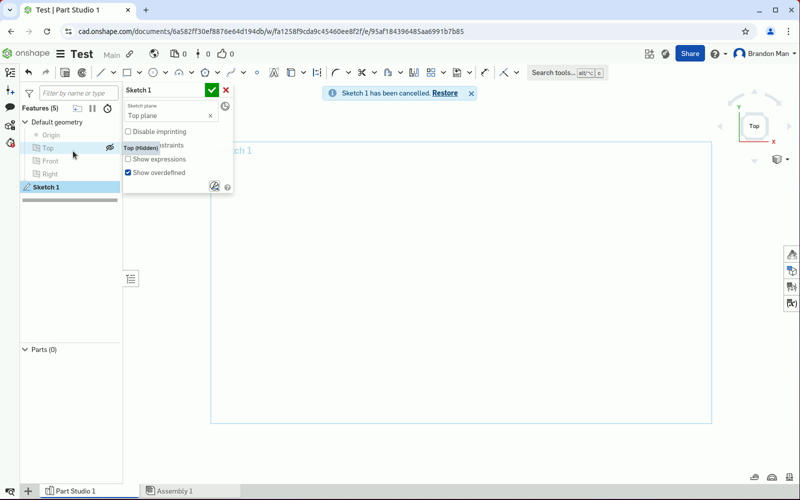
mouse_move(73, 352)
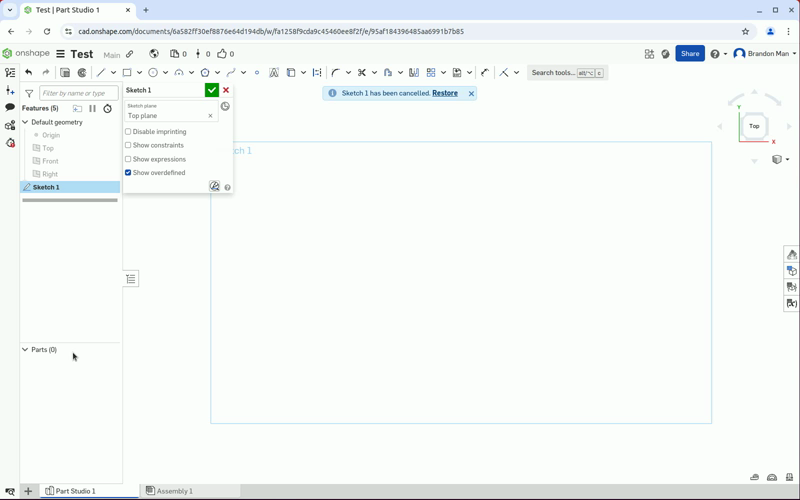
key(y)
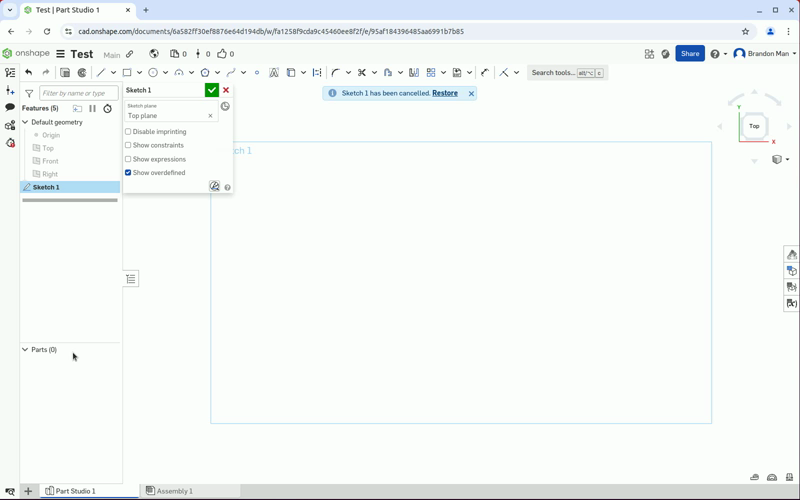
key(l)
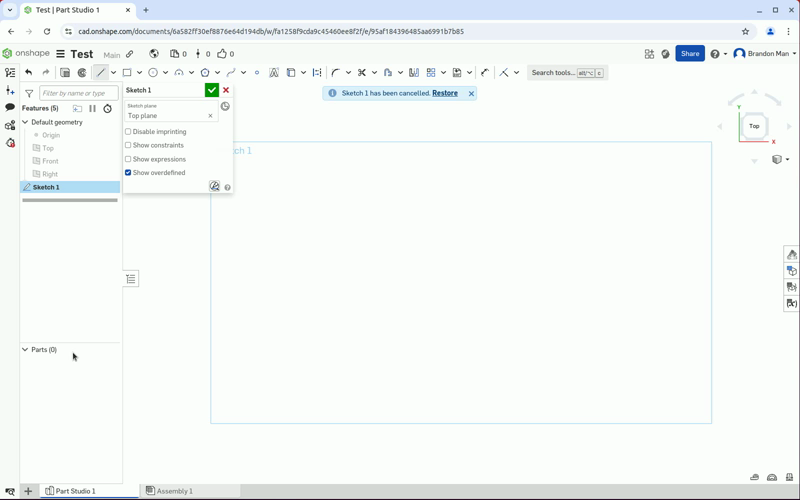
key_down(shift)
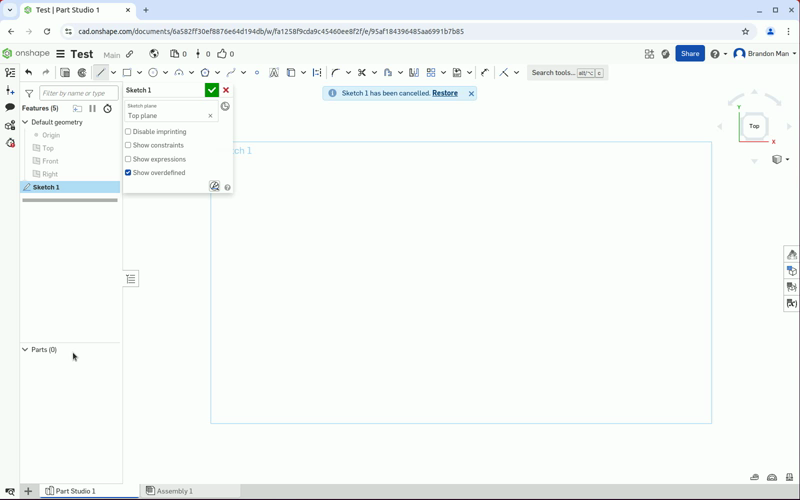
mouse_move(414, 311)
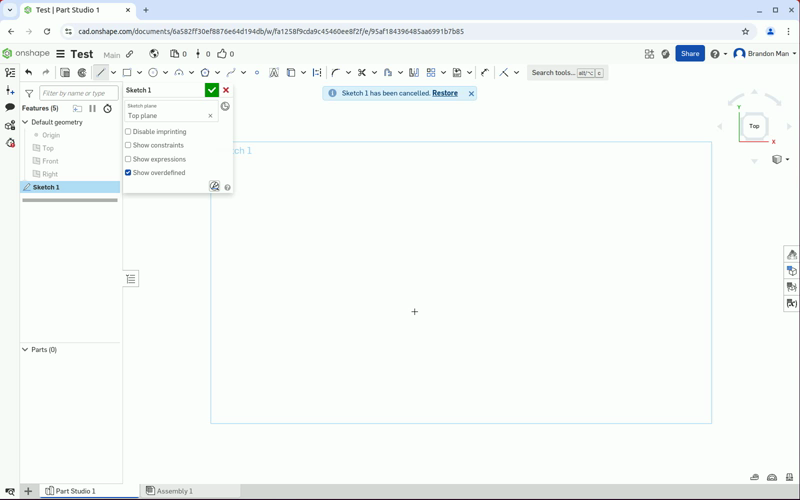
click(414, 311)
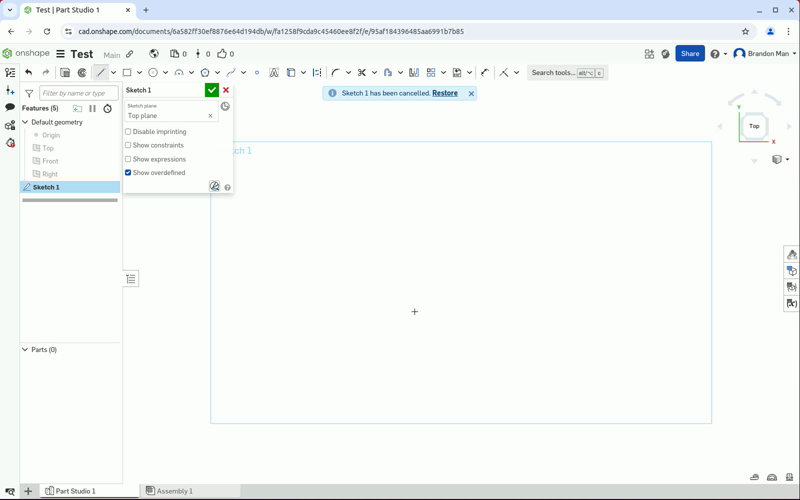
key_up(shift)
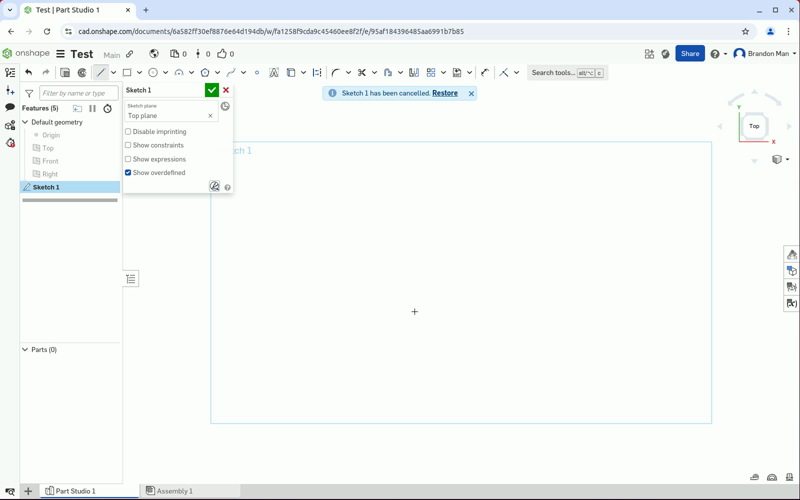
key_down(shift)
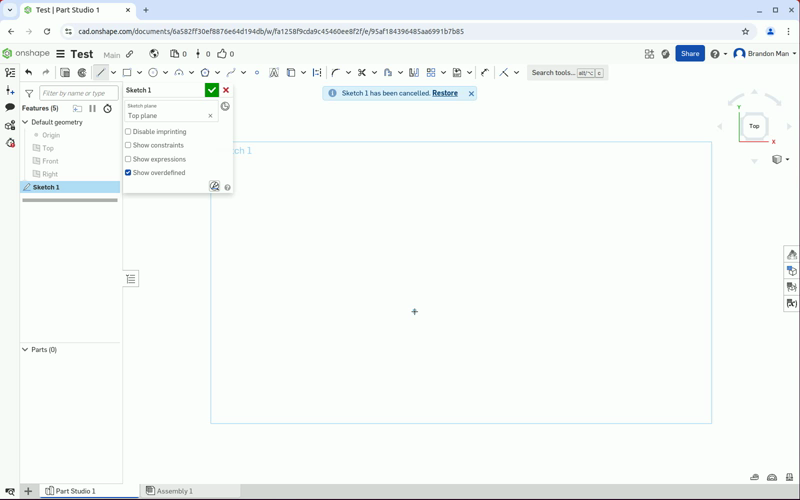
mouse_move(525, 311)
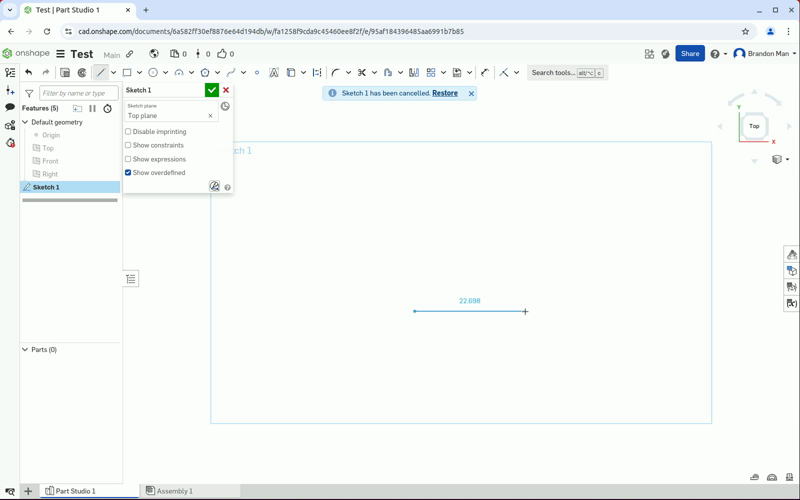
click(525, 311)
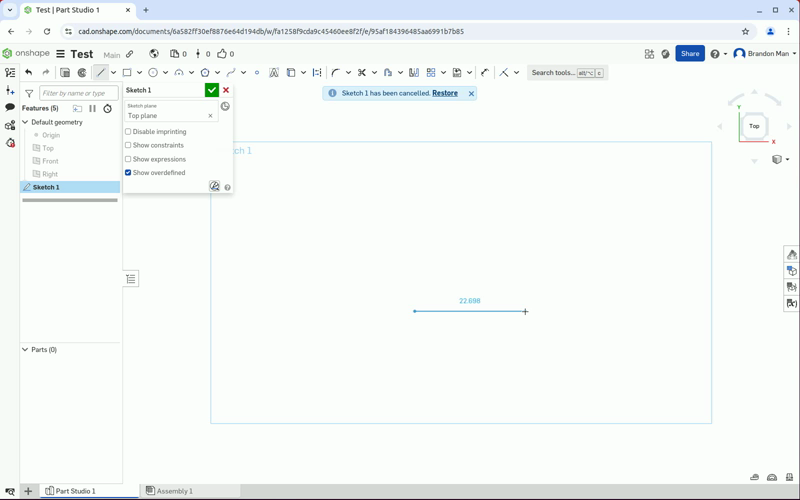
key_up(shift)
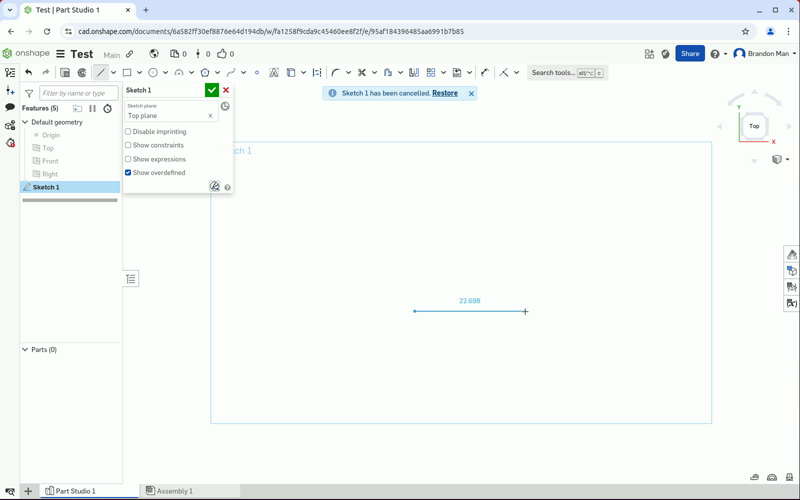
key_down(shift)
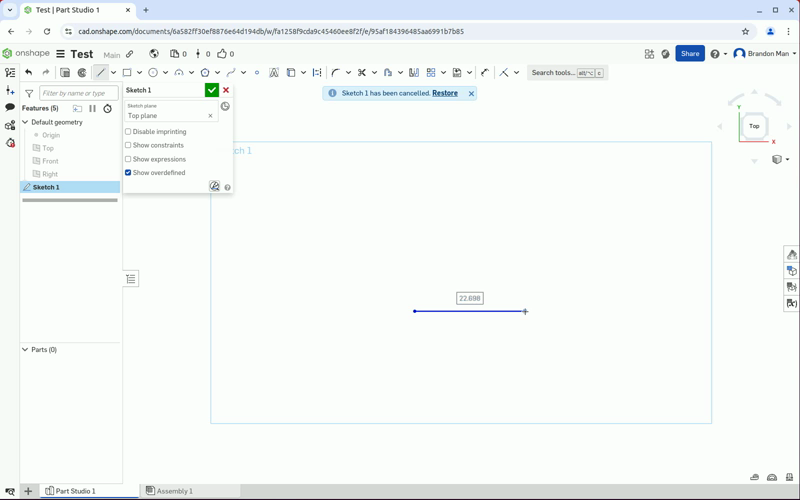
mouse_move(470, 283)
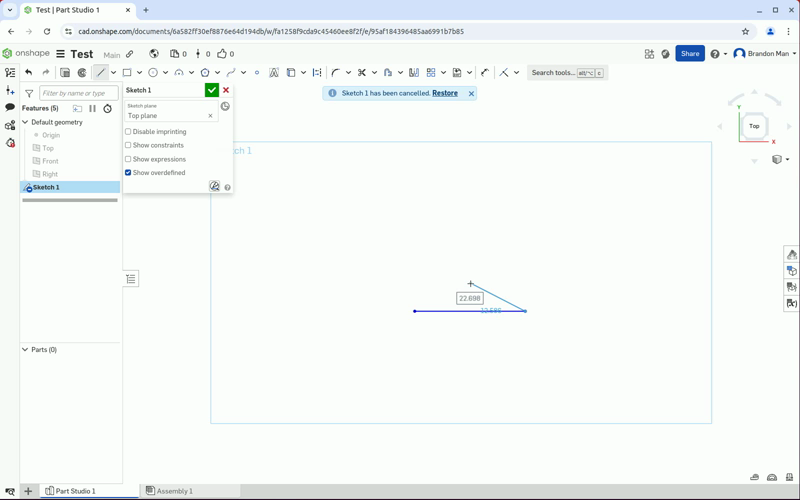
click(470, 283)
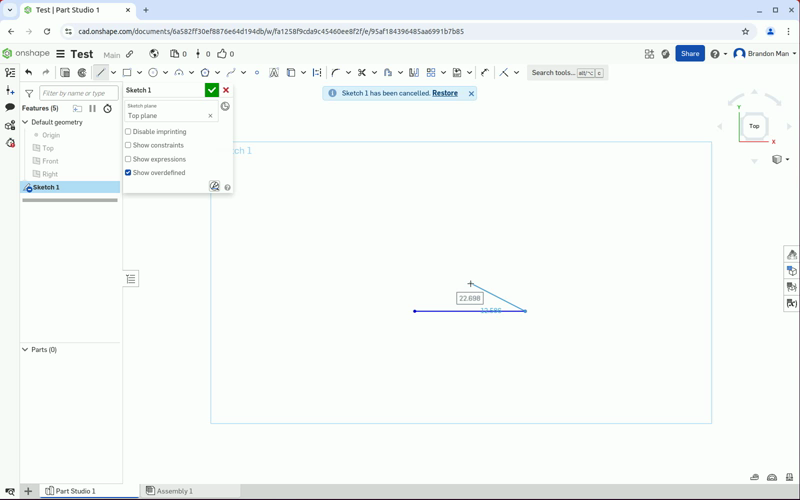
key_up(shift)
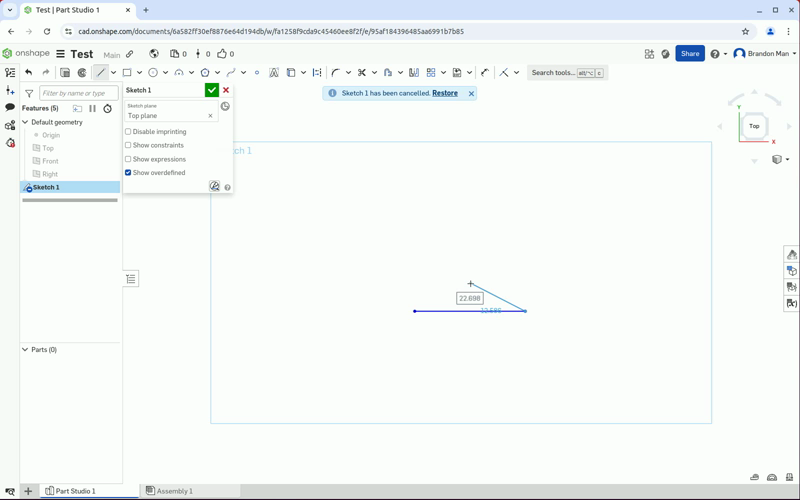
key_down(shift)
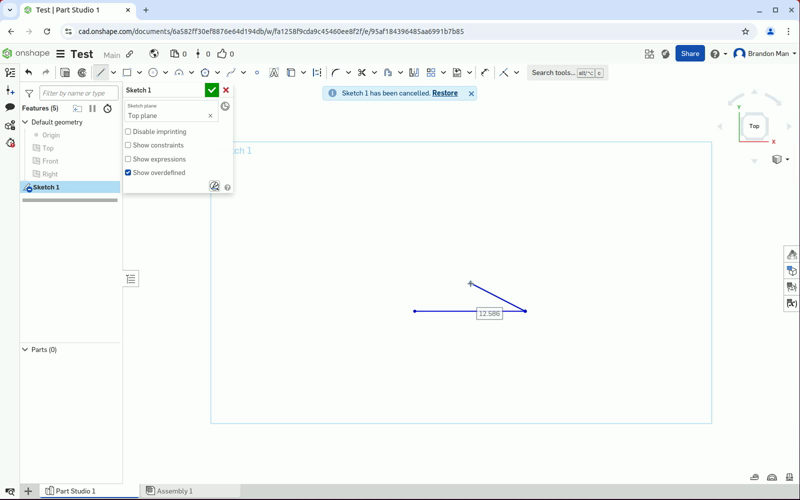
mouse_move(414, 311)
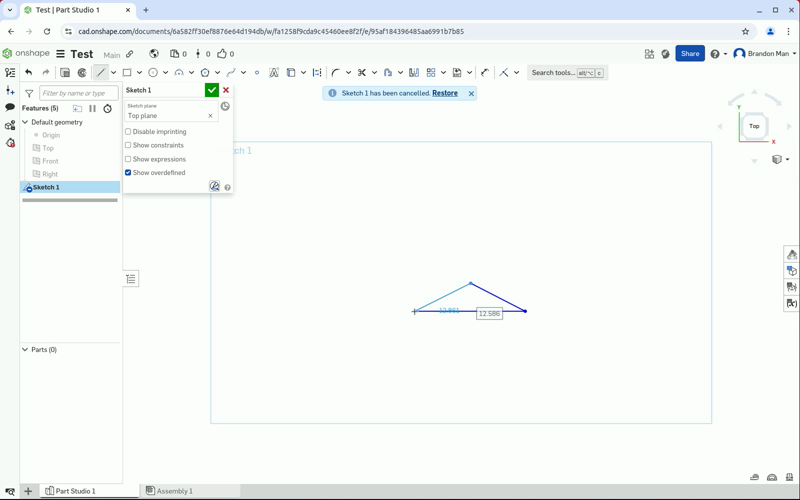
key_up(shift)
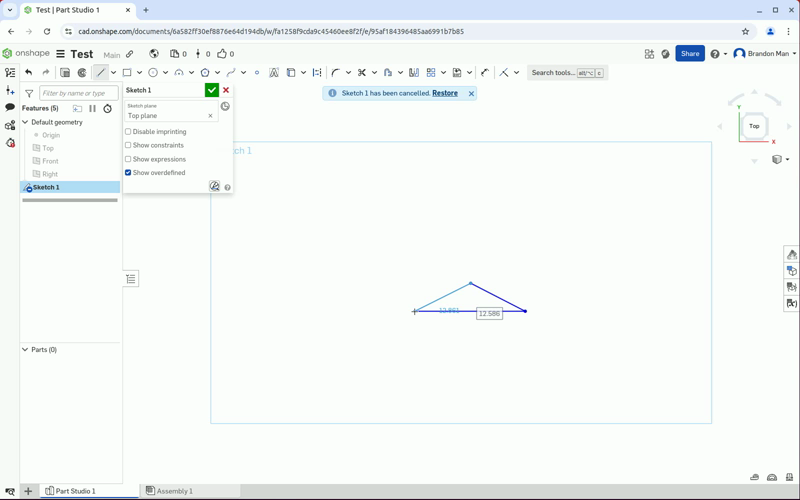
click(414, 311)
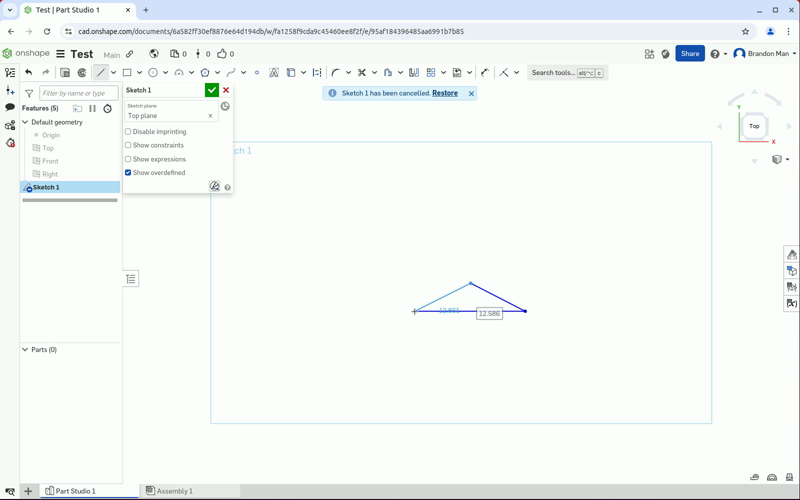
key(esc)
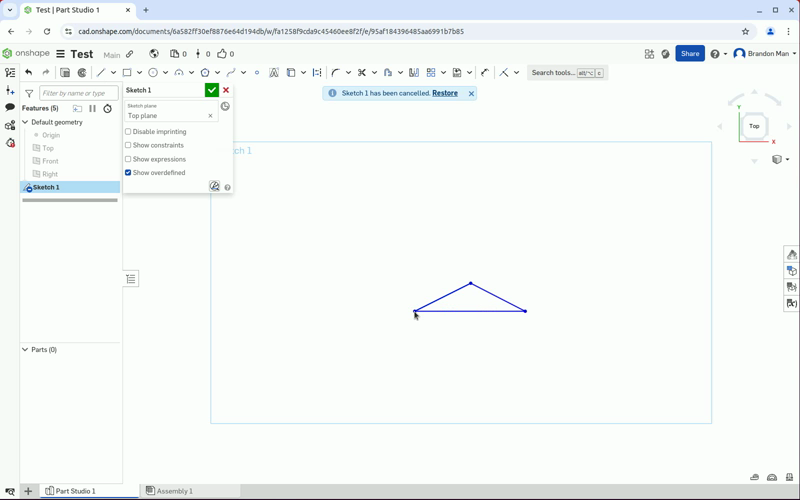
mouse_move(504, 310)
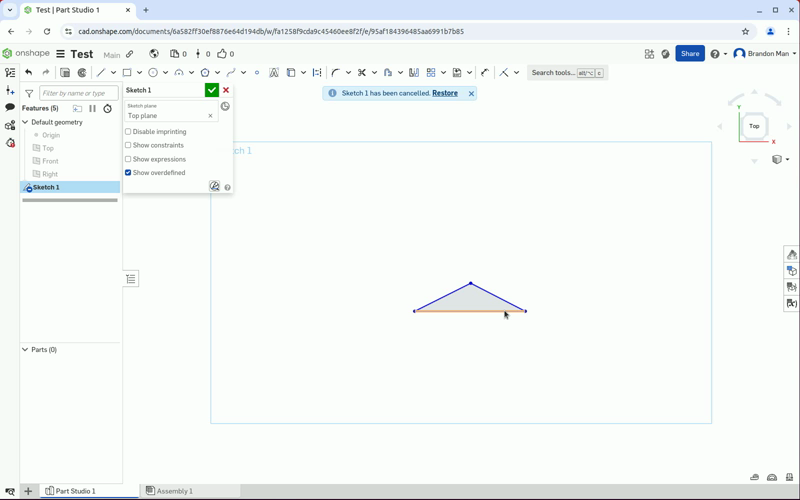
scroll(6)
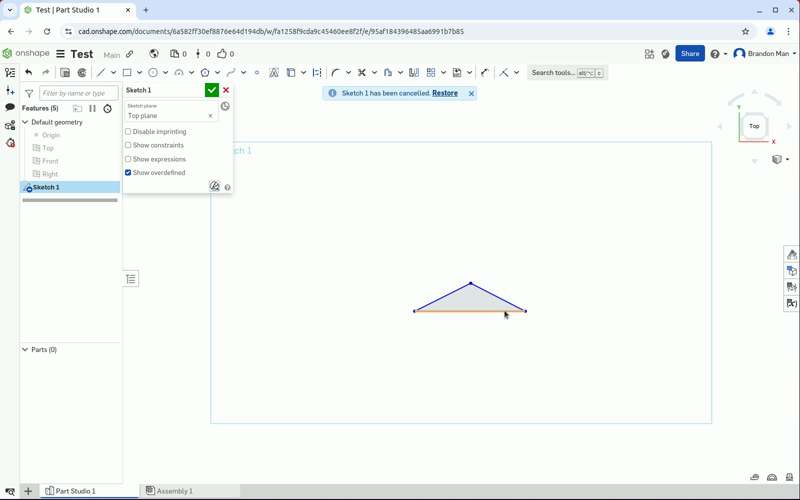
scroll(6)
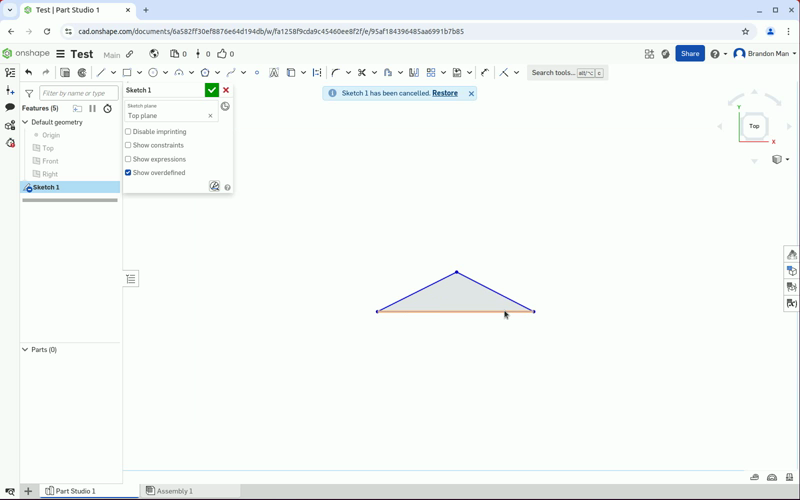
scroll(6)
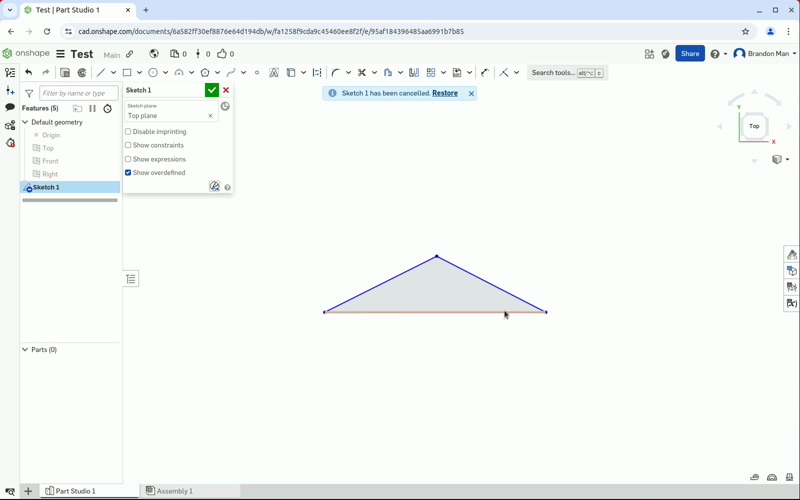
scroll(6)
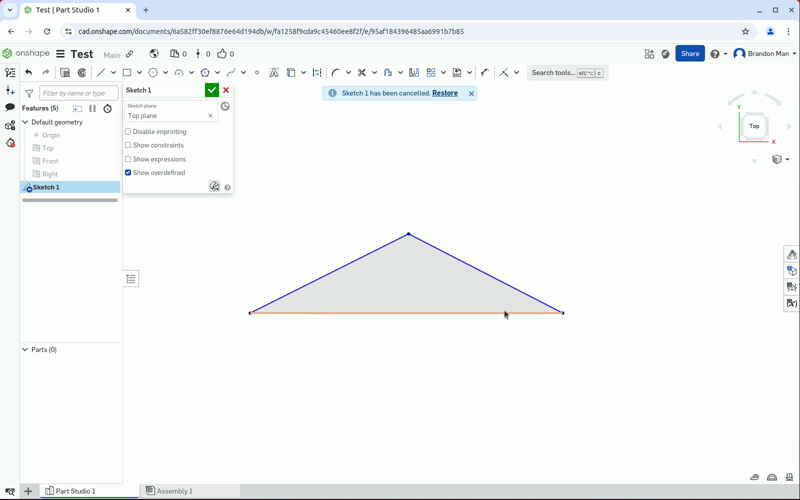
scroll(6)
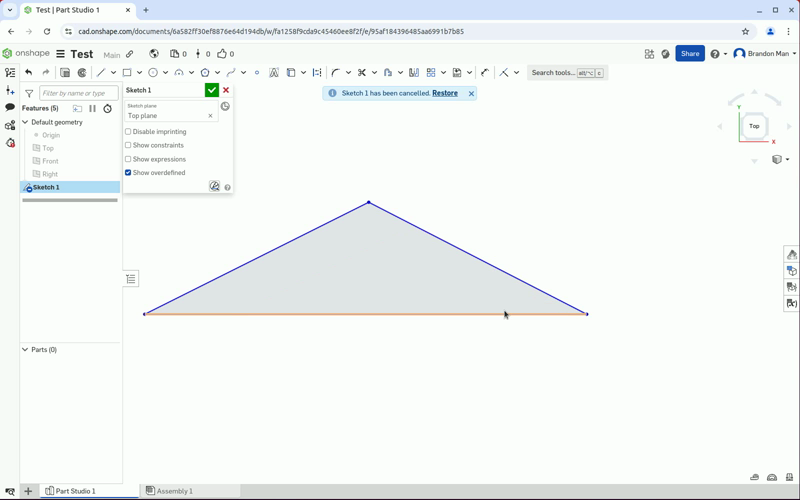
scroll(6)
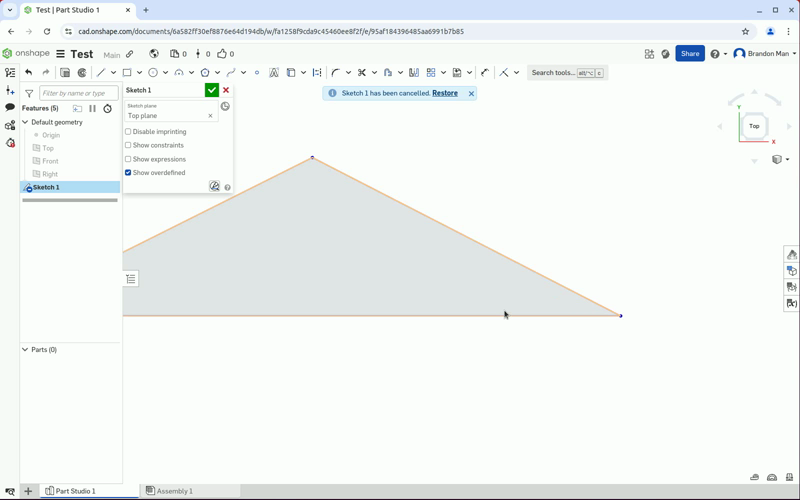
scroll(6)
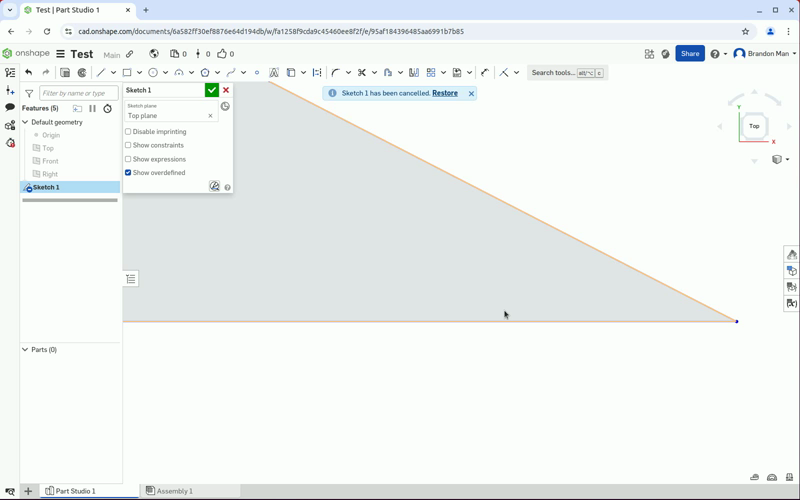
click(504, 310)
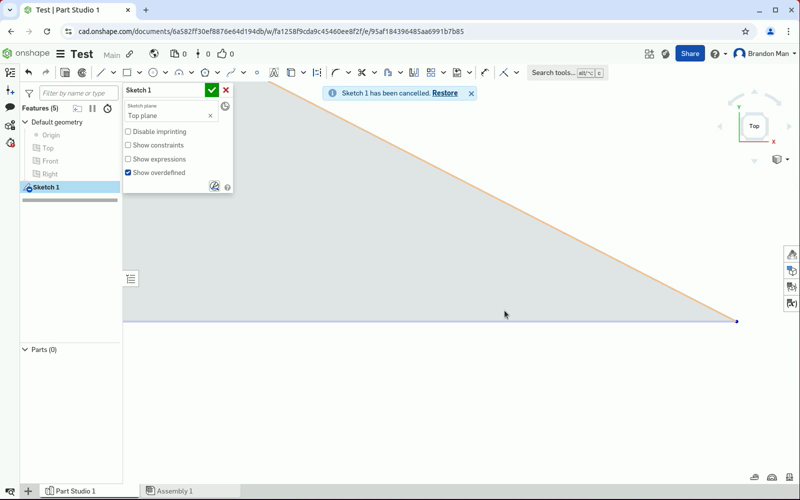
scroll(-6)
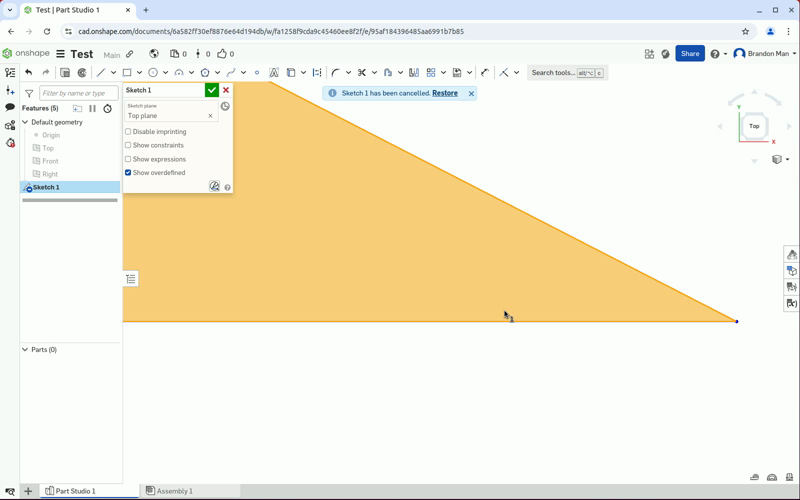
scroll(-6)
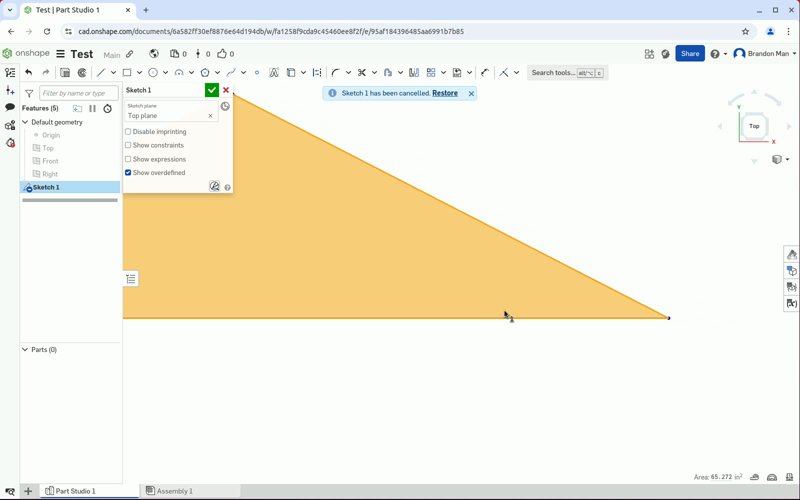
scroll(-6)
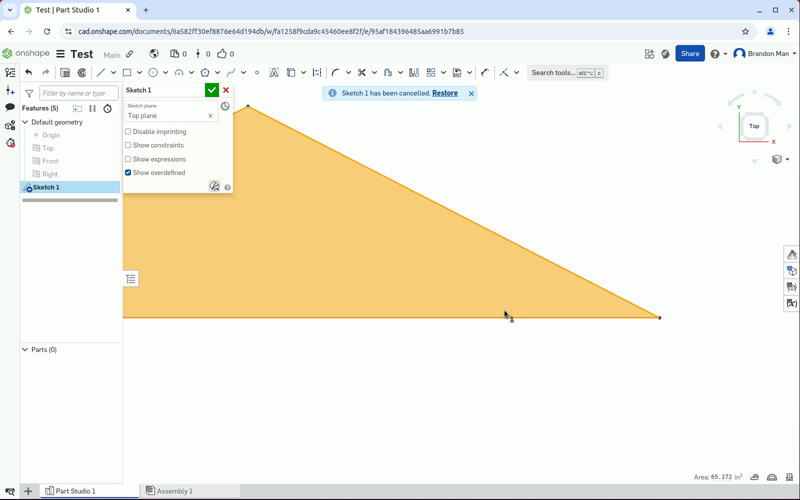
scroll(-6)
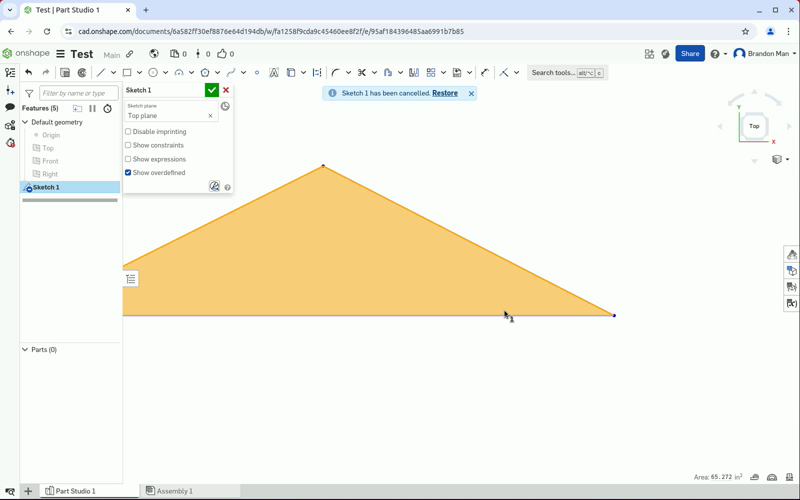
scroll(-6)
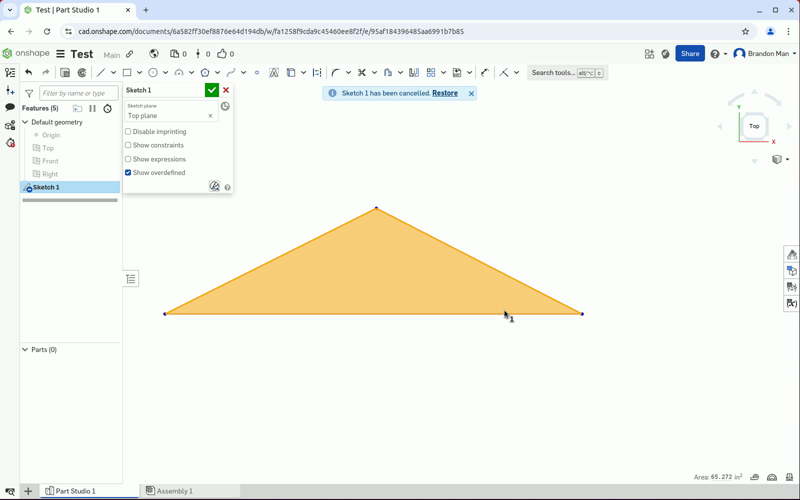
scroll(-6)
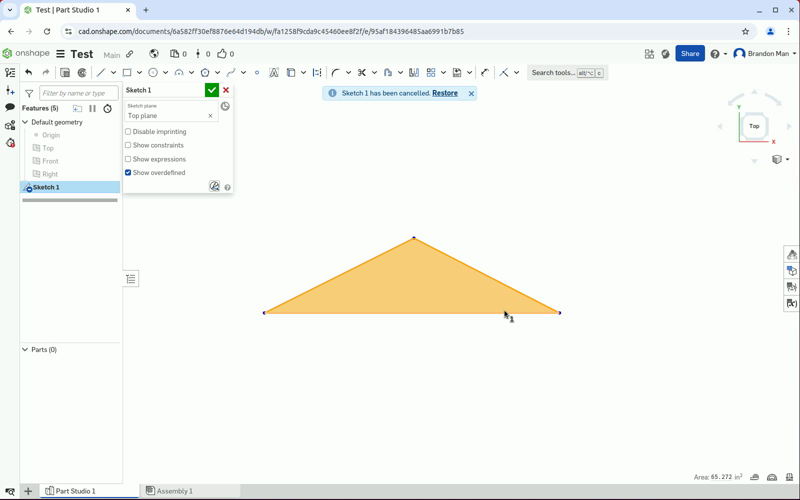
scroll(-6)
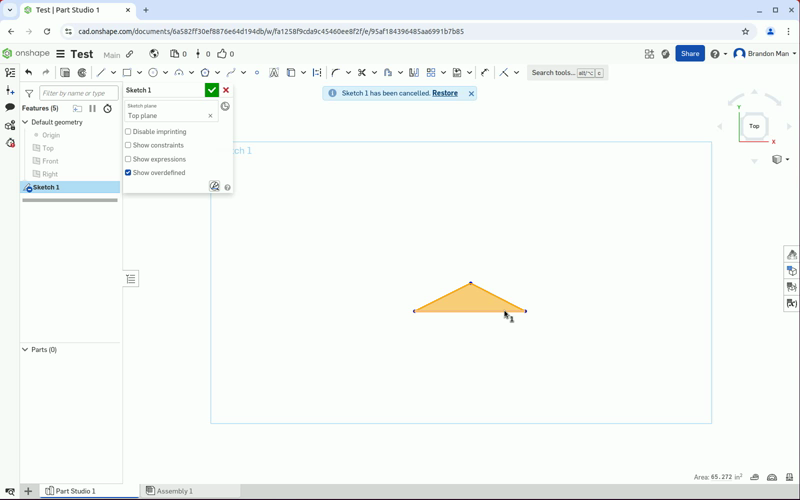
mouse_move(73, 352)
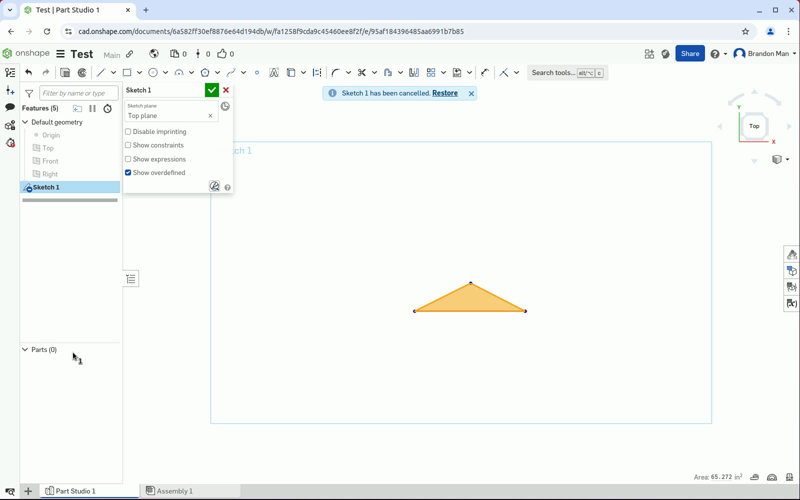
key(shift+y)
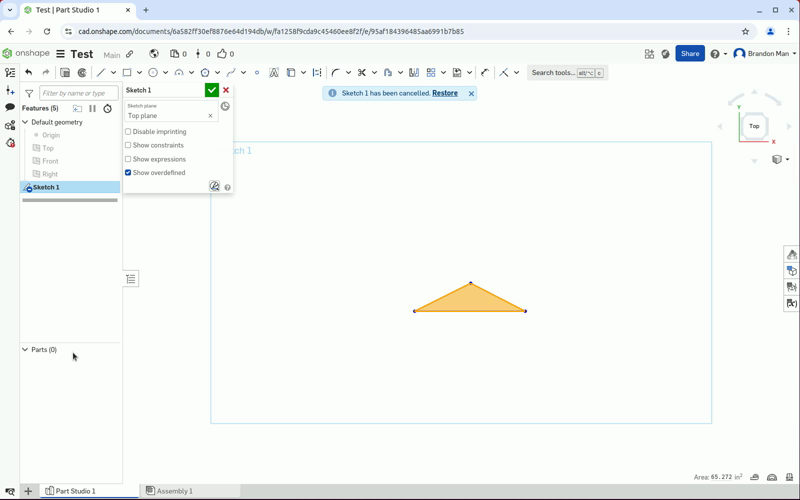
key(shift+e)
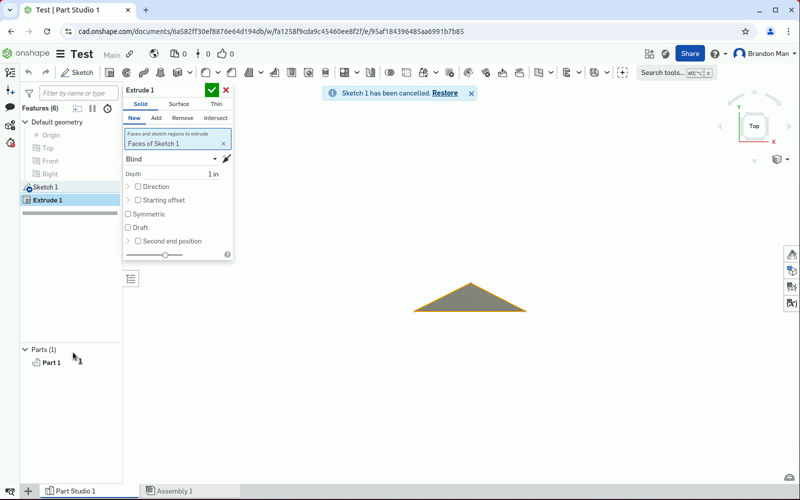
mouse_move(143, 106)
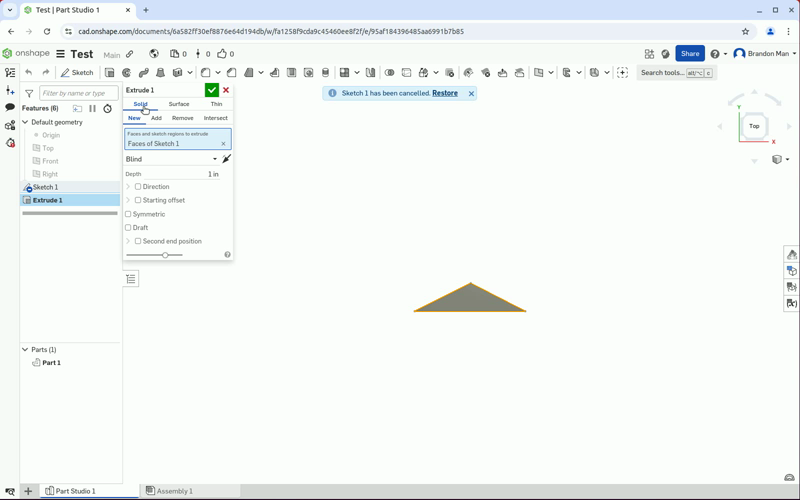
click(143, 106)
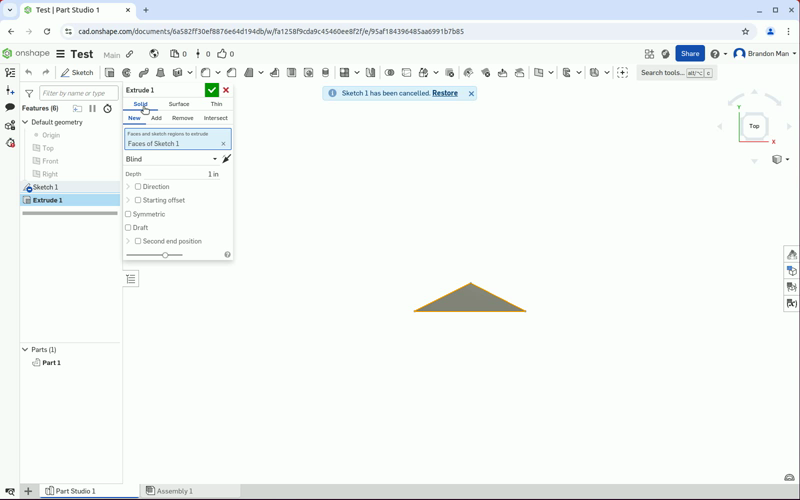
mouse_move(137, 120)
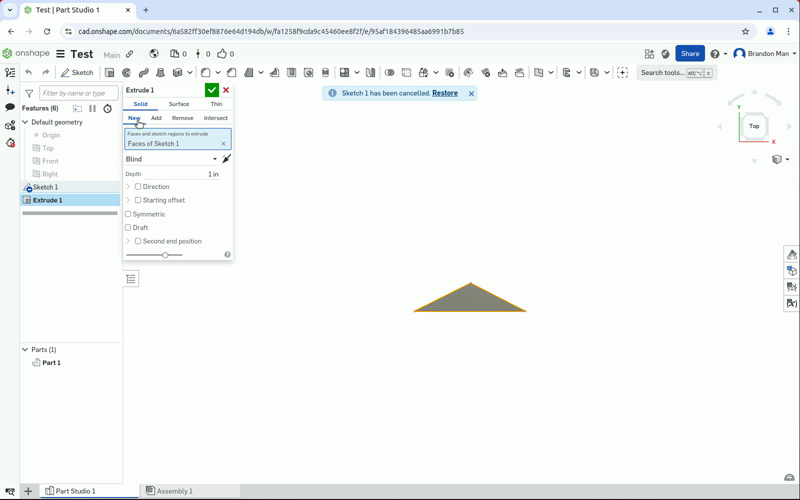
click(137, 120)
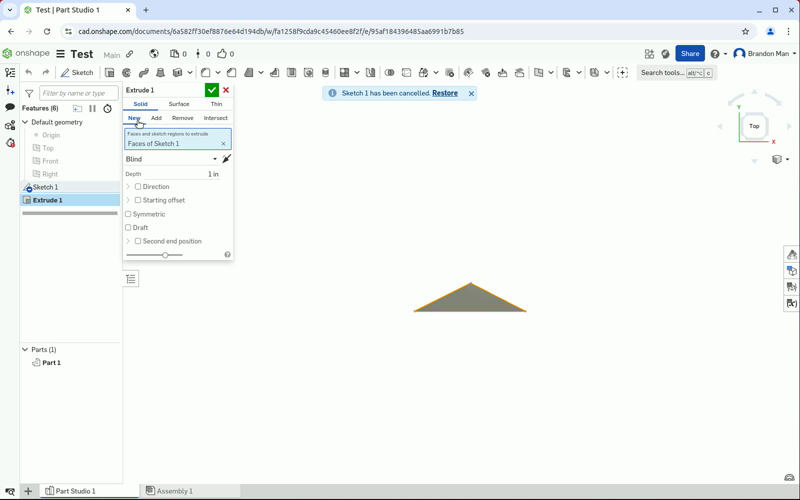
key(tab, 4)
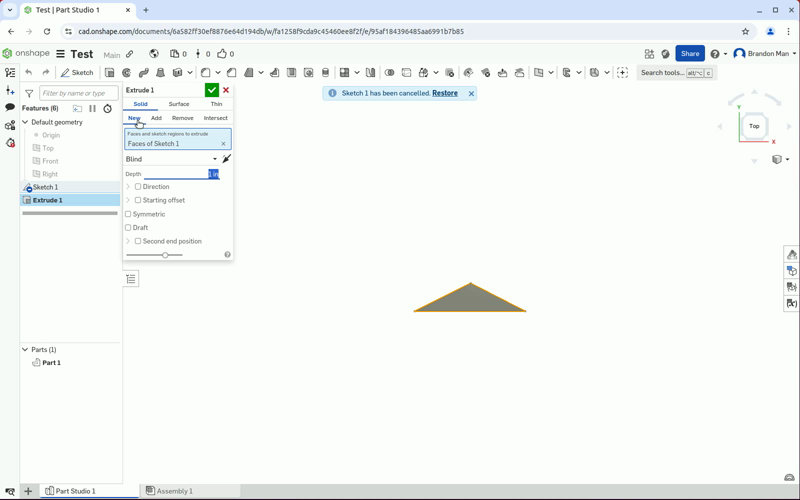
text(1.204)
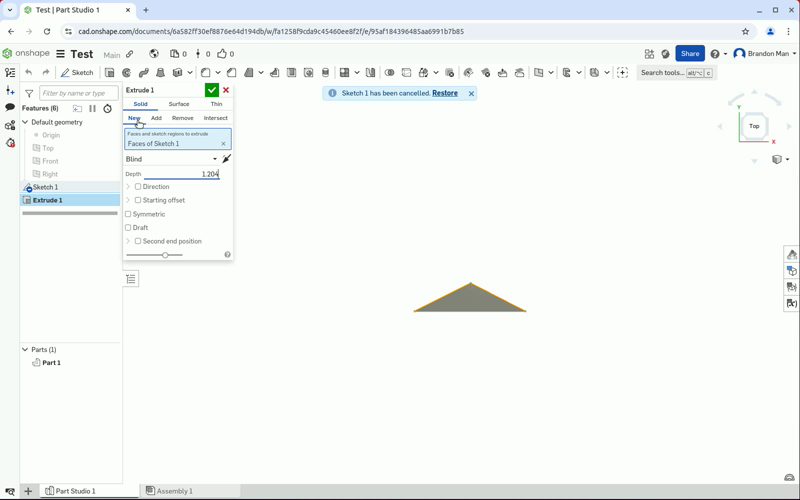
key(enter)
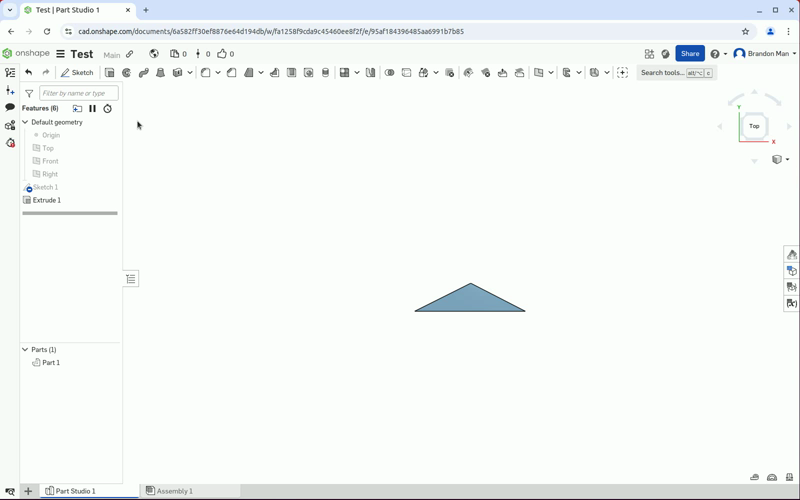
key(shift+h)
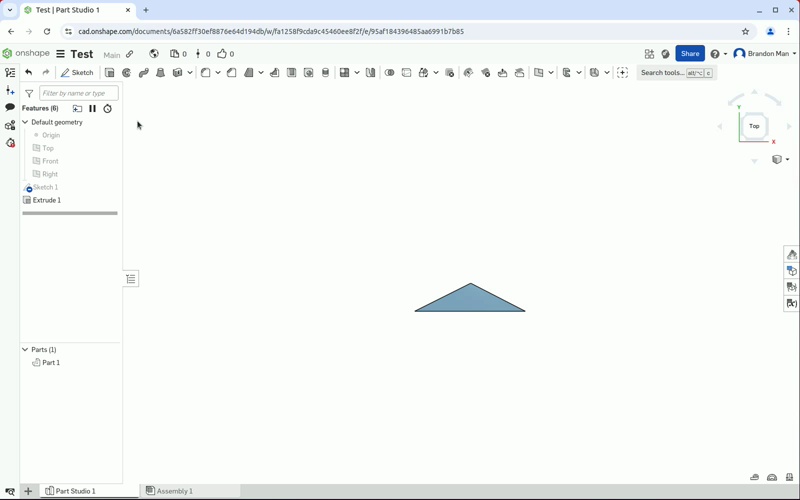
key(shift+h)
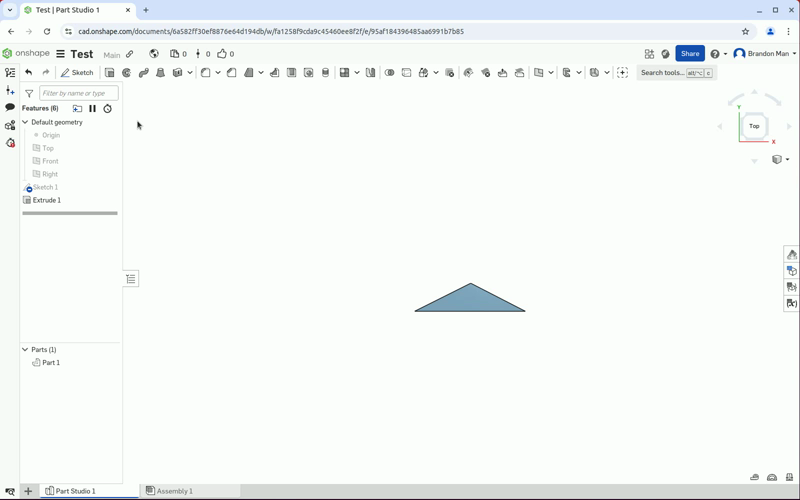
mouse_move(73, 189)
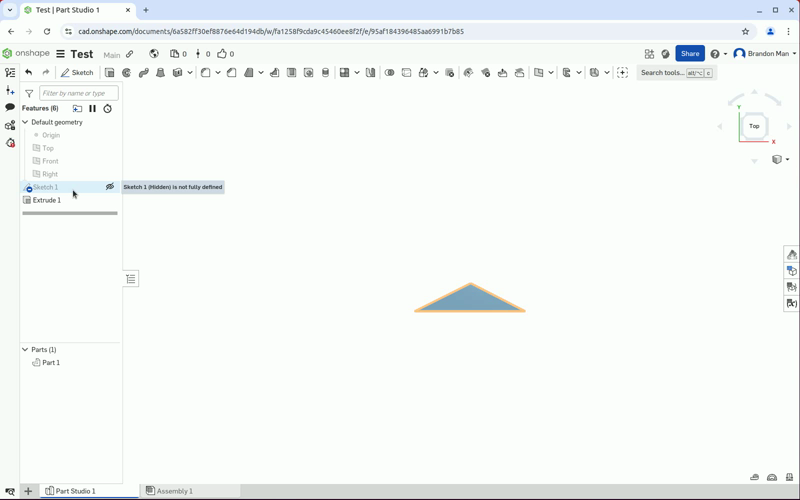
click(73, 189)
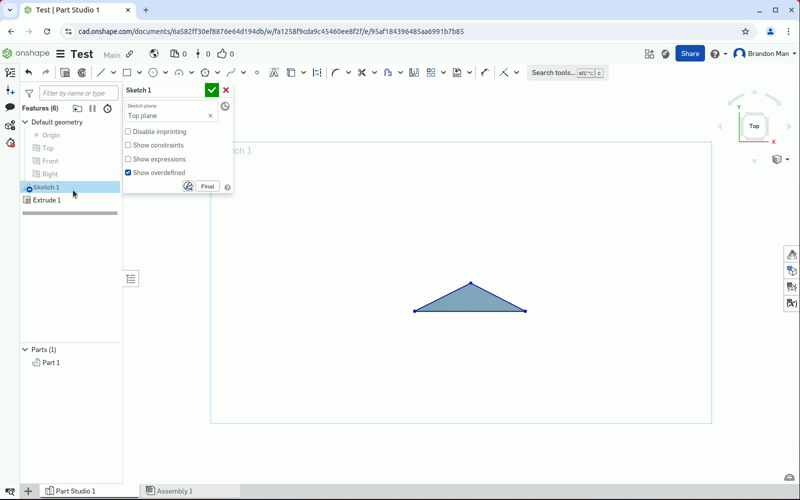
mouse_move(229, 92)
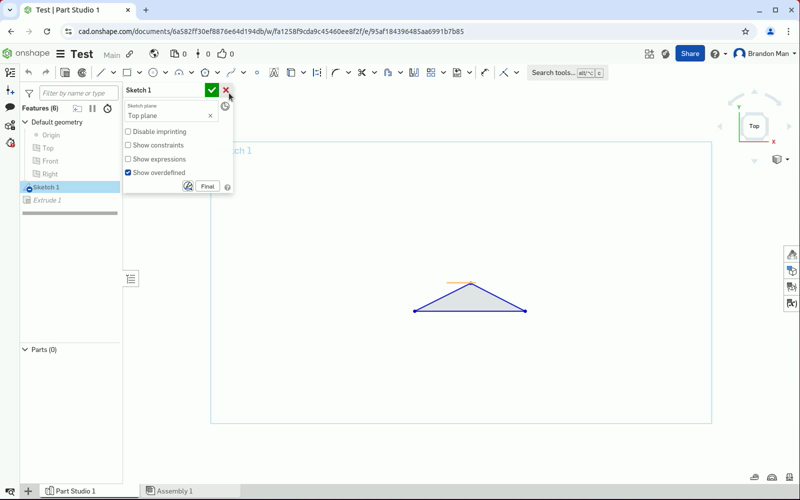
click(229, 92)
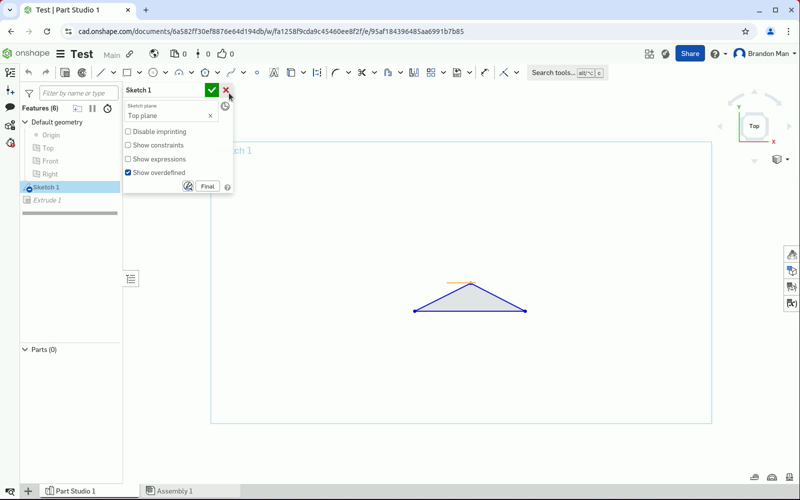
key(shift+s)
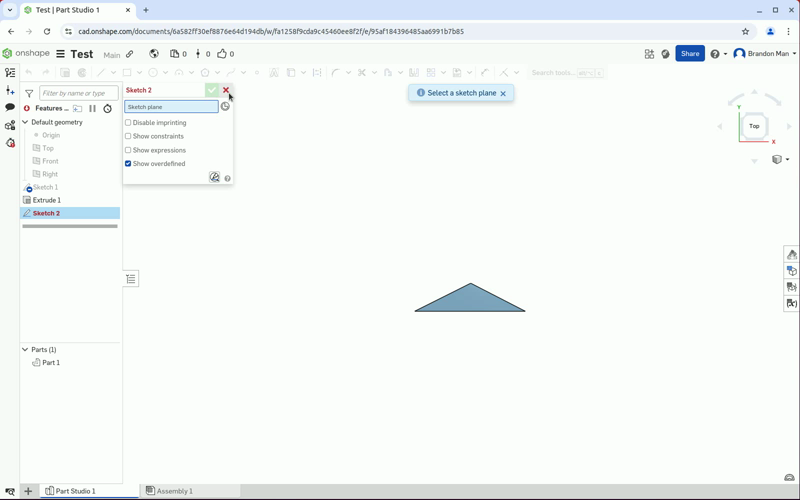
mouse_move(73, 150)
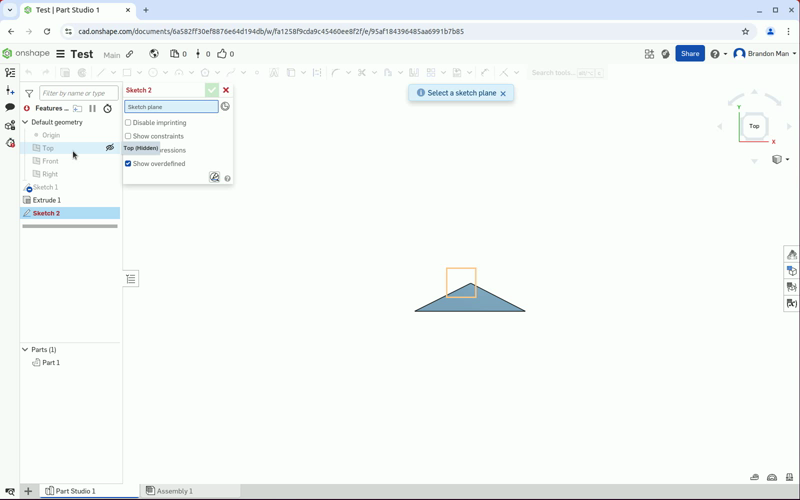
click(73, 150)
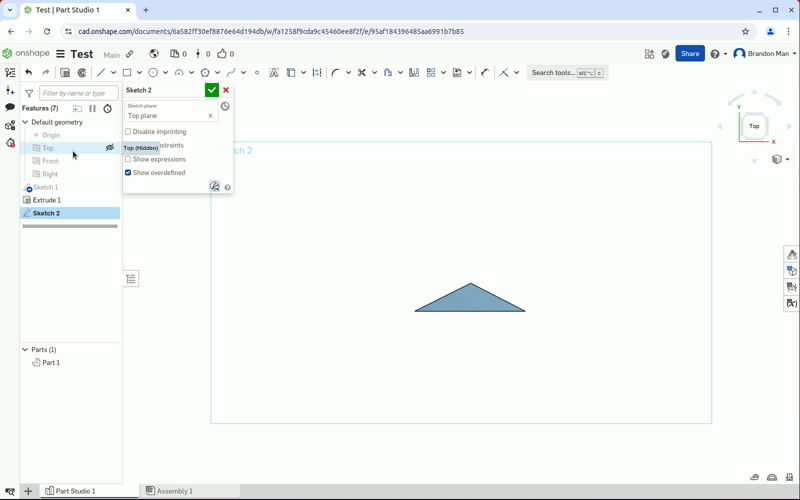
mouse_move(73, 352)
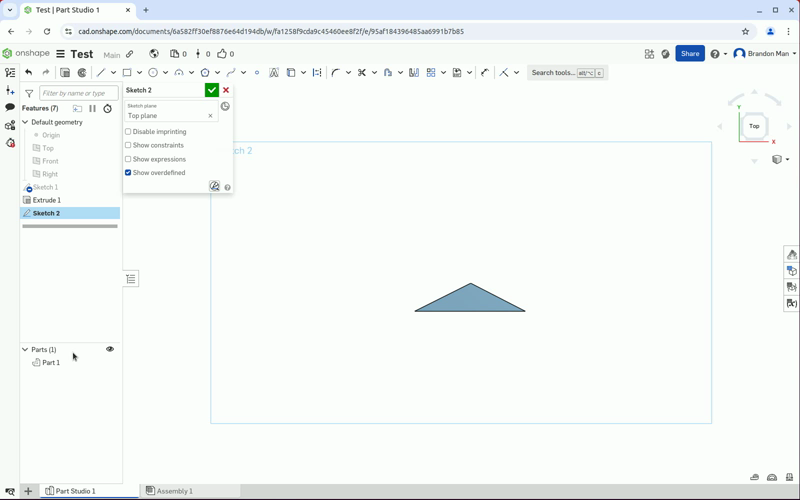
key(y)
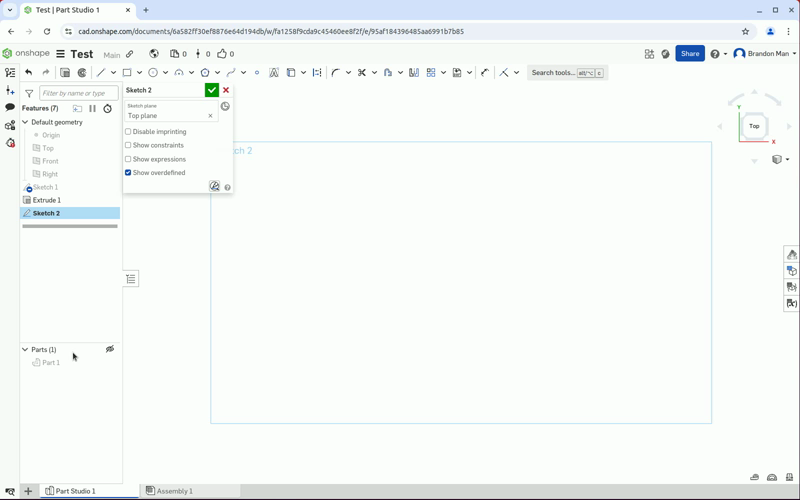
key(l)
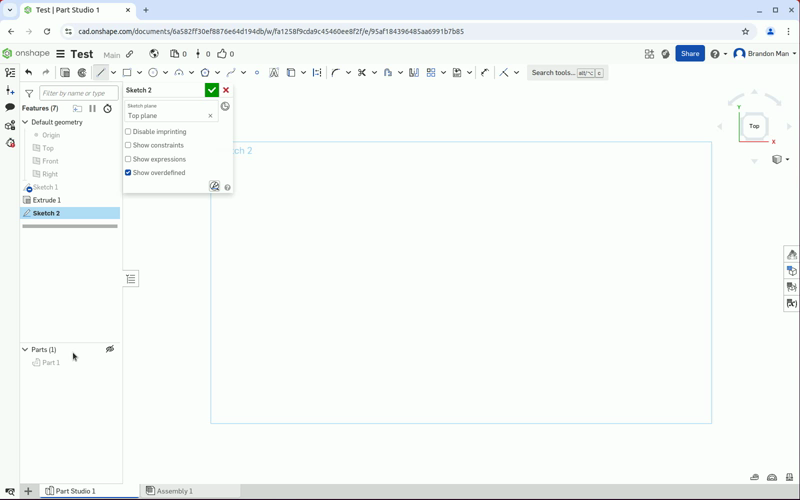
key_down(shift)
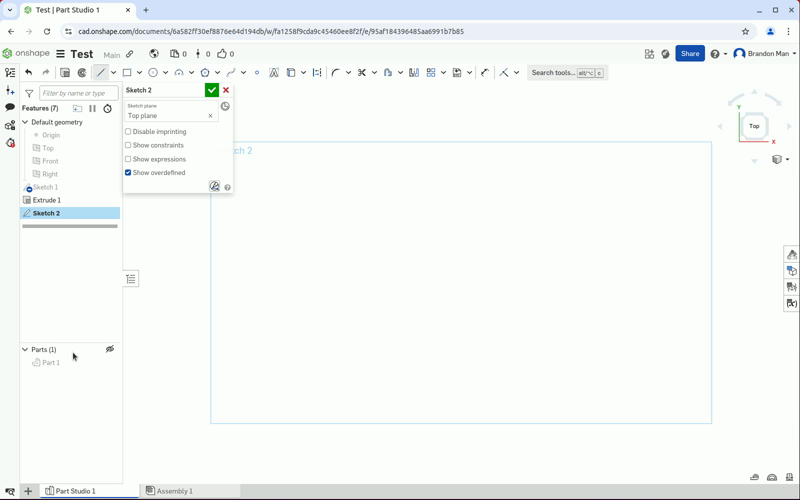
mouse_move(414, 255)
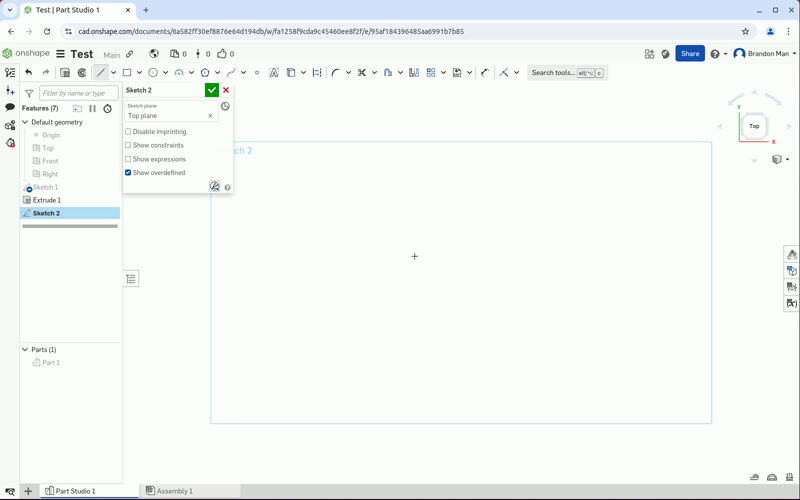
click(414, 255)
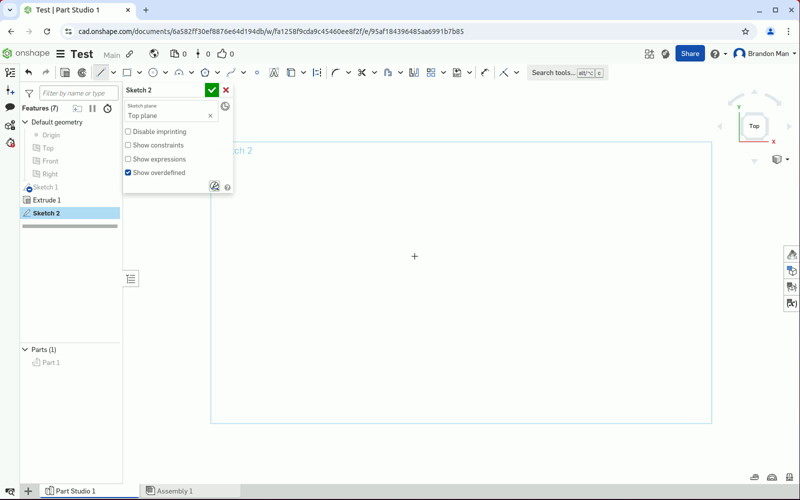
key_up(shift)
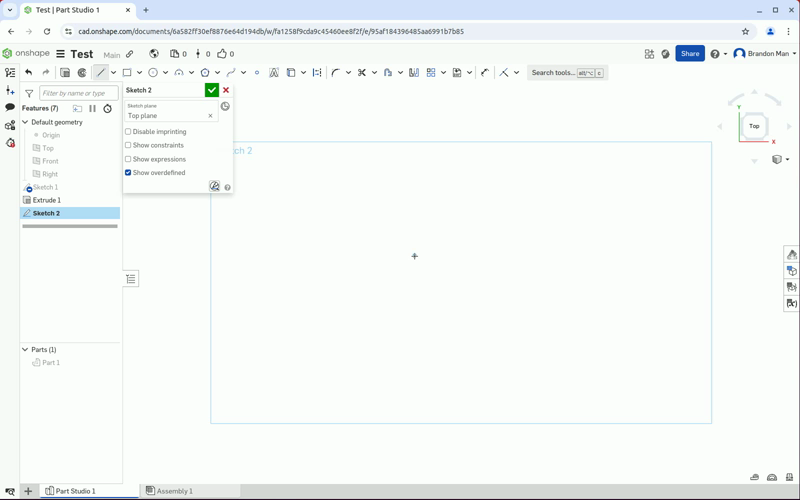
key_down(shift)
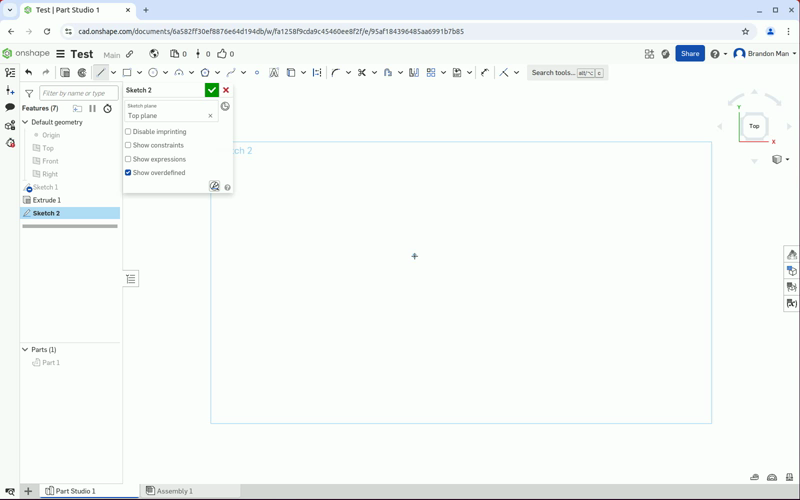
mouse_move(470, 283)
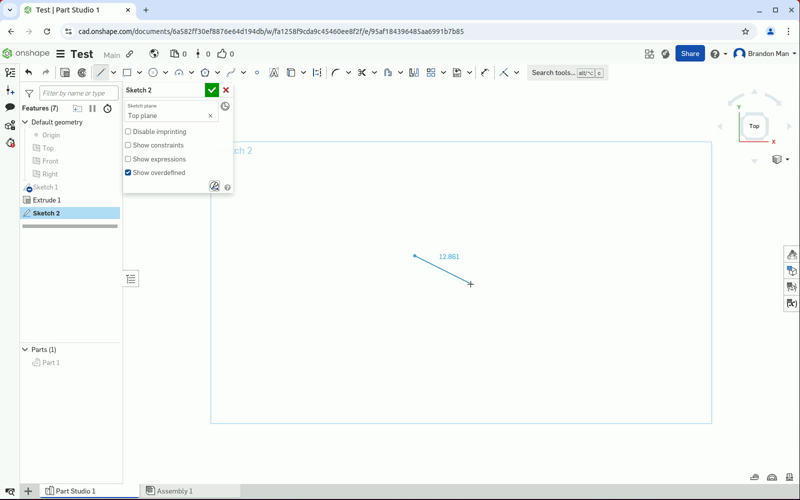
click(470, 283)
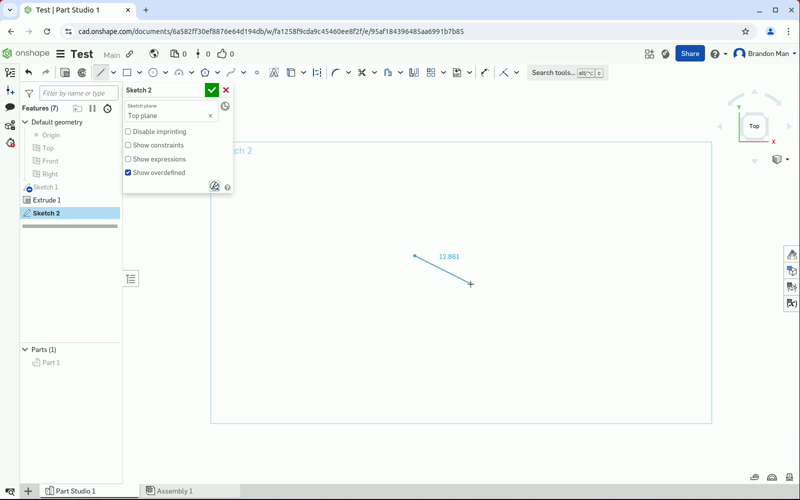
key_up(shift)
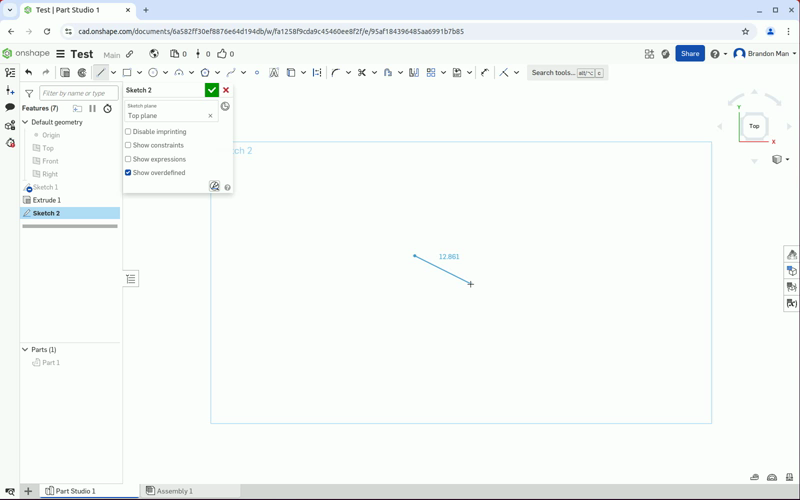
key_down(shift)
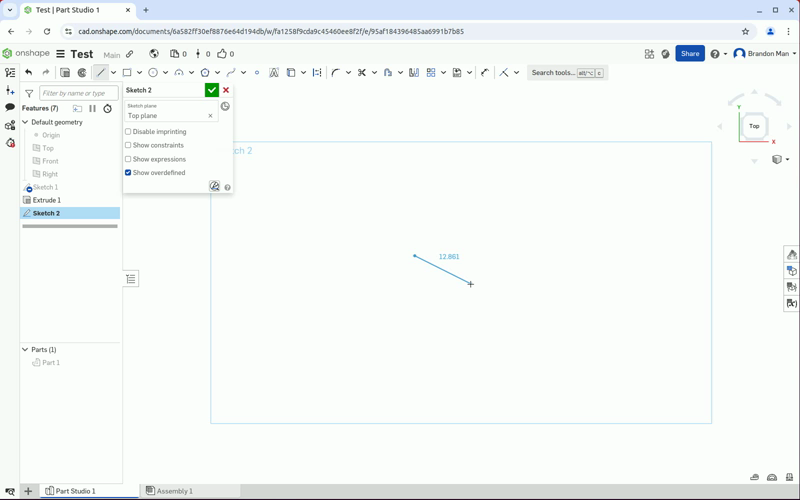
mouse_move(525, 255)
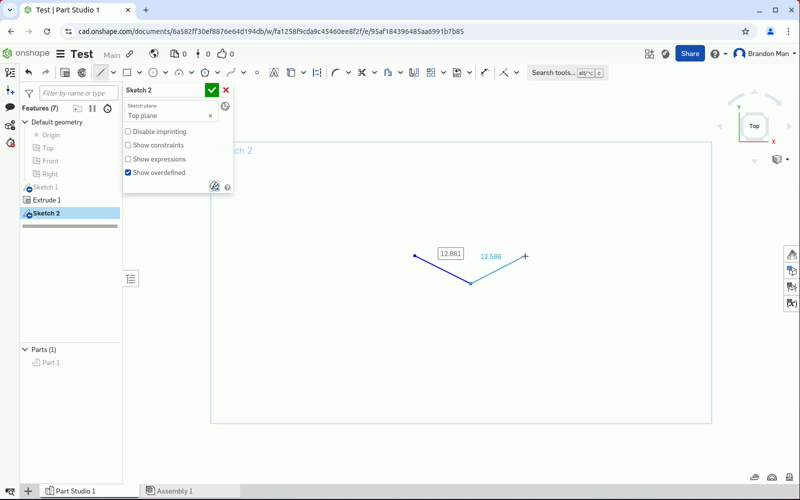
click(525, 255)
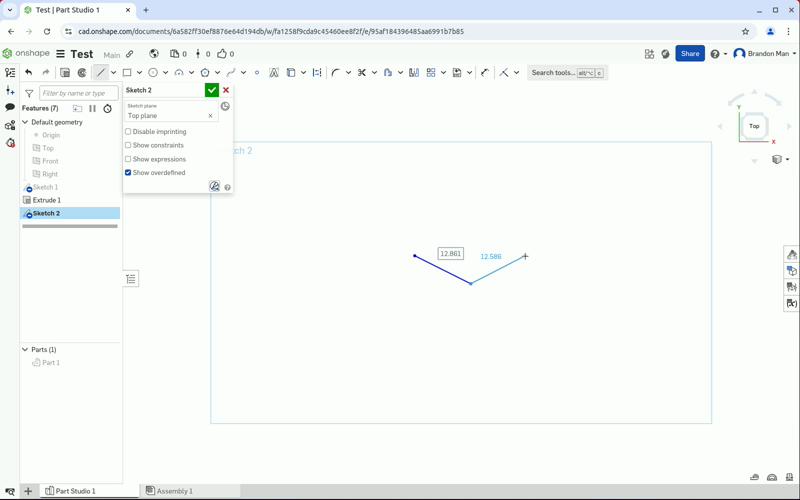
key_up(shift)
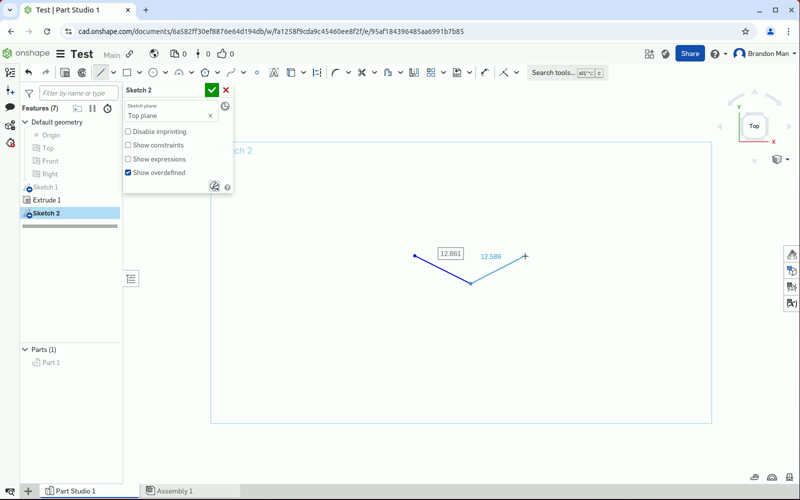
key_down(shift)
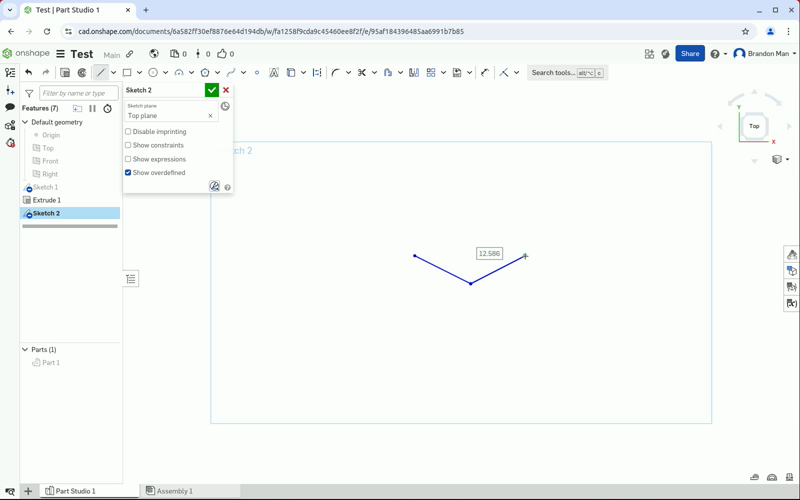
mouse_move(414, 255)
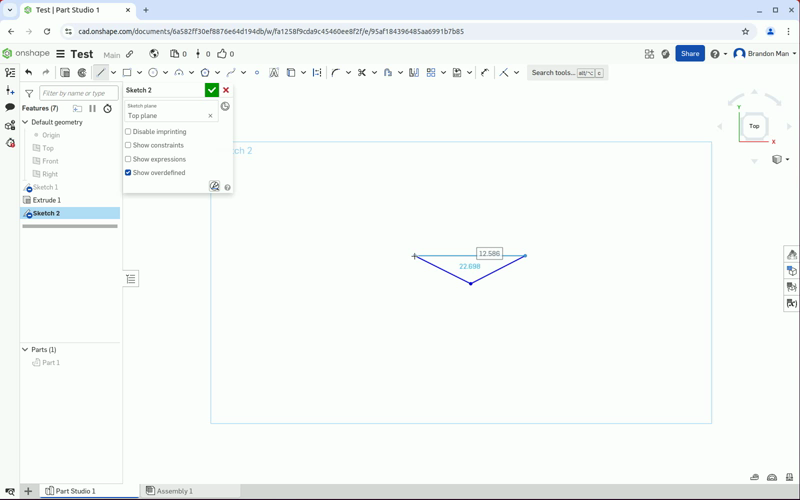
key_up(shift)
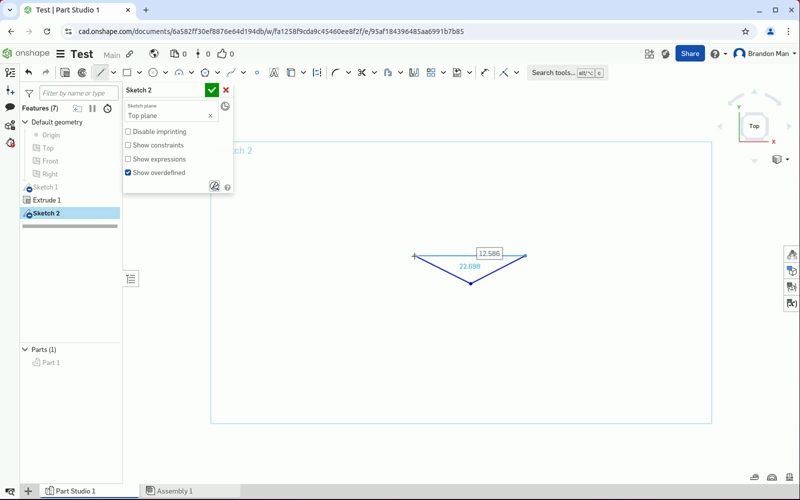
click(414, 255)
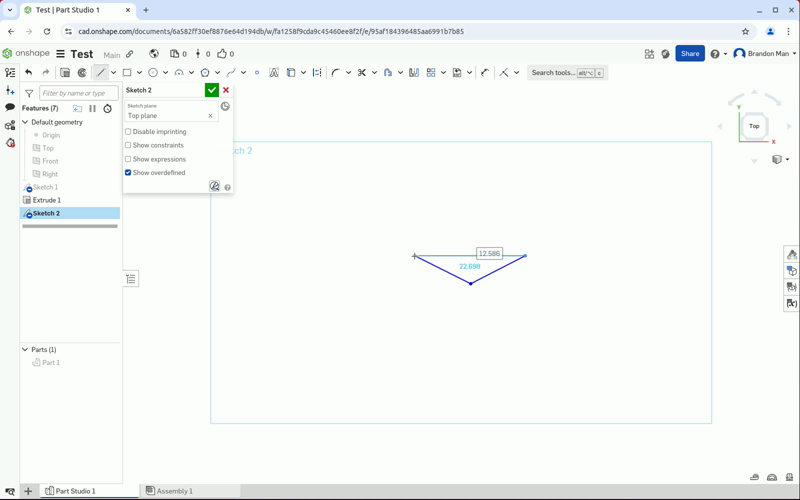
key(esc)
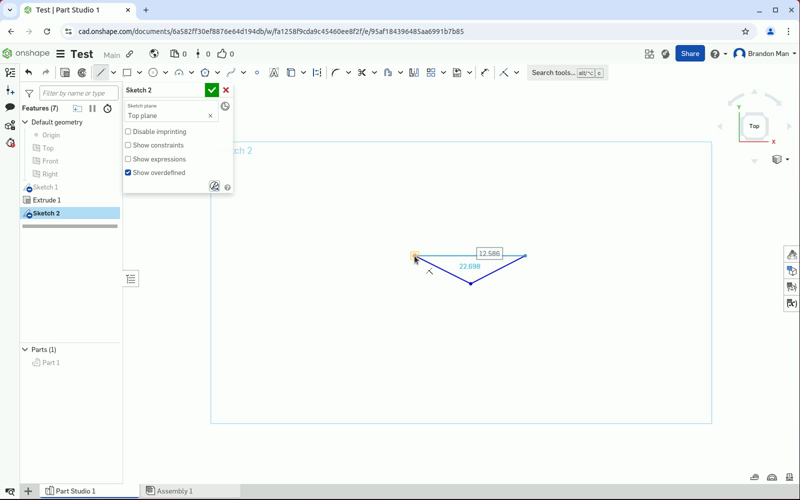
mouse_move(471, 262)
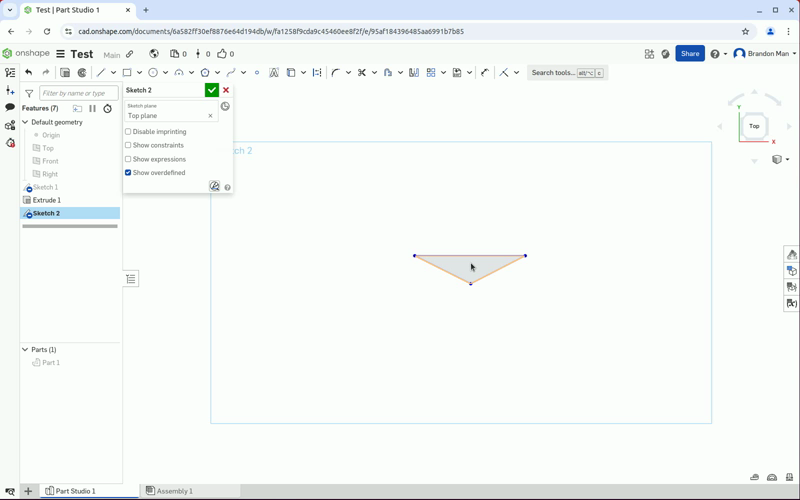
scroll(6)
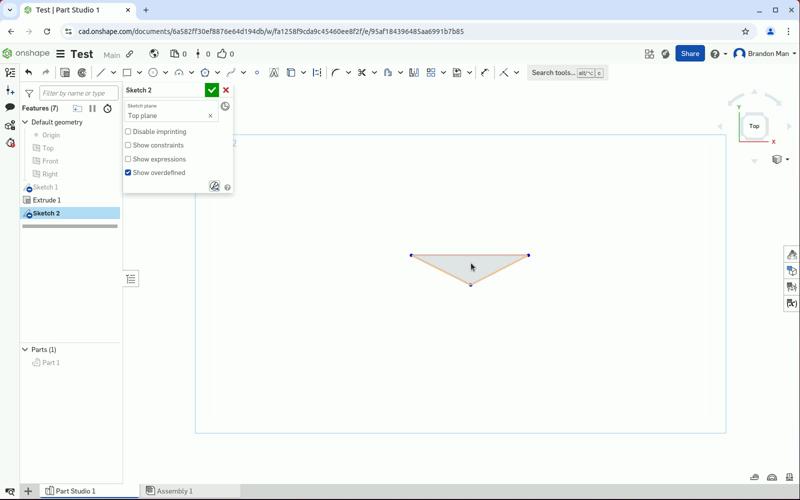
scroll(6)
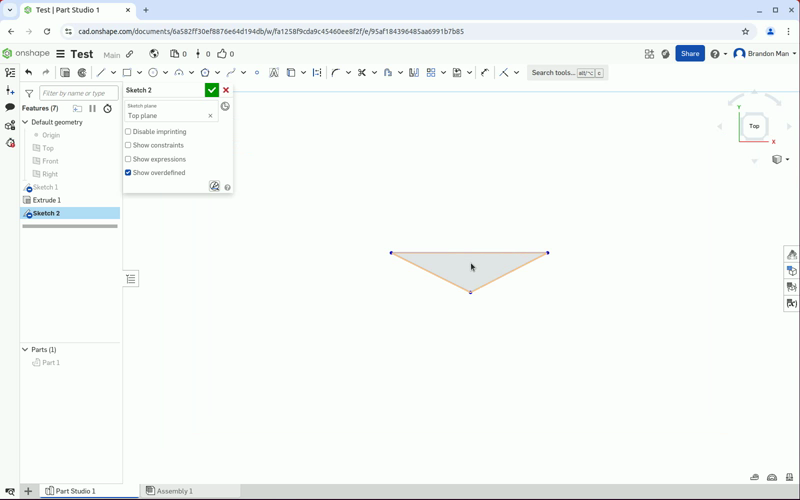
scroll(6)
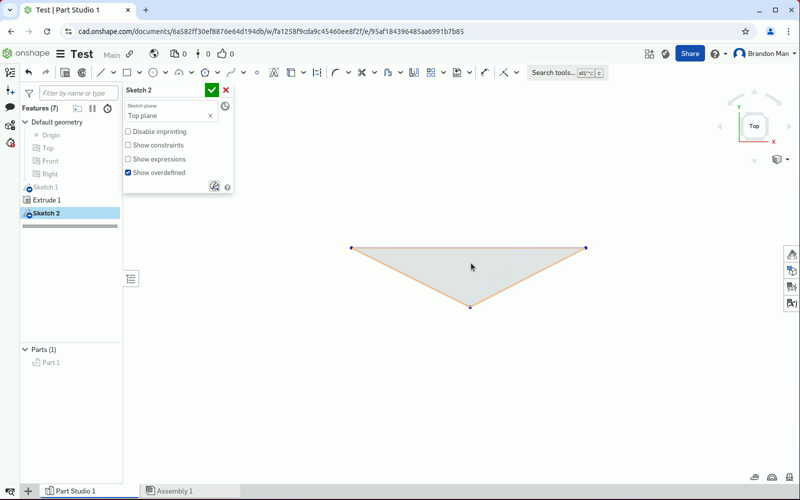
scroll(6)
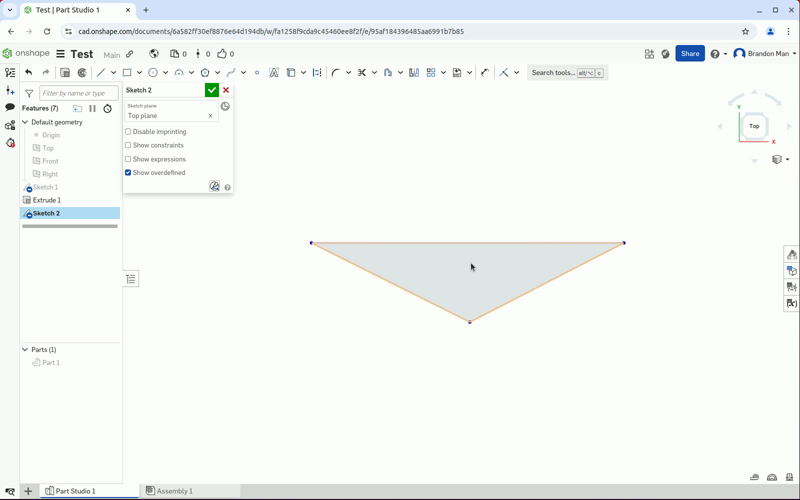
scroll(6)
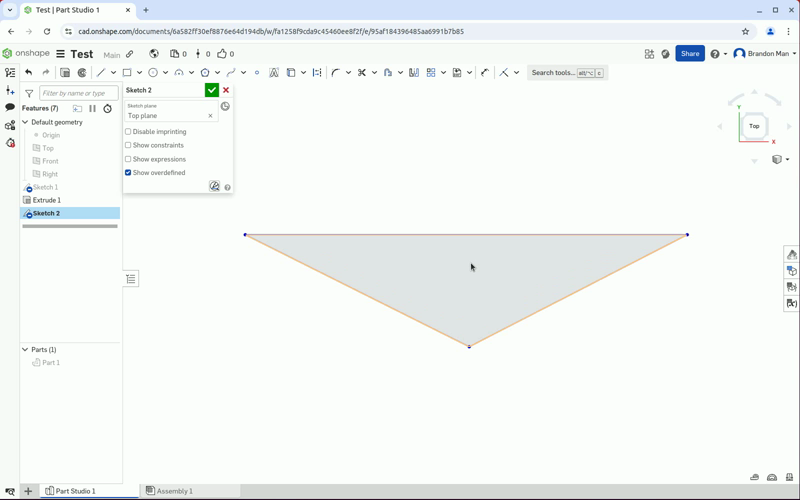
scroll(6)
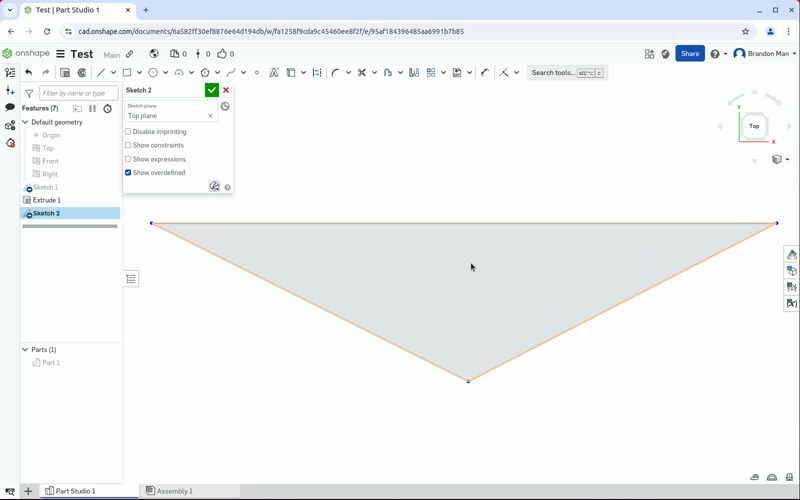
scroll(6)
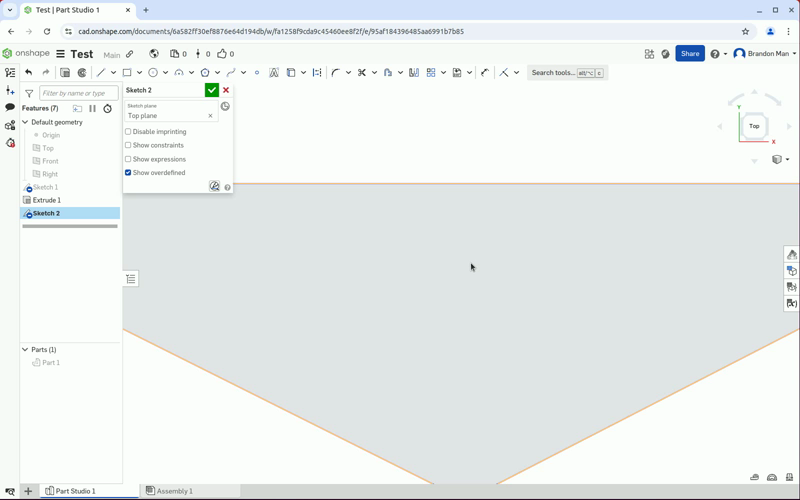
click(471, 262)
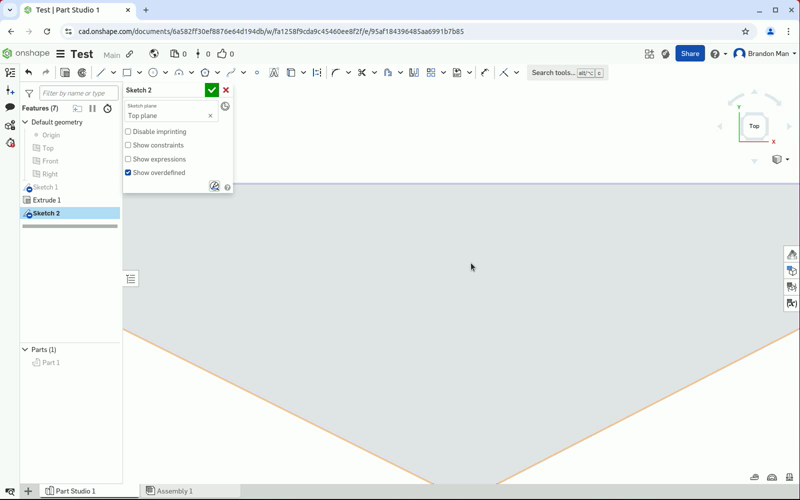
scroll(-6)
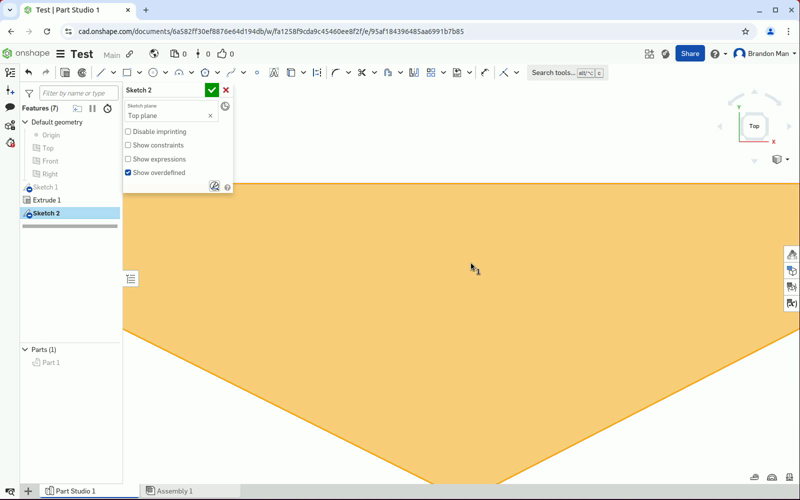
scroll(-6)
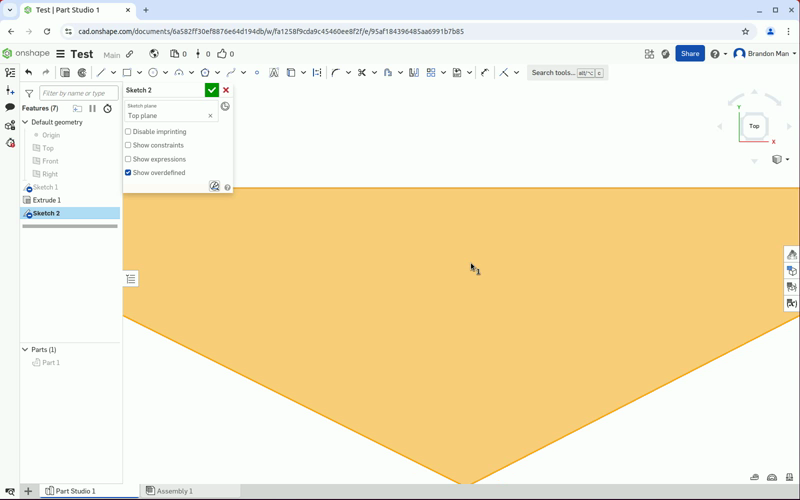
scroll(-6)
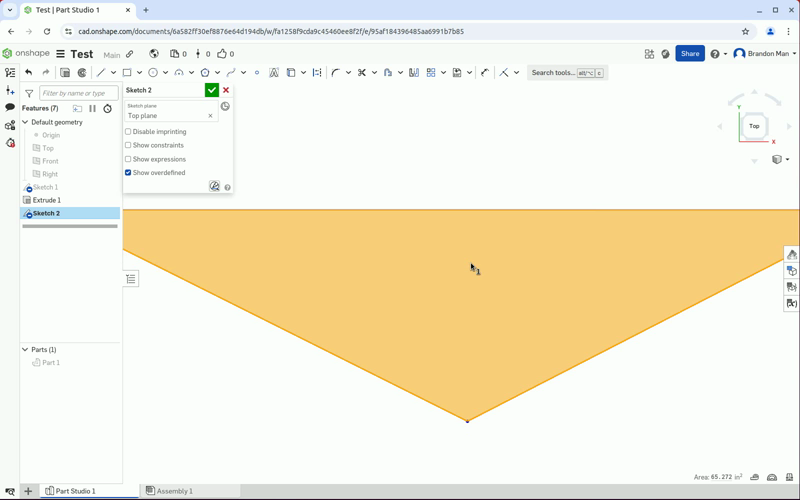
scroll(-6)
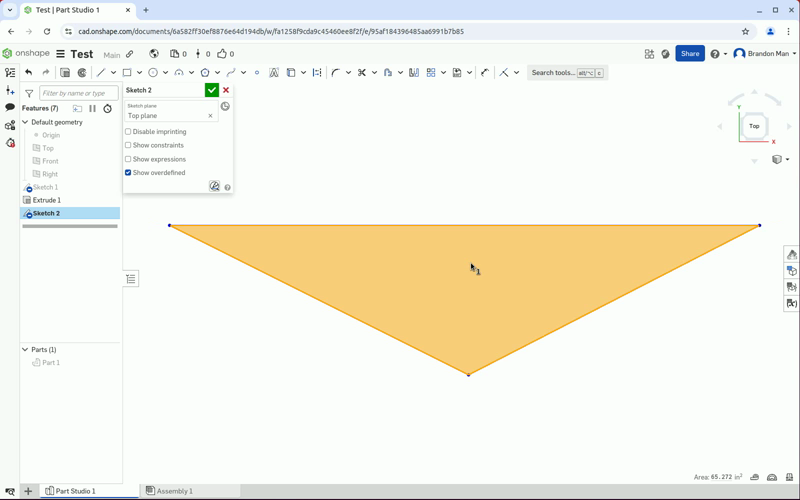
scroll(-6)
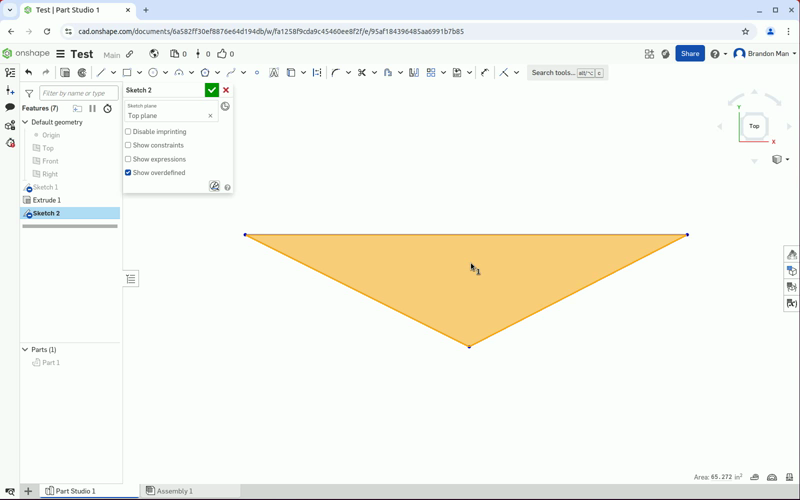
scroll(-6)
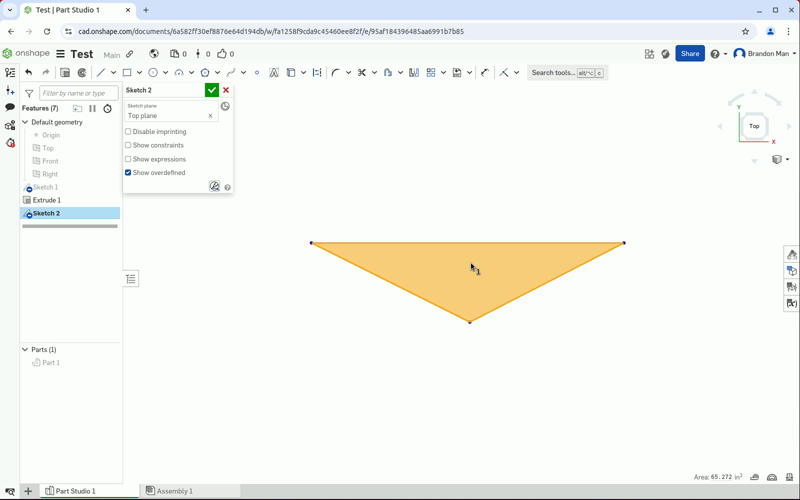
scroll(-6)
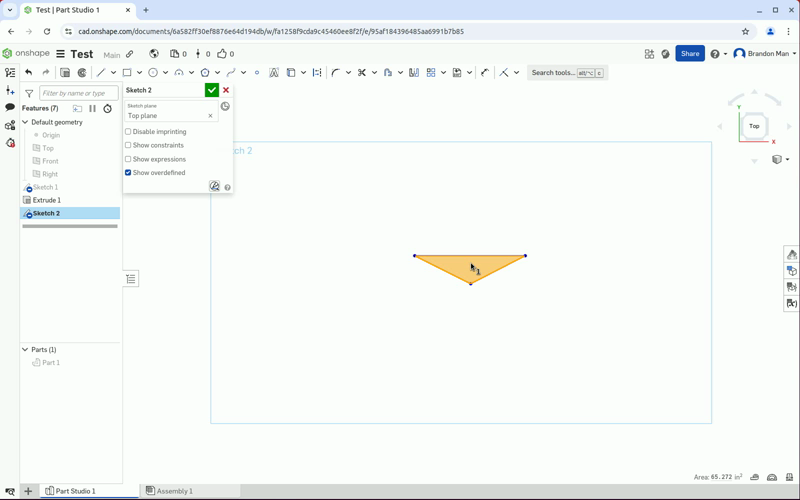
mouse_move(73, 352)
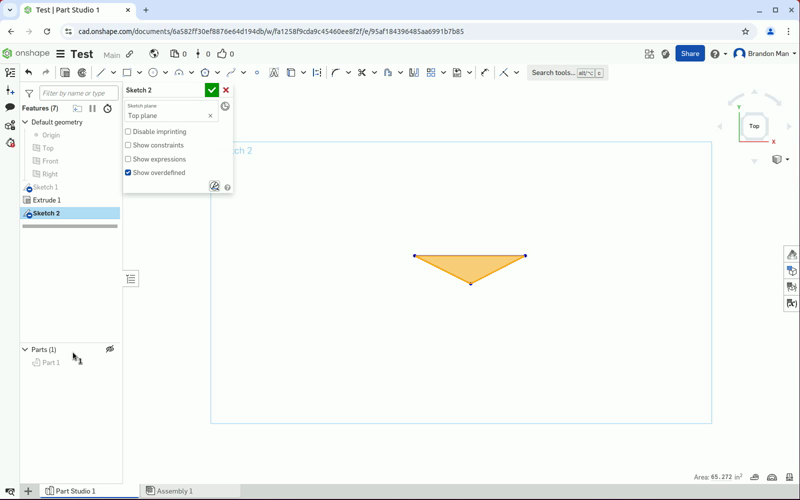
key(shift+y)
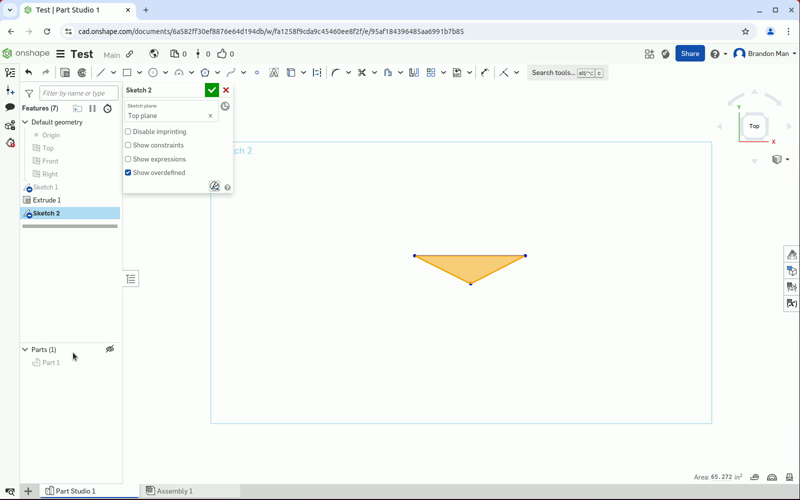
key(shift+e)
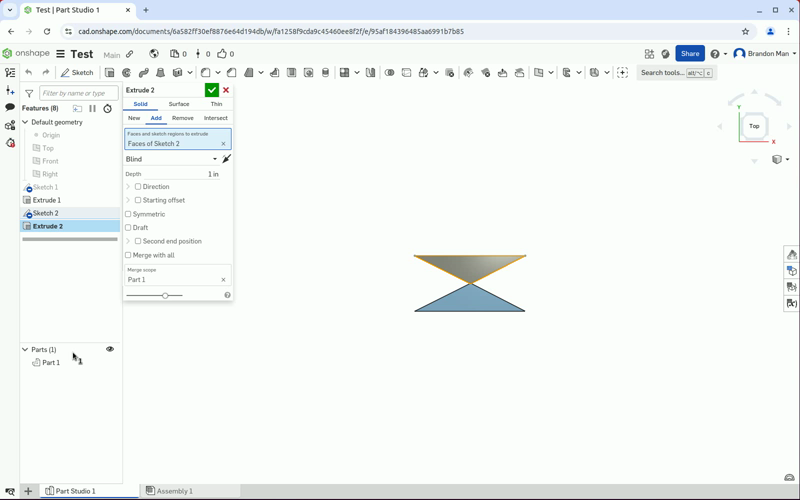
mouse_move(143, 106)
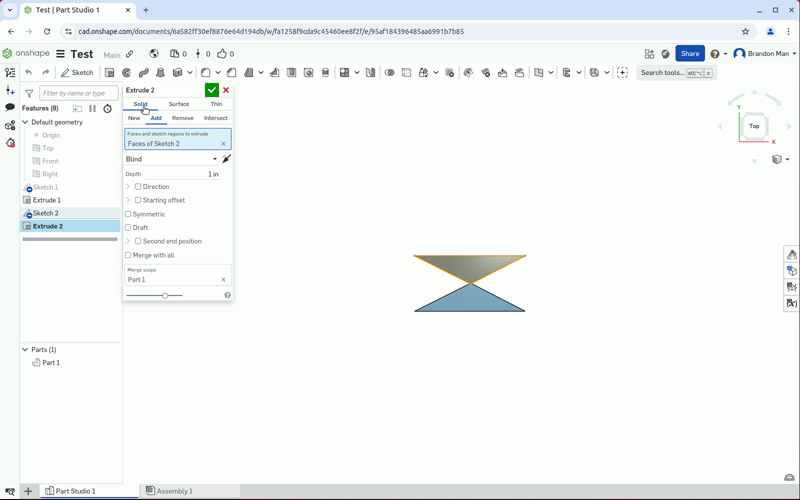
click(143, 106)
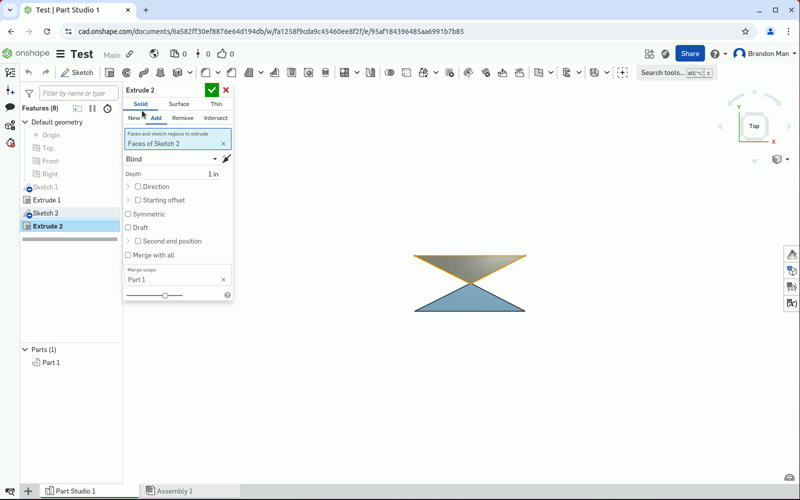
mouse_move(137, 120)
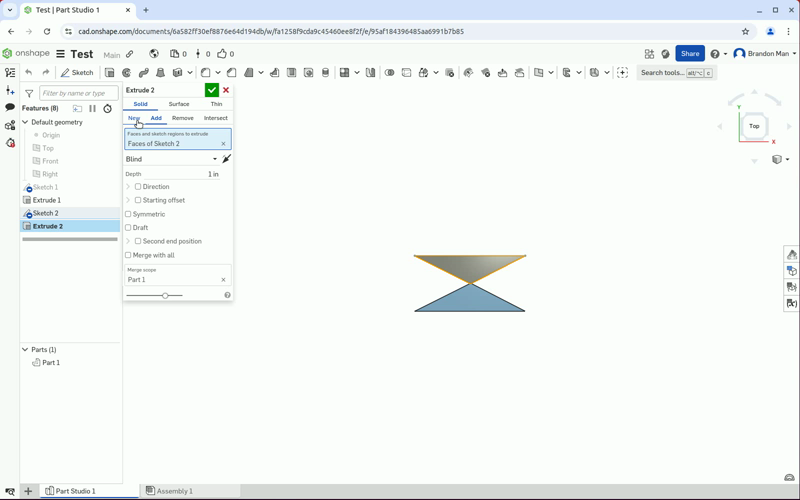
click(137, 120)
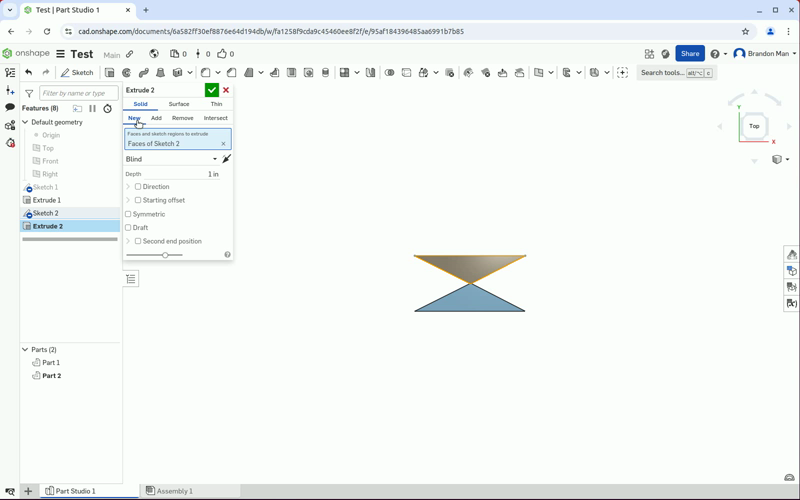
key(tab, 4)
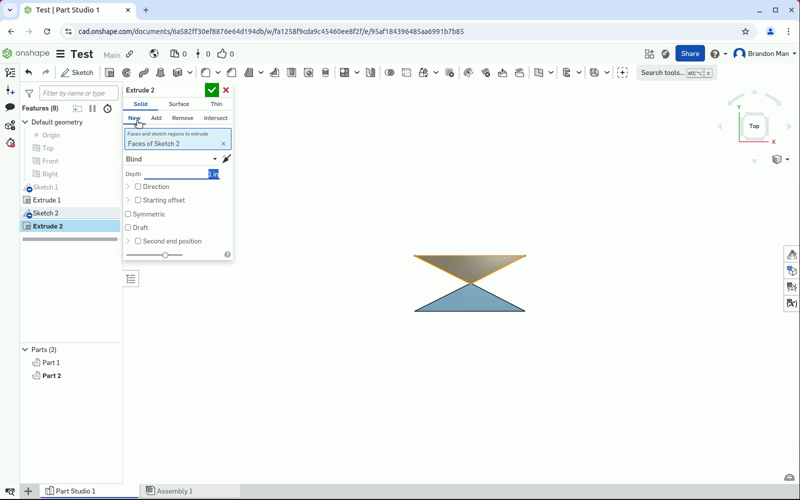
text(1.204)
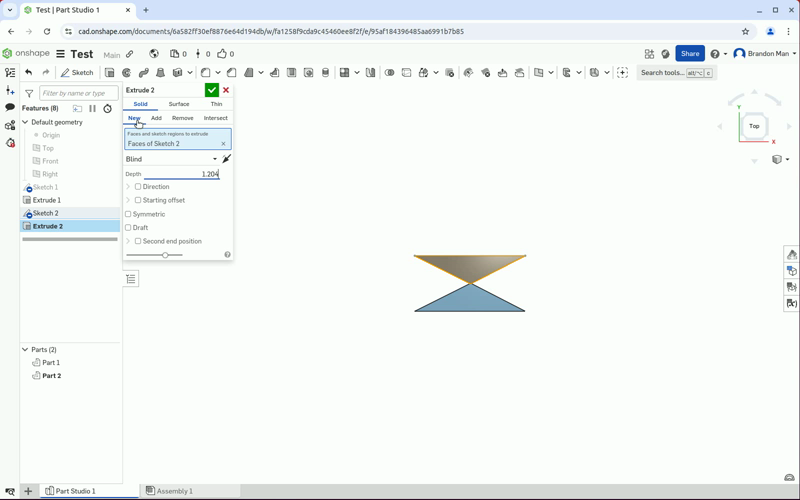
key(enter)
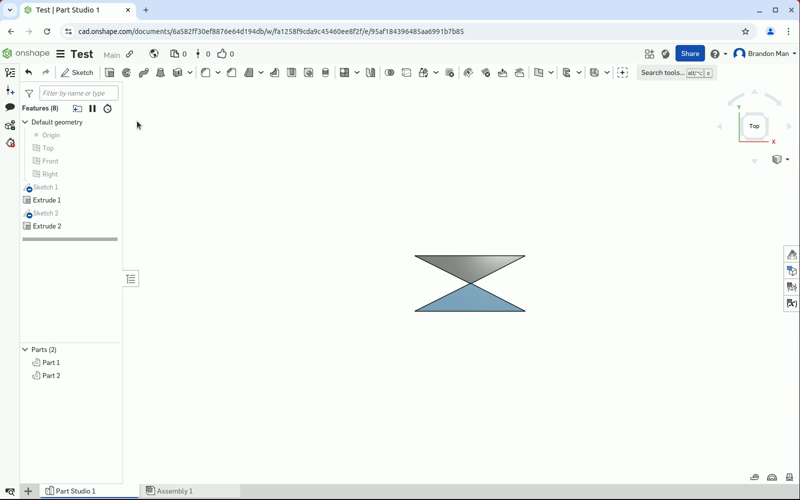
key(shift+h)
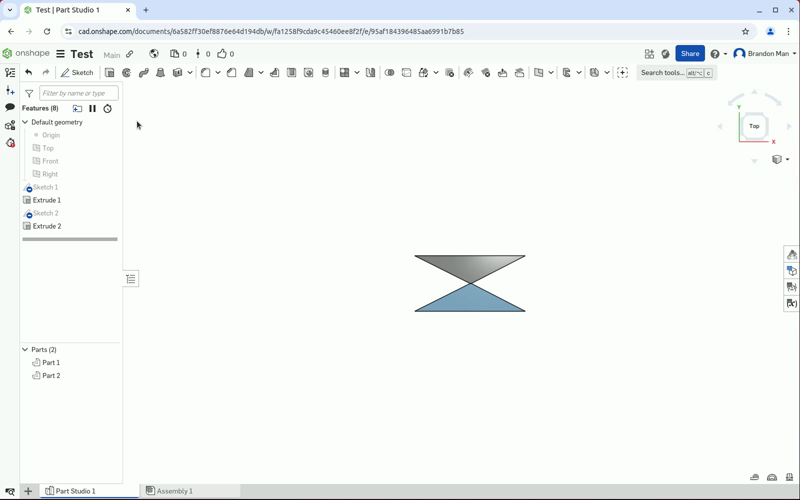
key(shift+h)
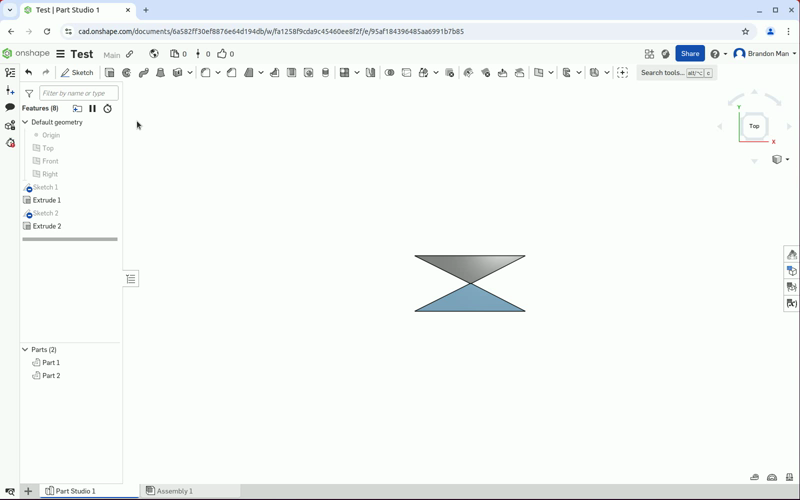
mouse_move(73, 189)
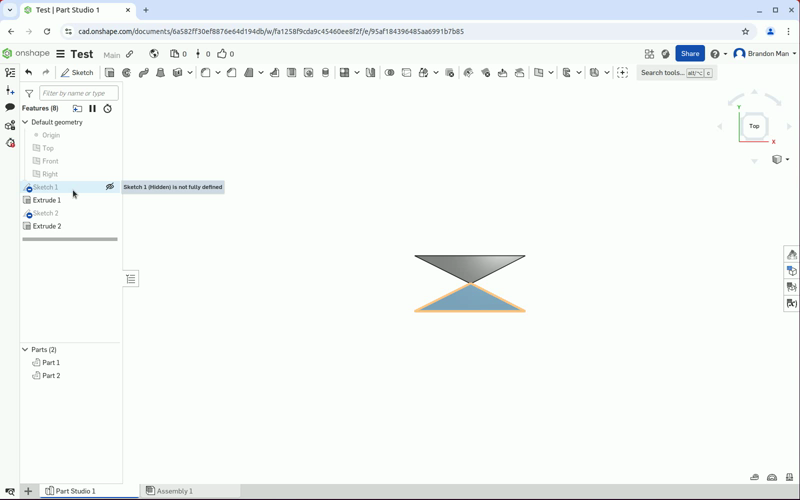
click(73, 189)
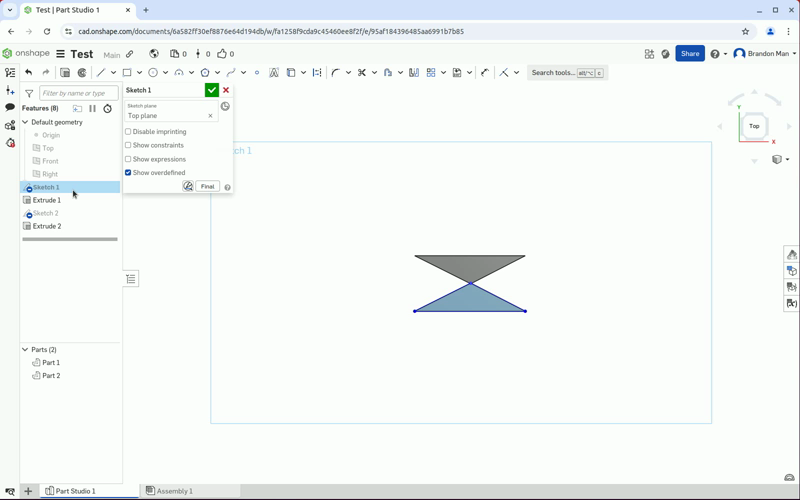
mouse_move(229, 92)
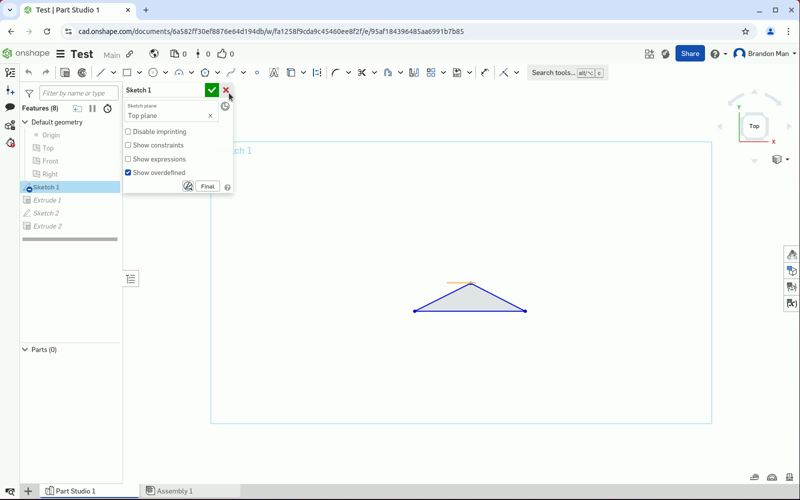
click(229, 92)
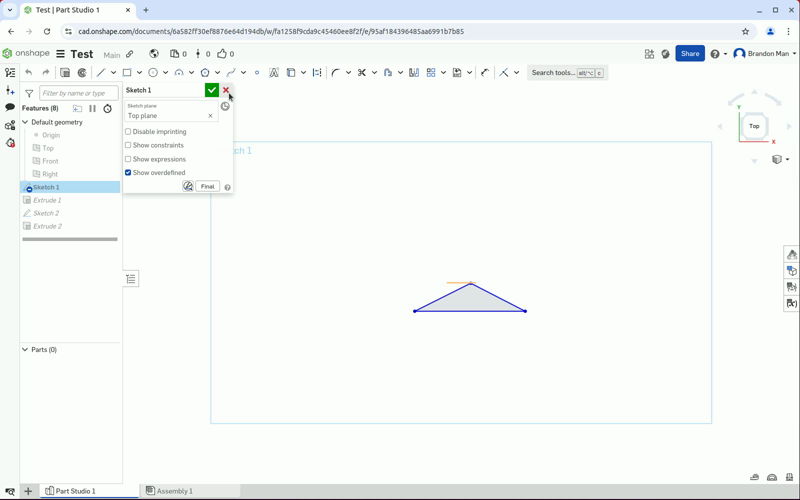
key(shift+s)
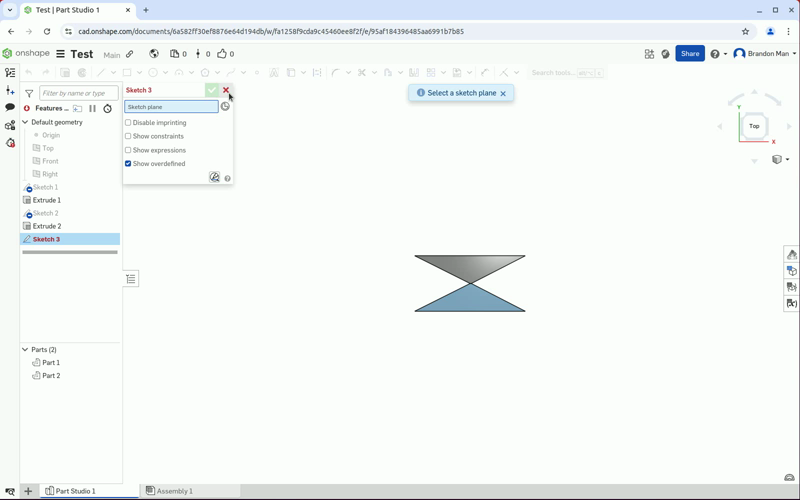
mouse_move(73, 150)
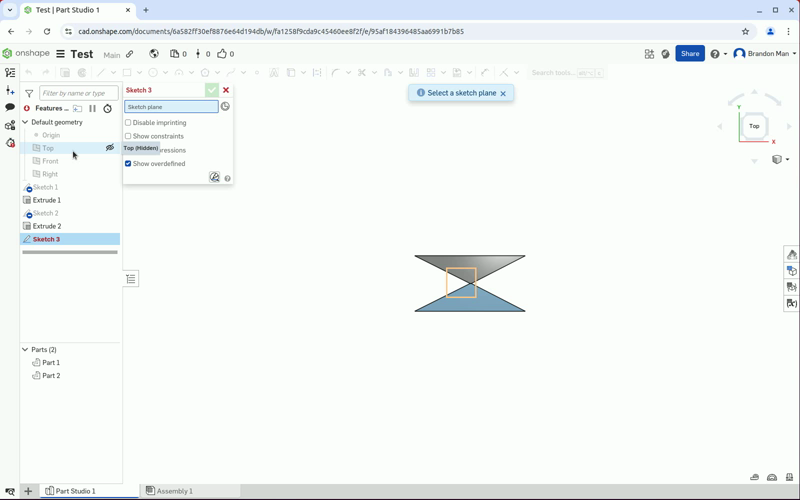
click(73, 150)
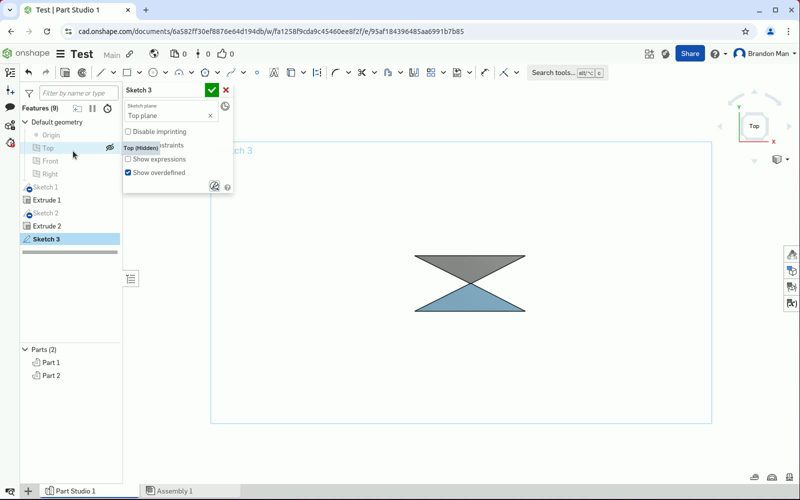
mouse_move(73, 352)
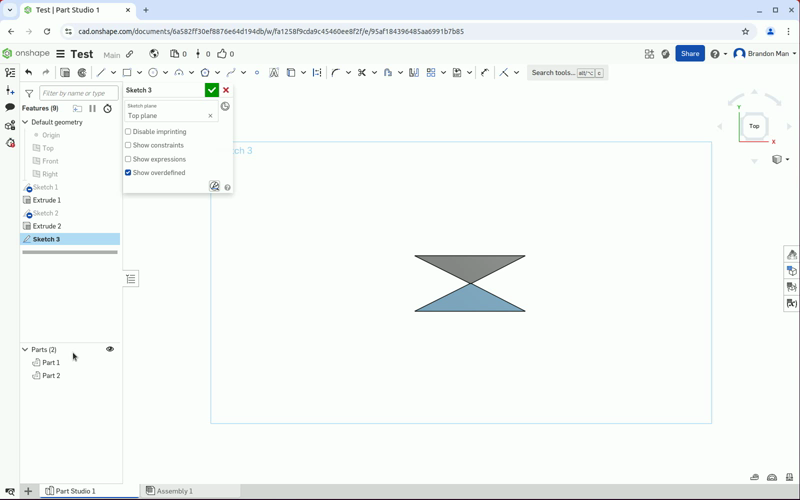
key(y)
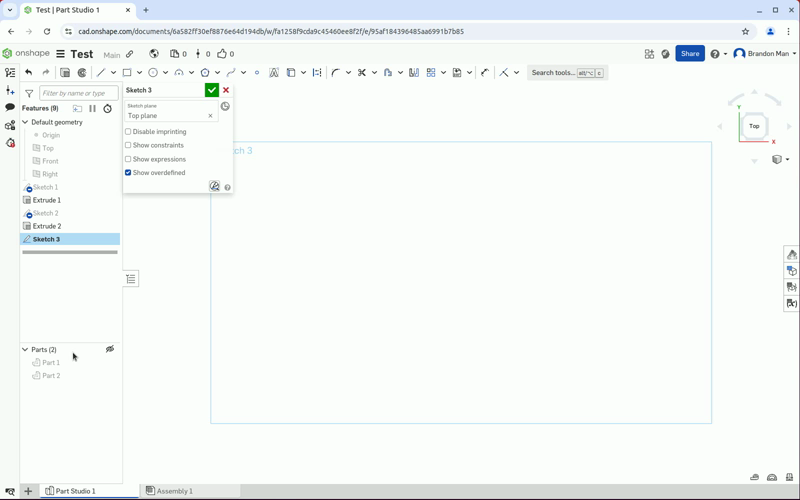
key(l)
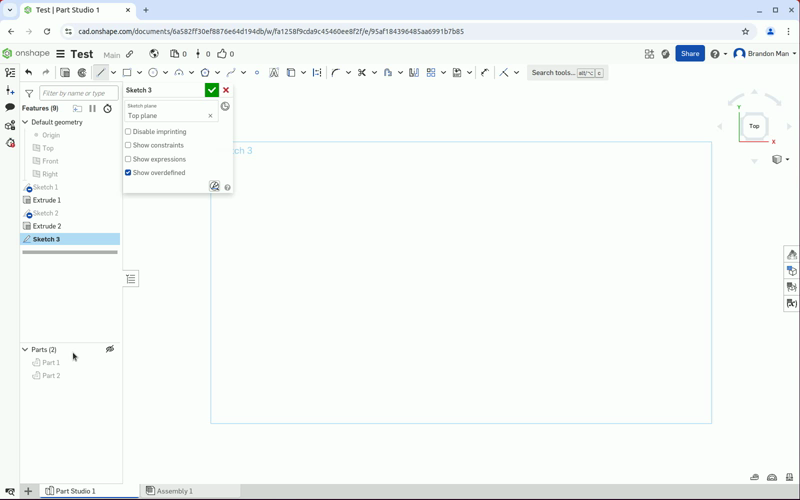
key_down(shift)
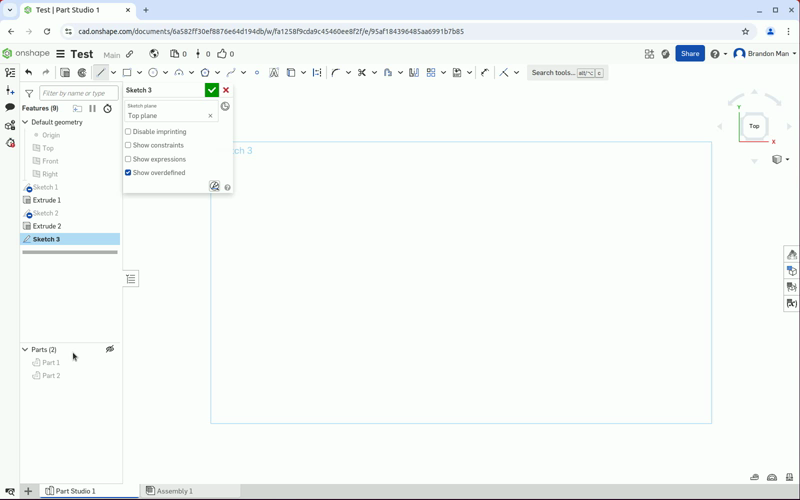
mouse_move(414, 311)
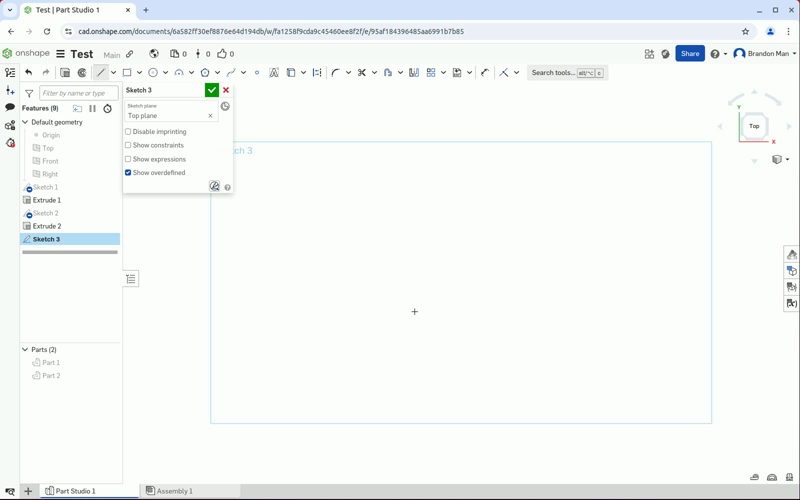
click(414, 311)
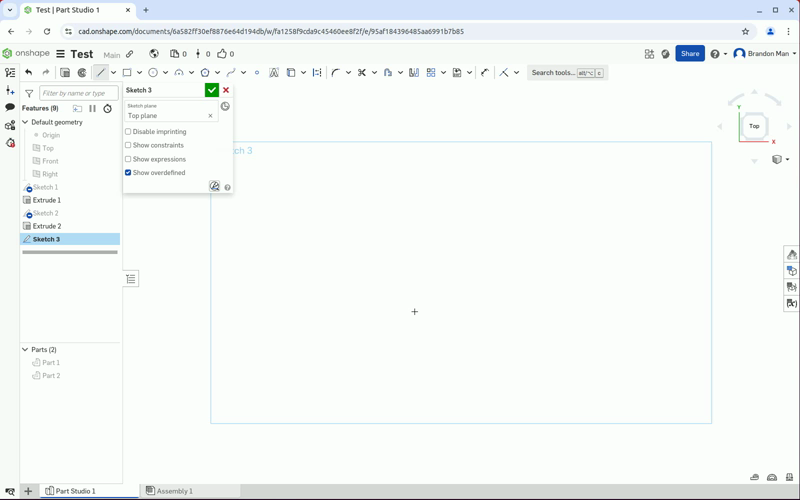
key_up(shift)
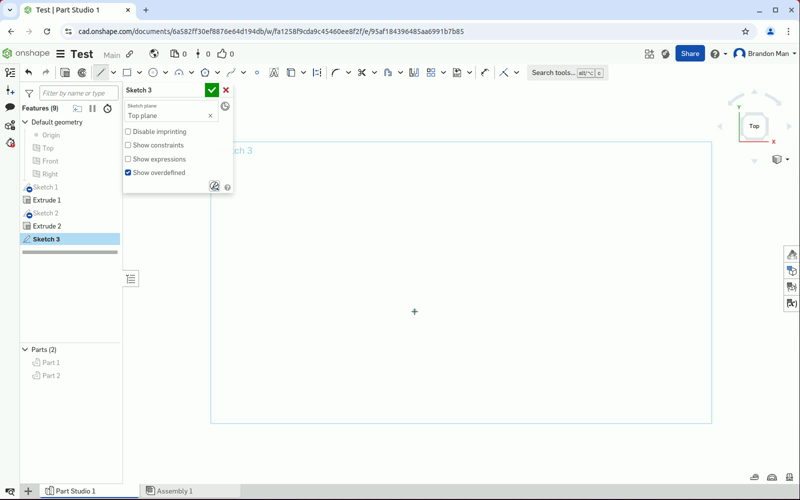
key_down(shift)
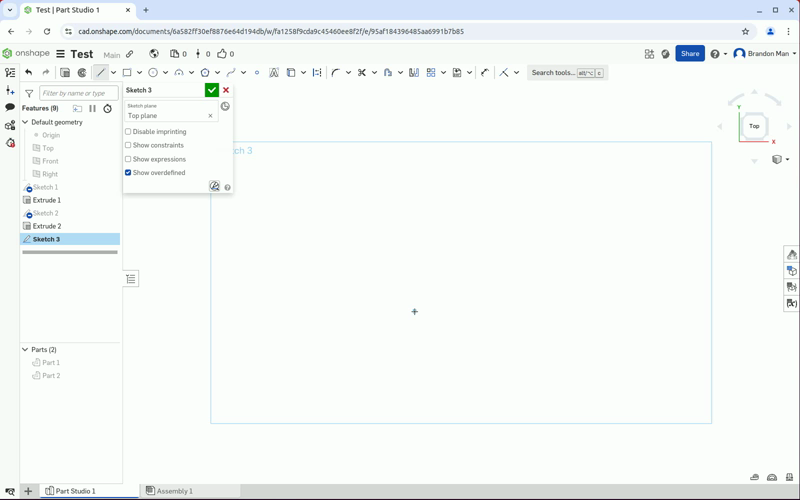
mouse_move(470, 282)
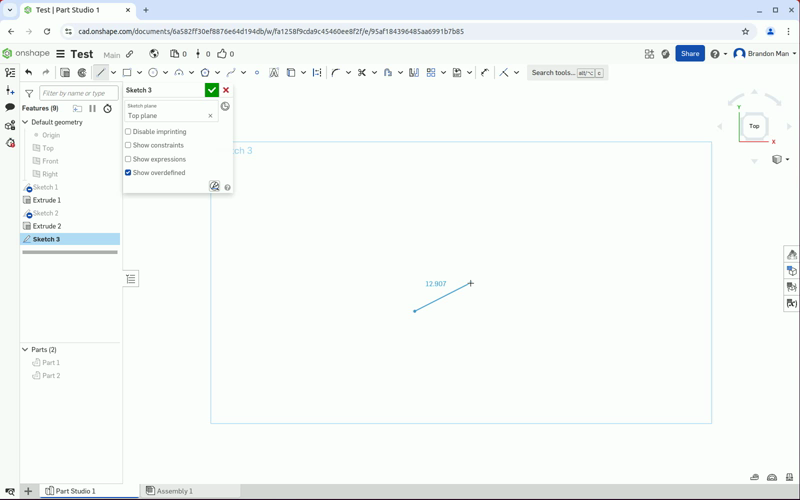
click(470, 282)
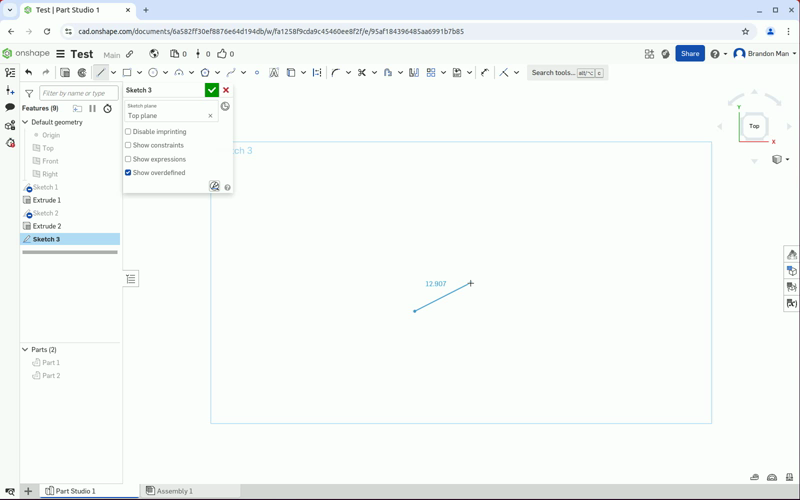
key_up(shift)
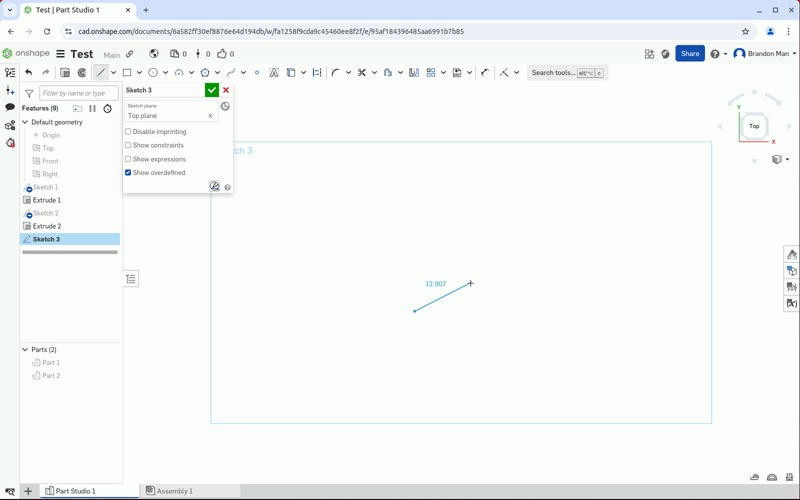
key_down(shift)
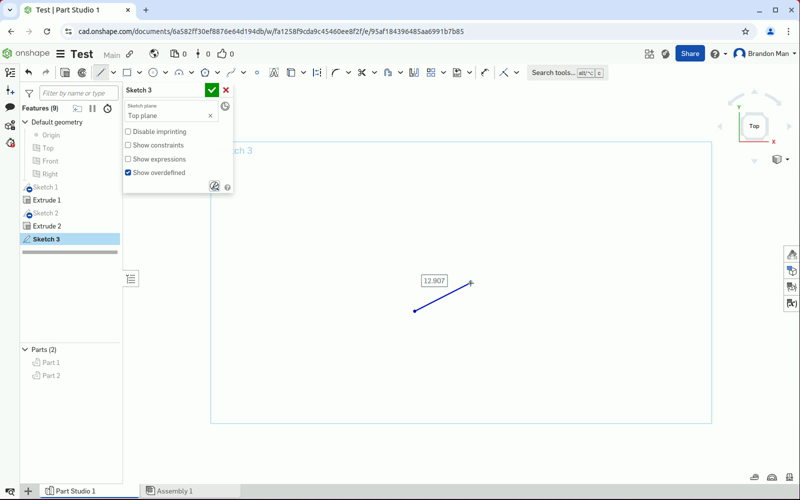
mouse_move(414, 255)
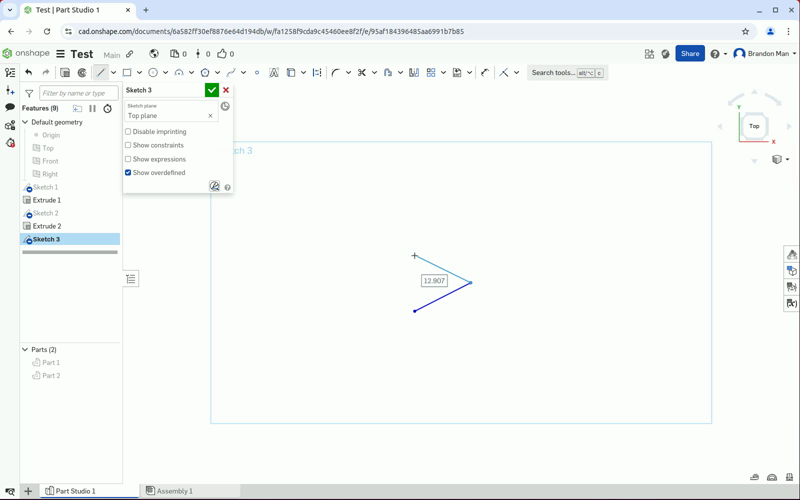
click(414, 255)
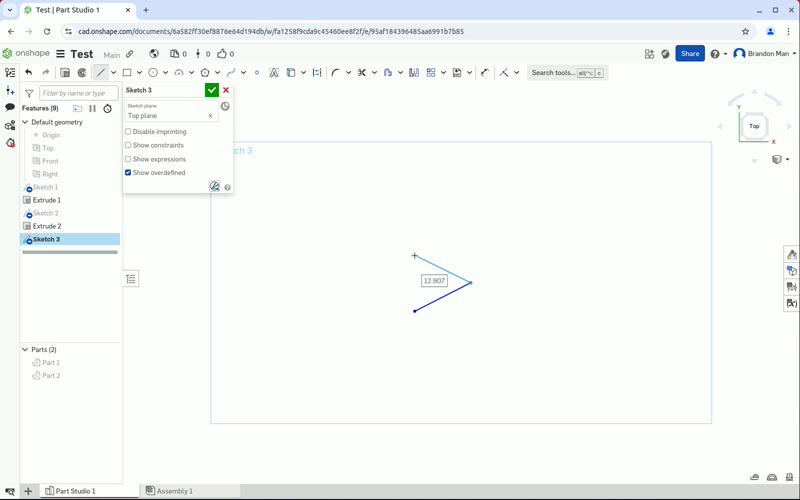
key_up(shift)
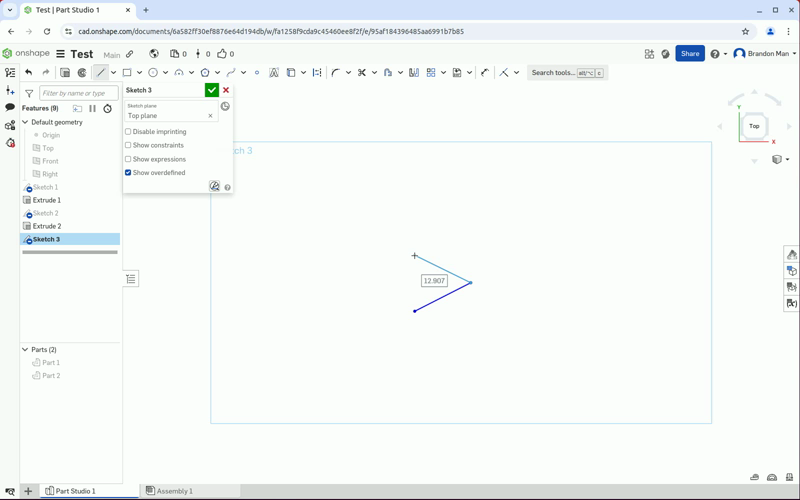
mouse_move(444, 255)
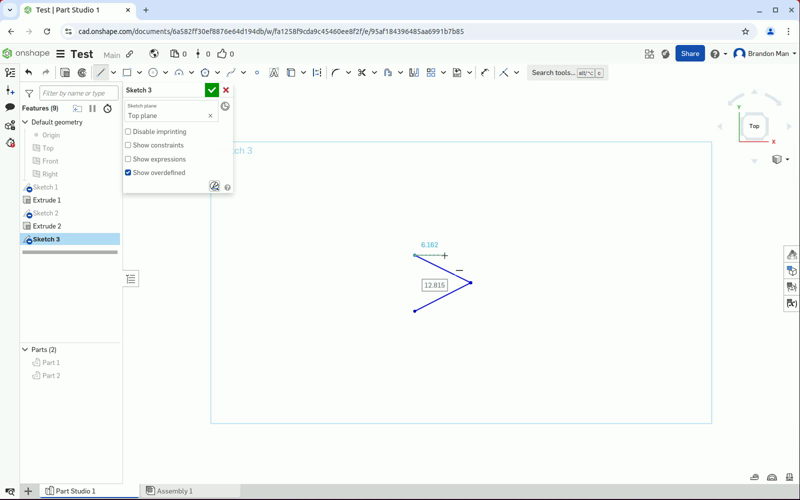
key_down(shift)
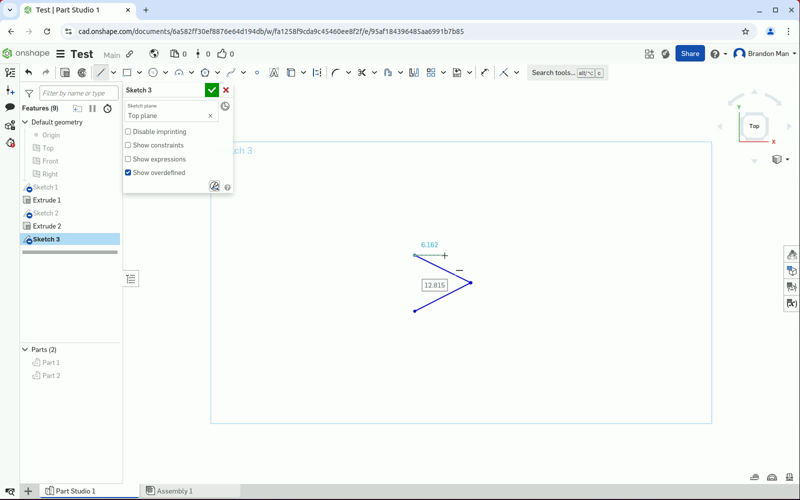
mouse_move(414, 311)
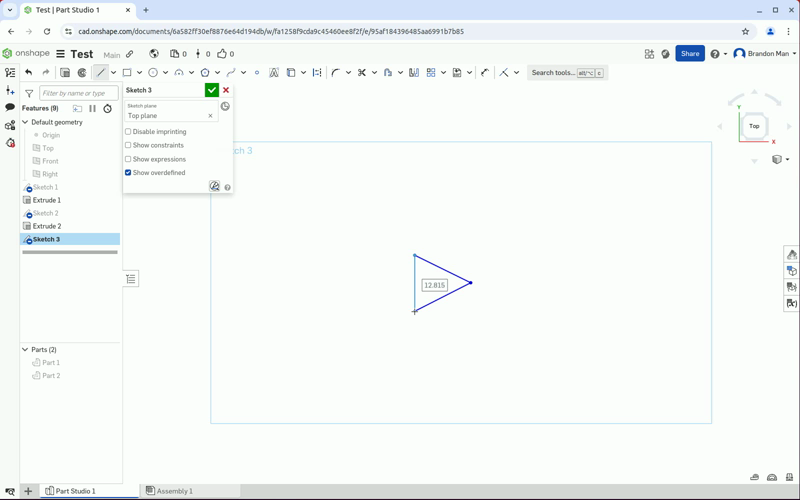
key_up(shift)
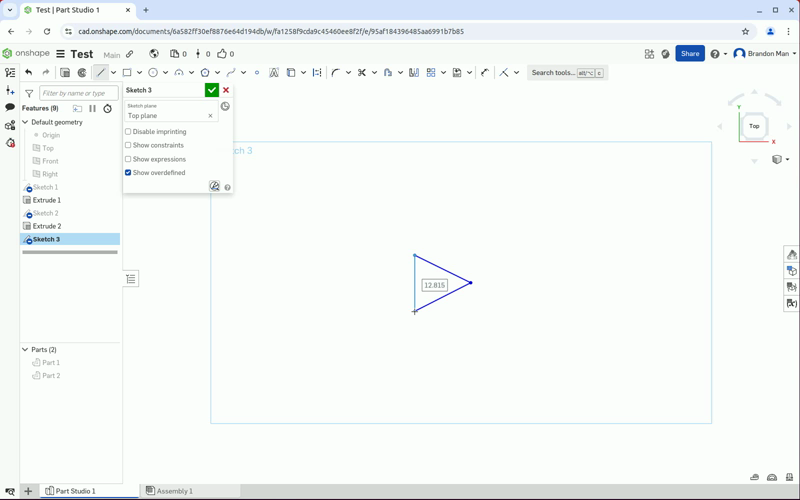
click(414, 311)
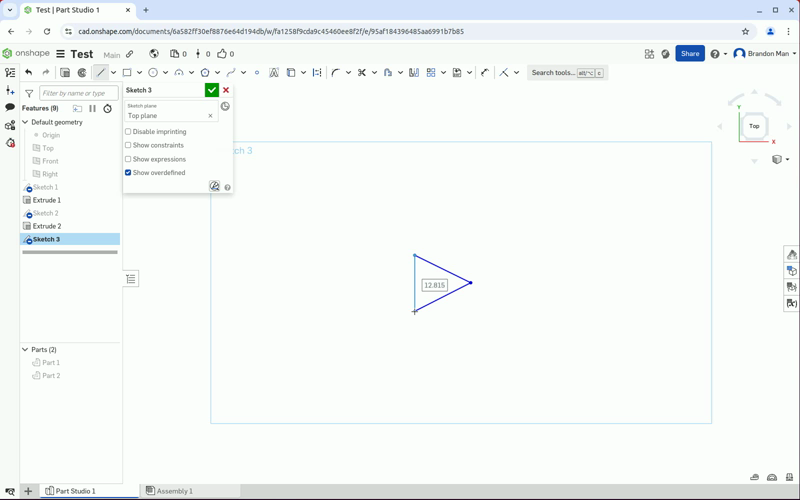
key(esc)
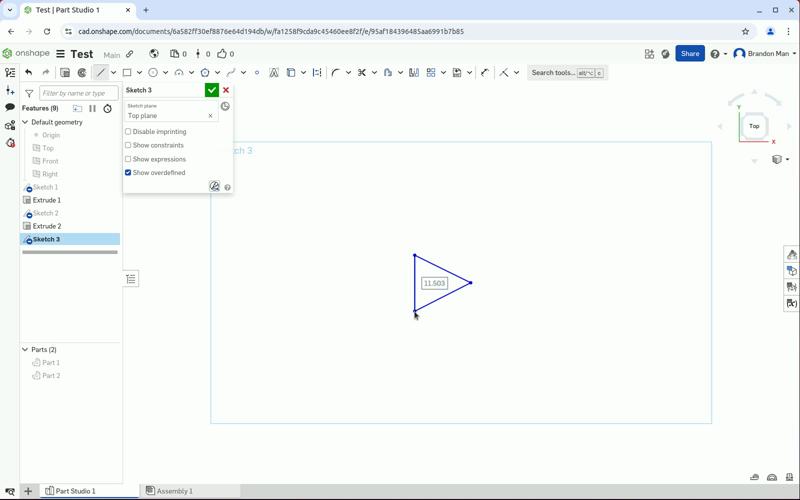
mouse_move(439, 272)
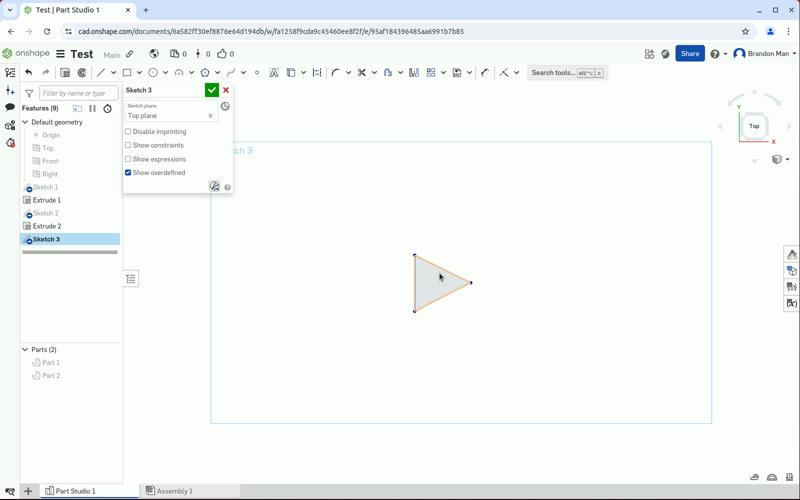
scroll(6)
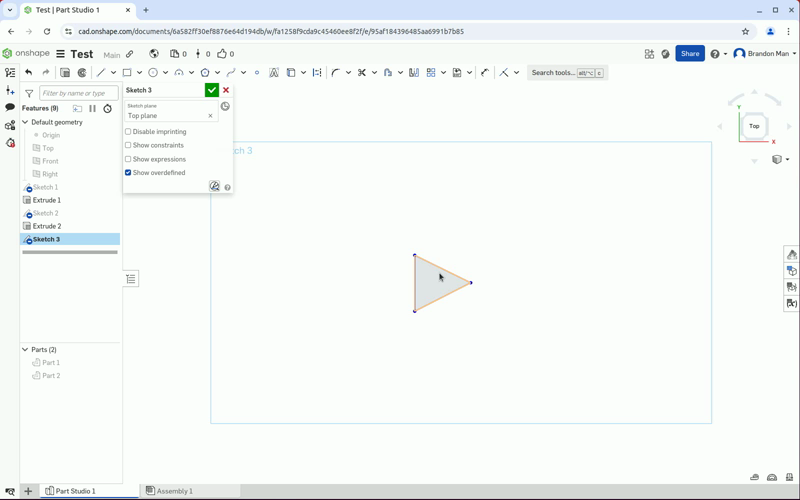
scroll(6)
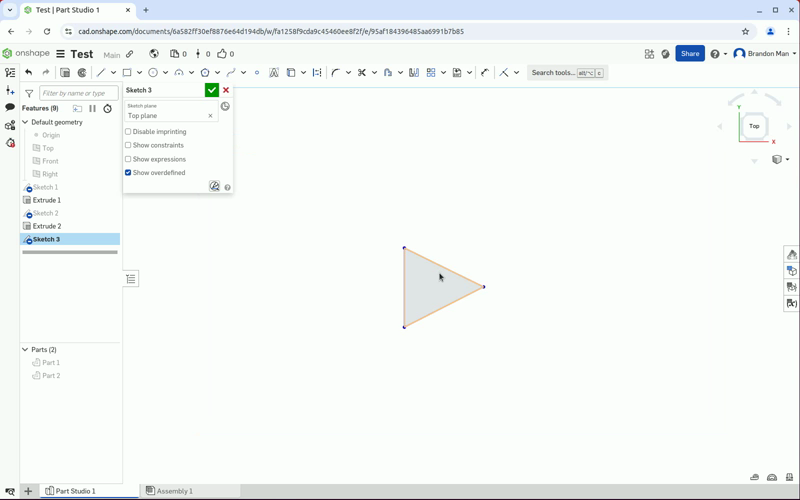
scroll(6)
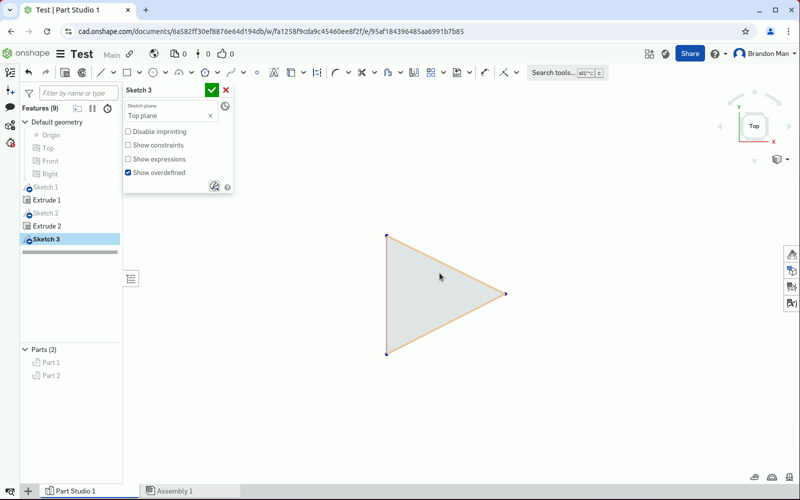
scroll(6)
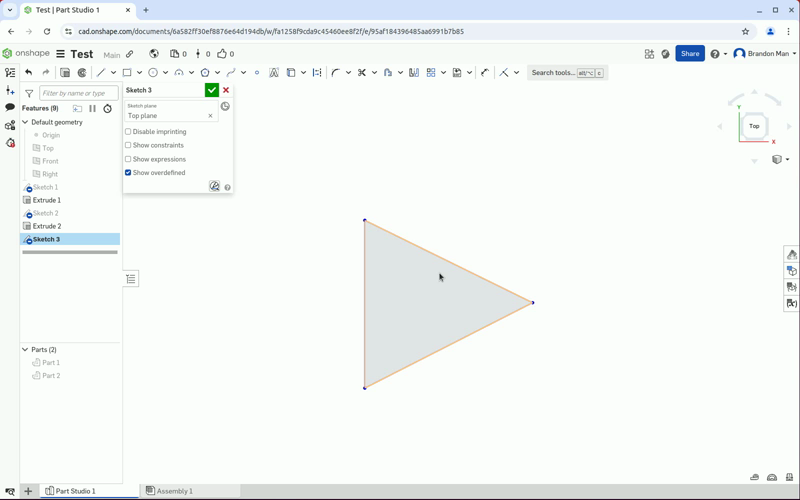
scroll(6)
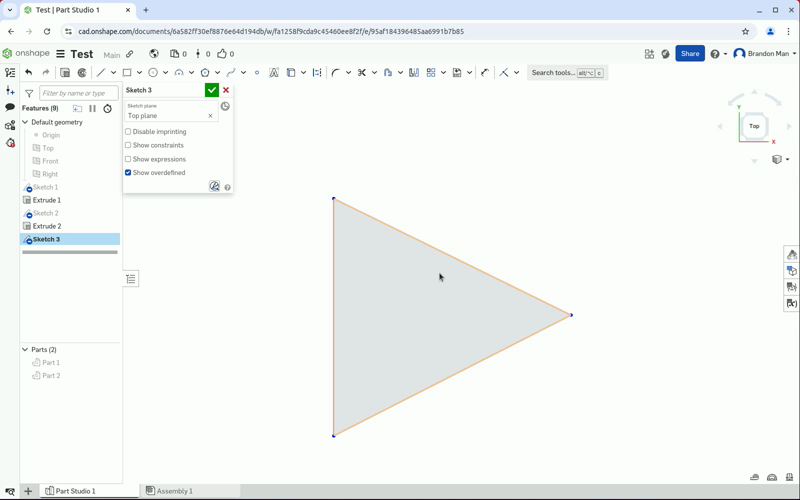
scroll(6)
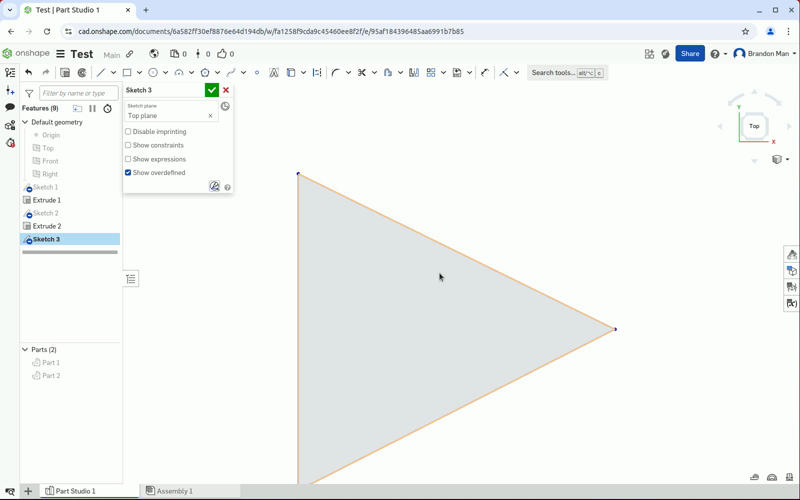
scroll(6)
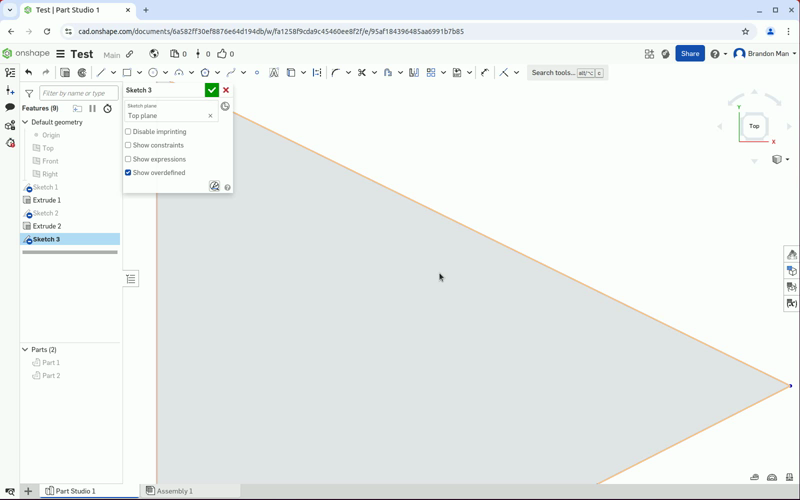
click(439, 272)
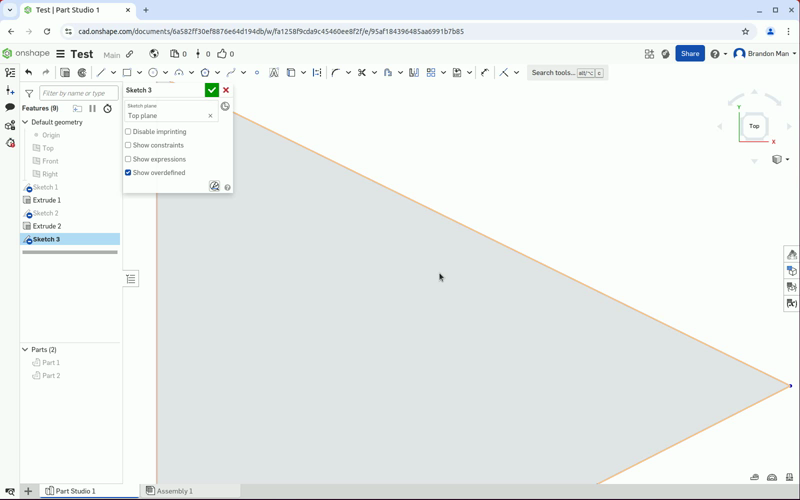
scroll(-6)
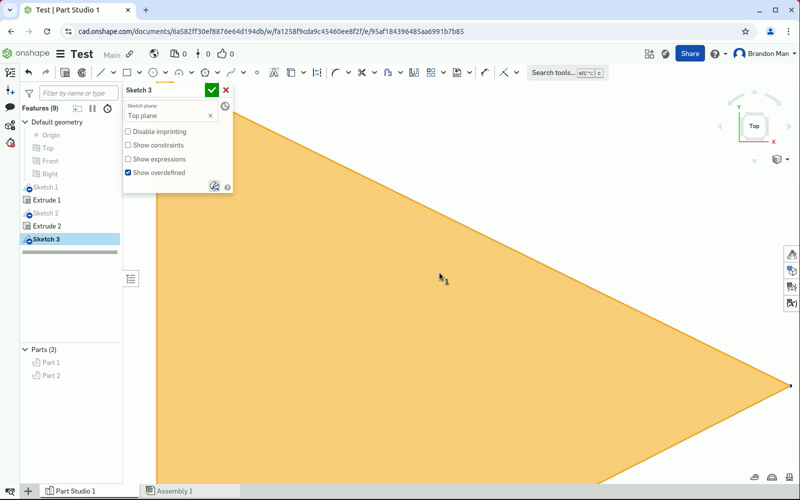
scroll(-6)
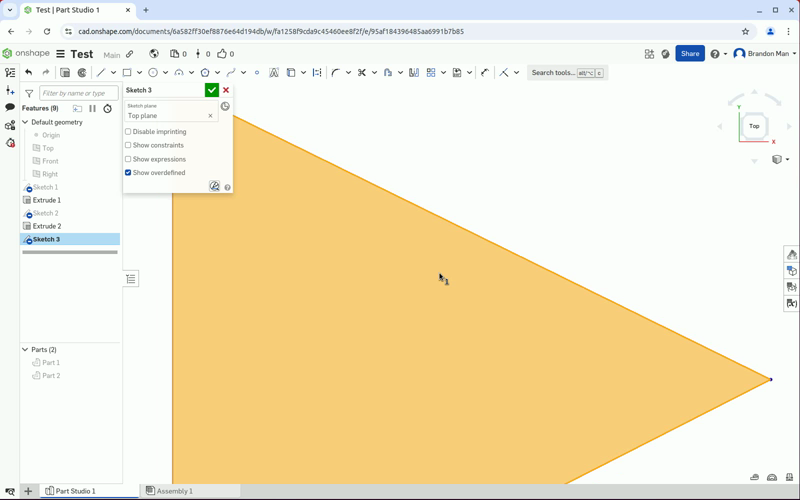
scroll(-6)
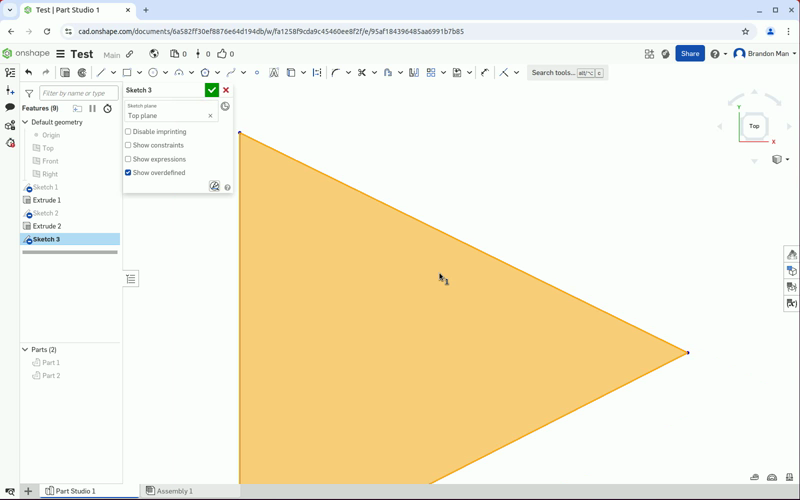
scroll(-6)
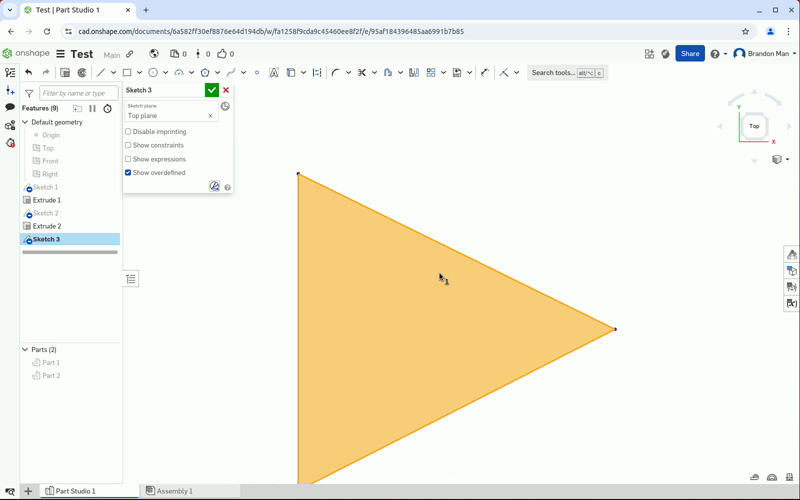
scroll(-6)
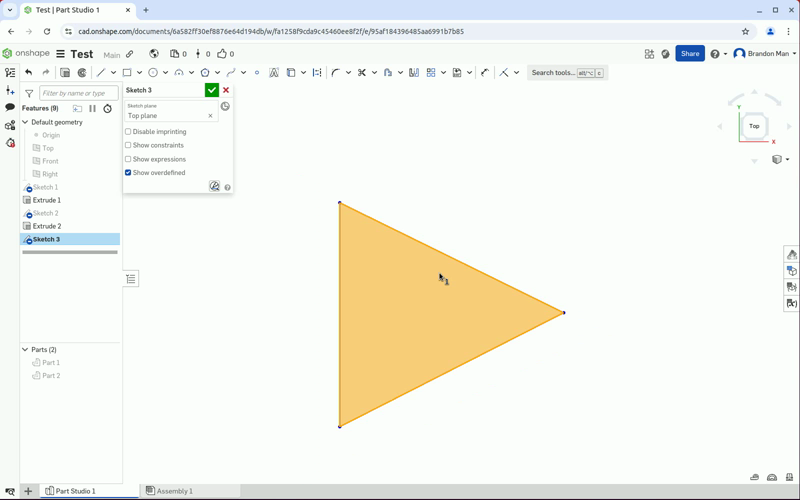
scroll(-6)
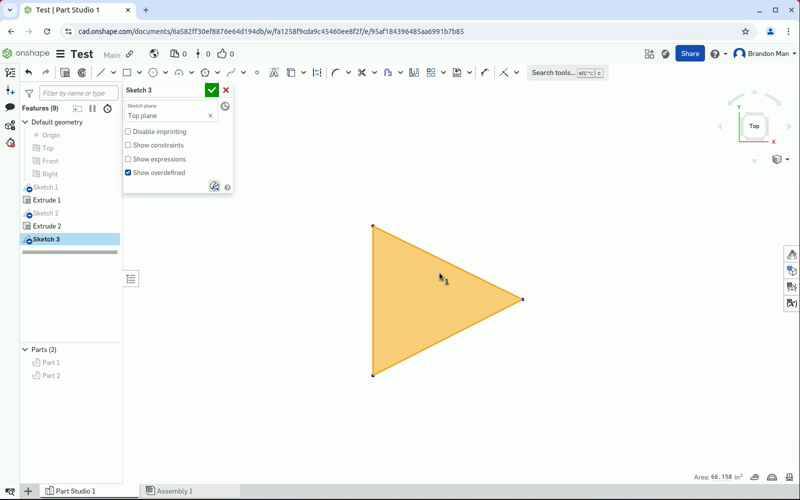
scroll(-6)
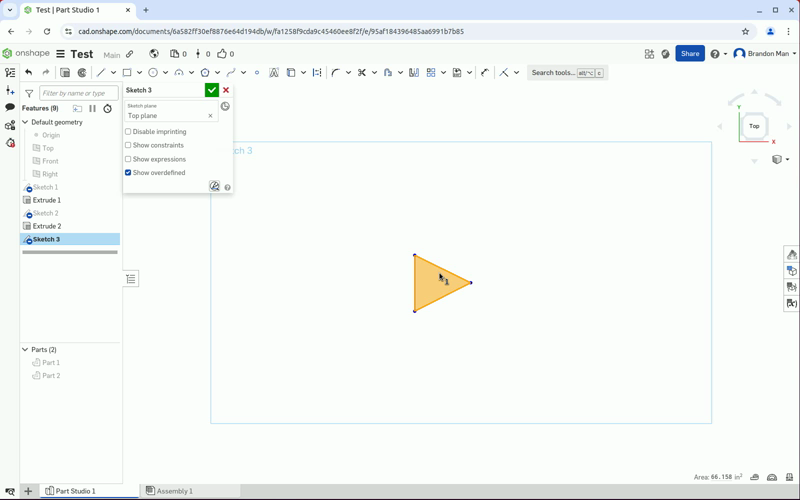
mouse_move(73, 352)
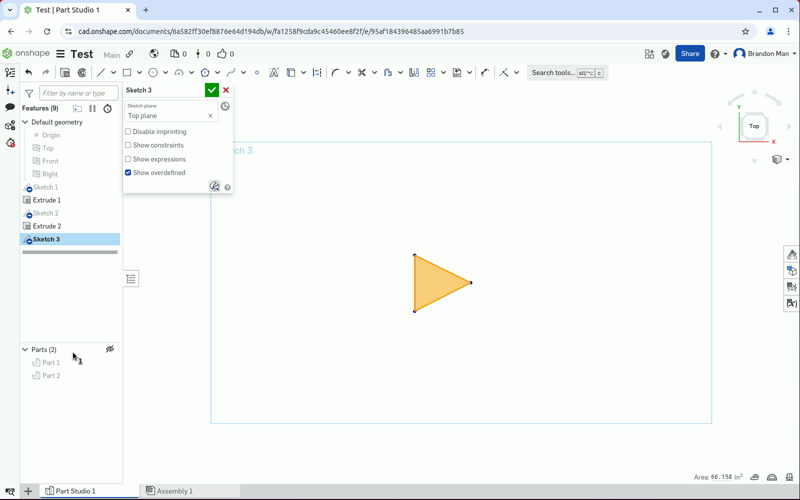
key(shift+y)
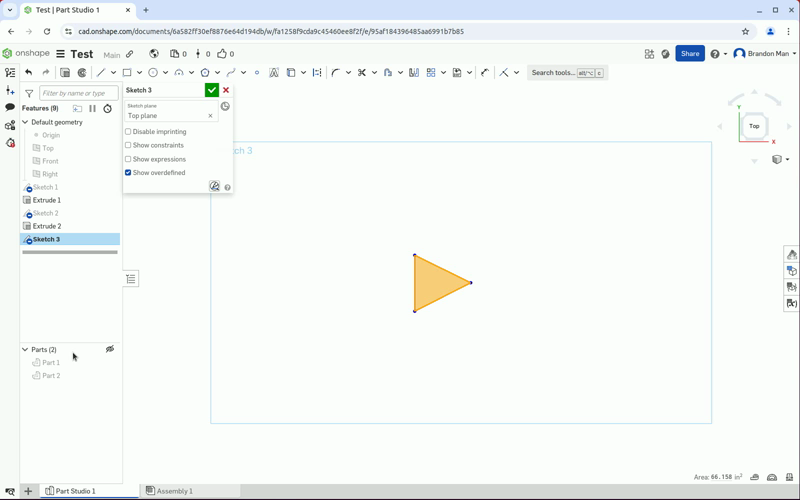
key(shift+e)
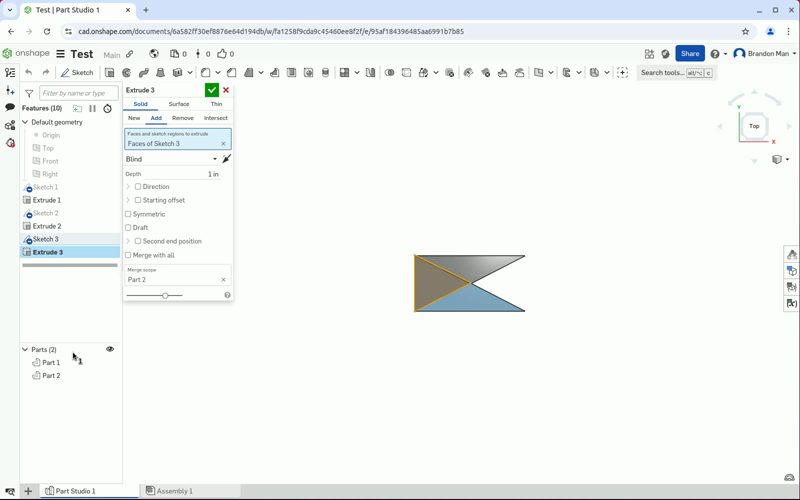
mouse_move(143, 106)
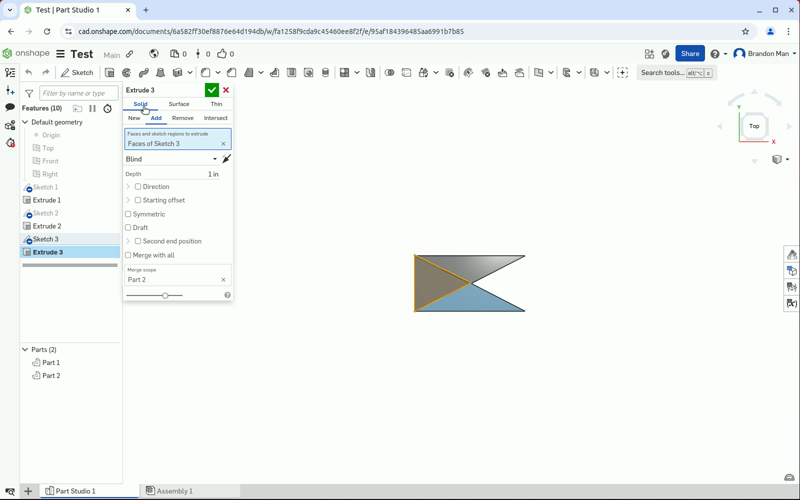
click(143, 106)
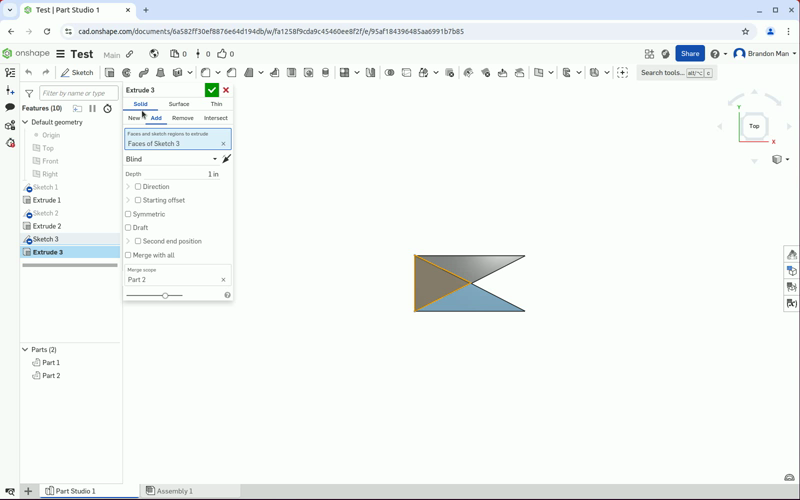
mouse_move(137, 120)
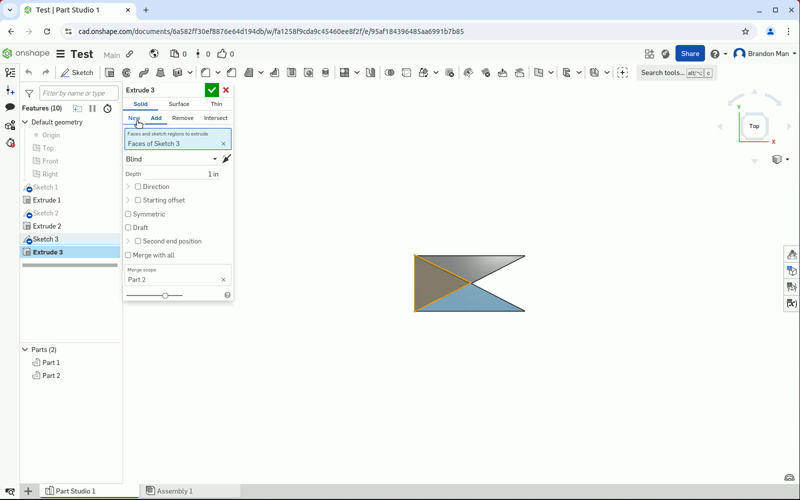
click(137, 120)
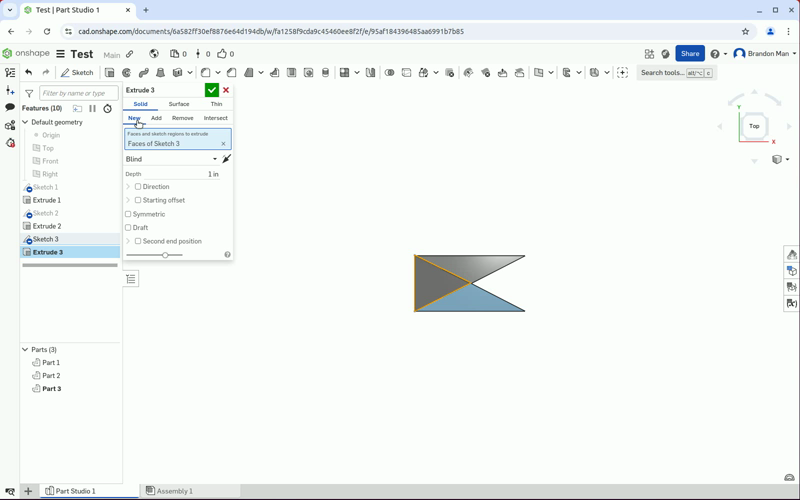
key(tab, 4)
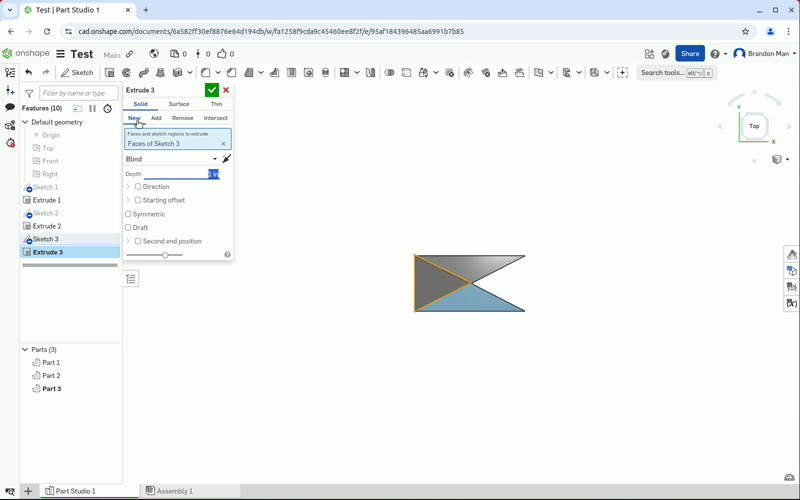
text(1.204)
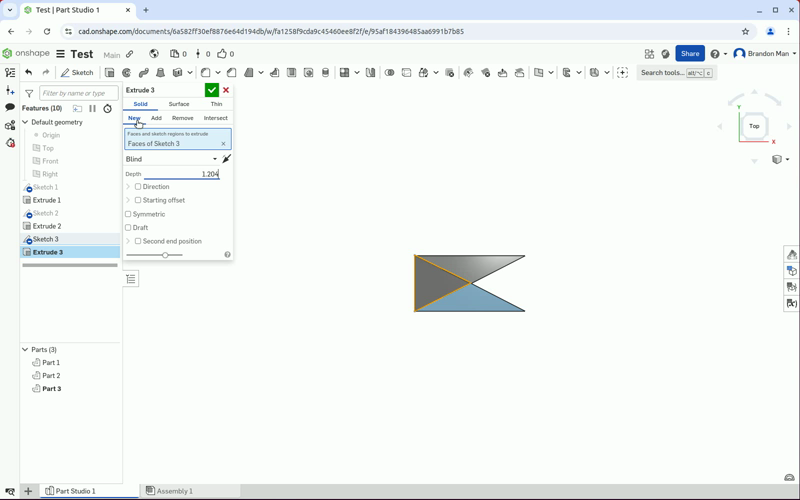
key(enter)
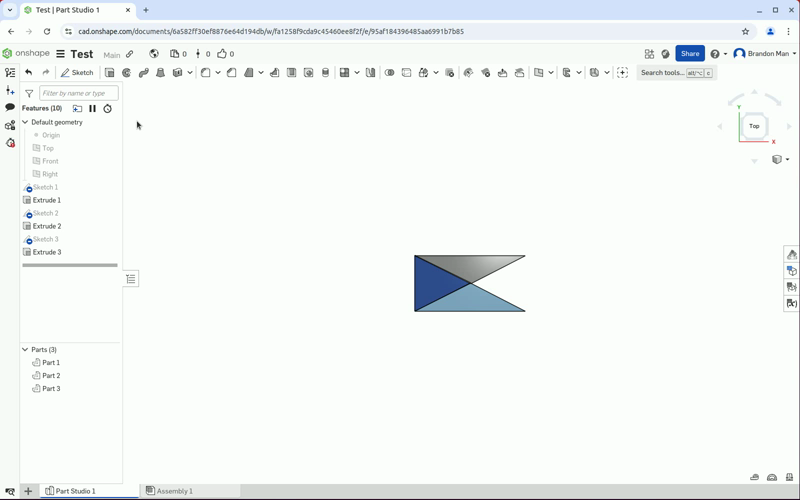
key(shift+h)
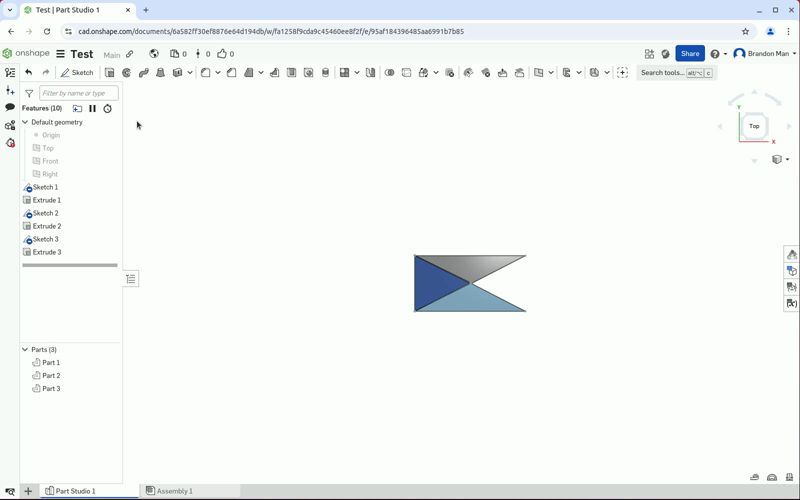
key(shift+h)
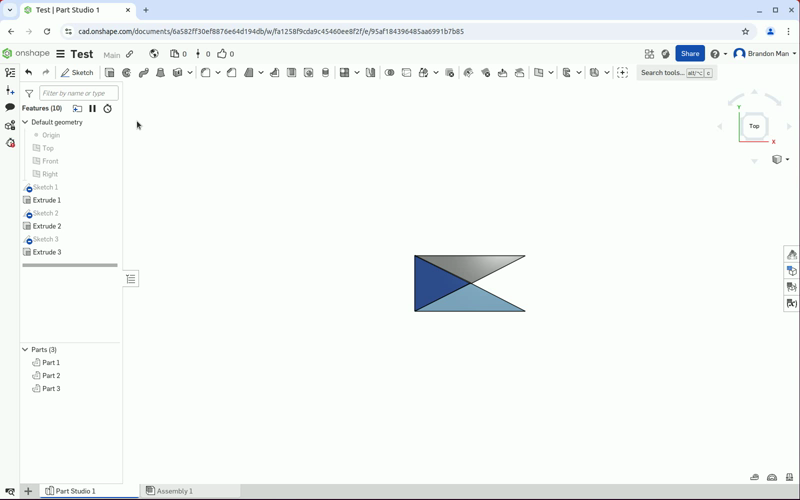
mouse_move(73, 189)
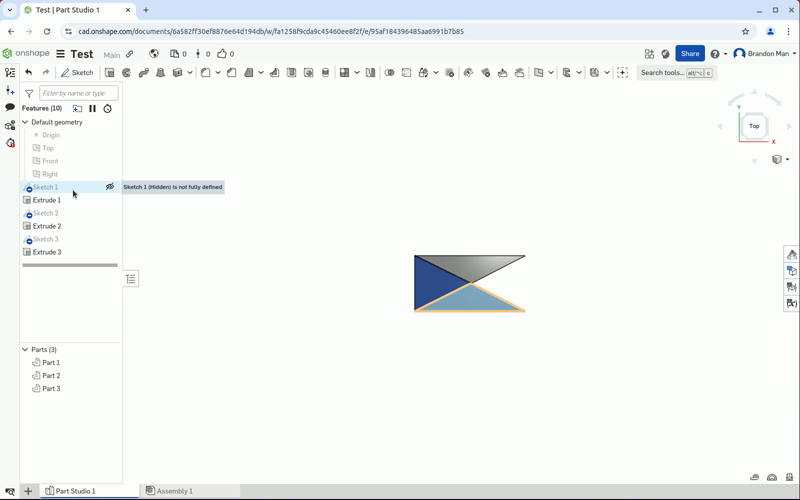
click(73, 189)
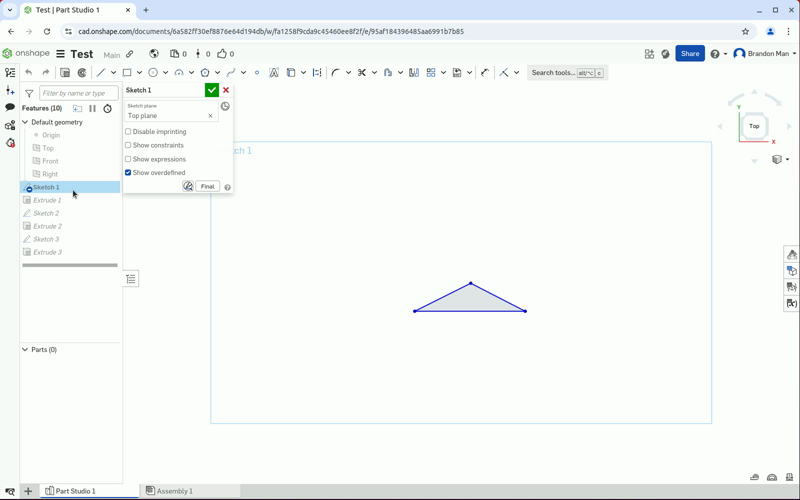
mouse_move(229, 92)
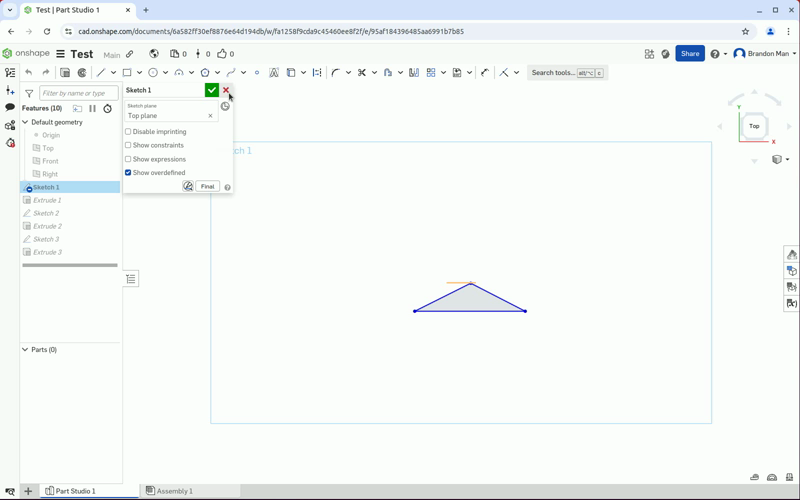
click(229, 92)
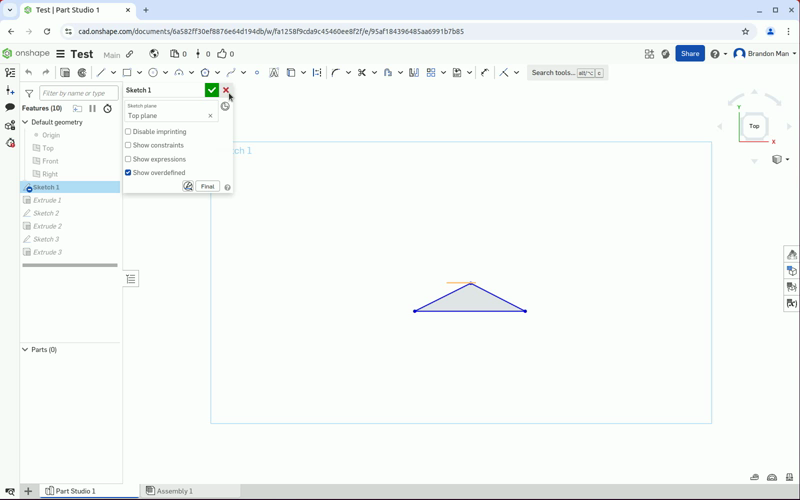
key(shift+s)
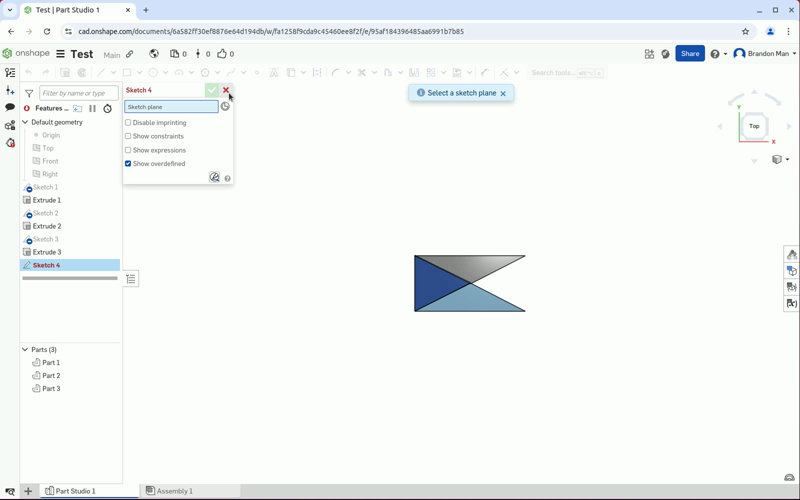
mouse_move(73, 150)
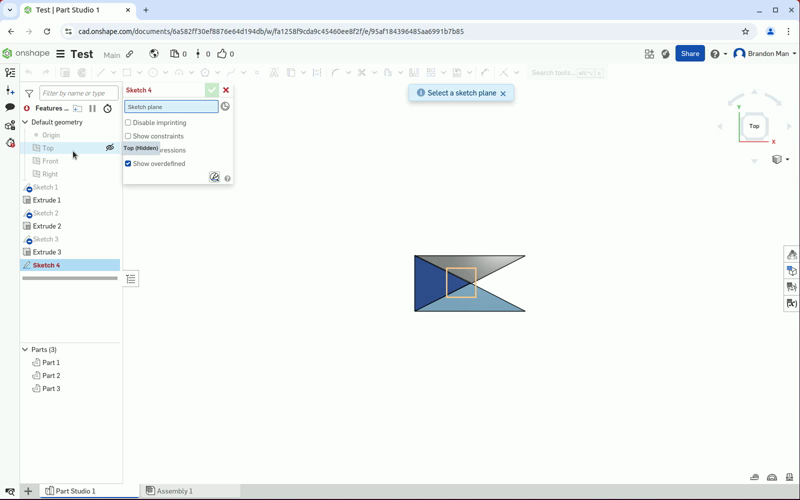
click(73, 150)
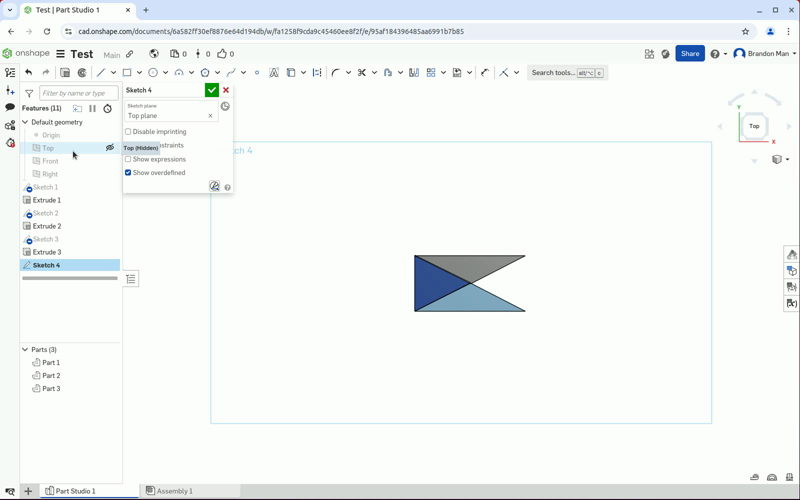
mouse_move(73, 352)
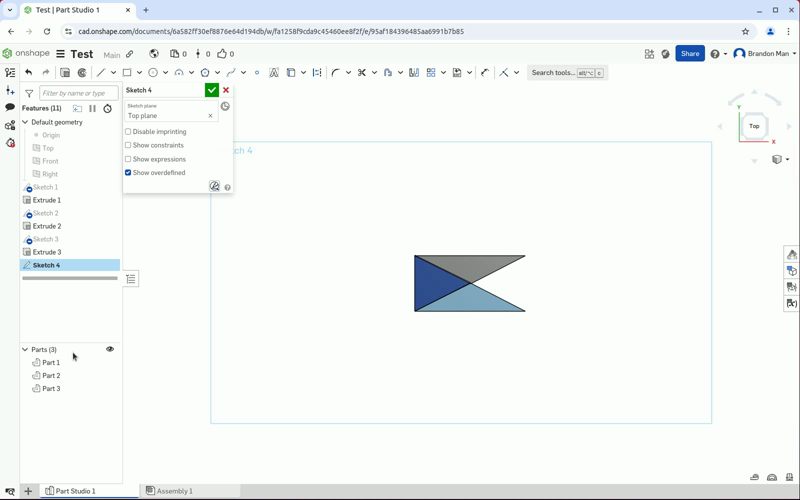
key(y)
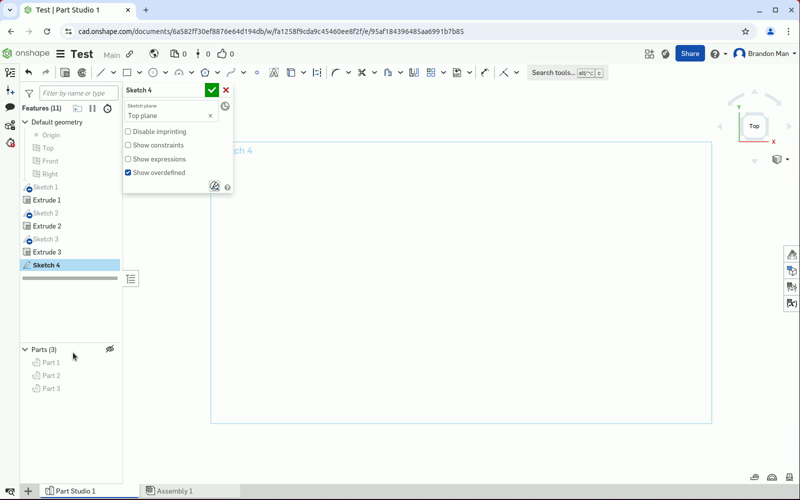
key(l)
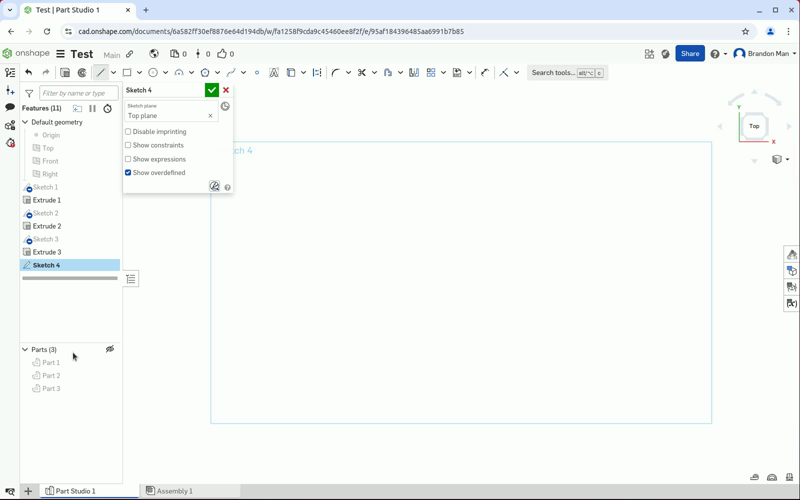
key_down(shift)
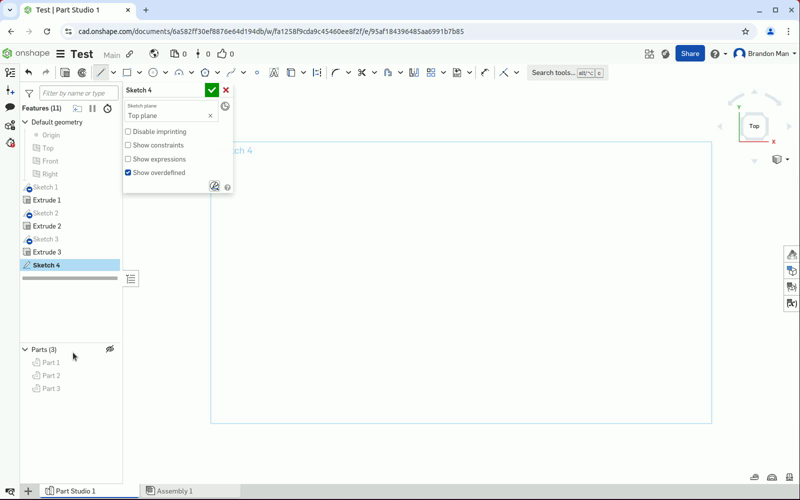
mouse_move(471, 282)
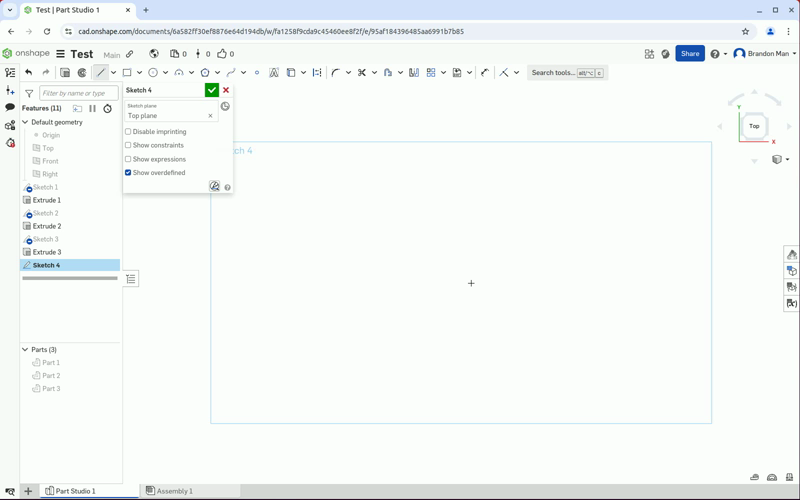
click(471, 282)
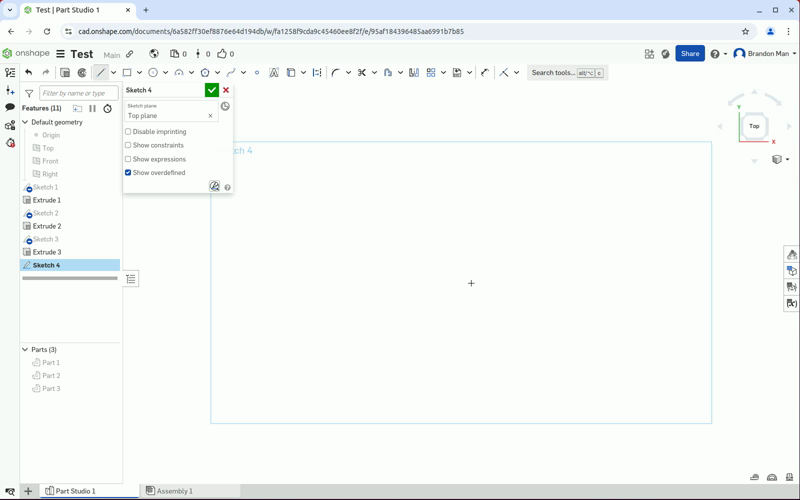
key_up(shift)
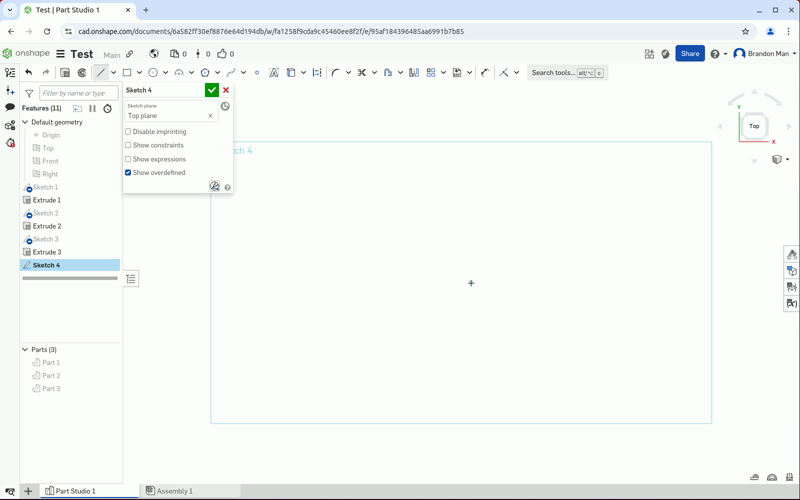
key_down(shift)
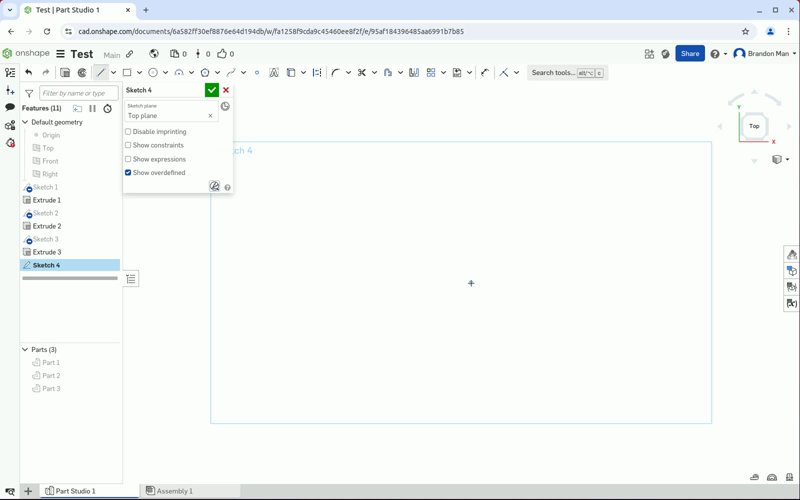
mouse_move(527, 311)
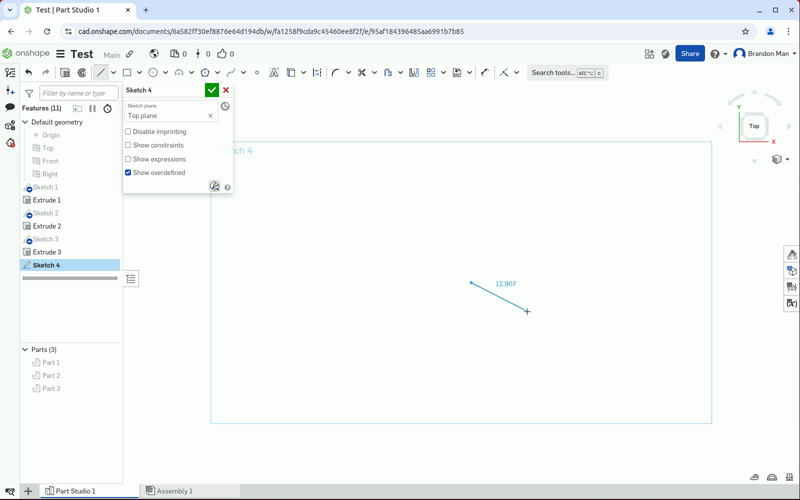
click(527, 311)
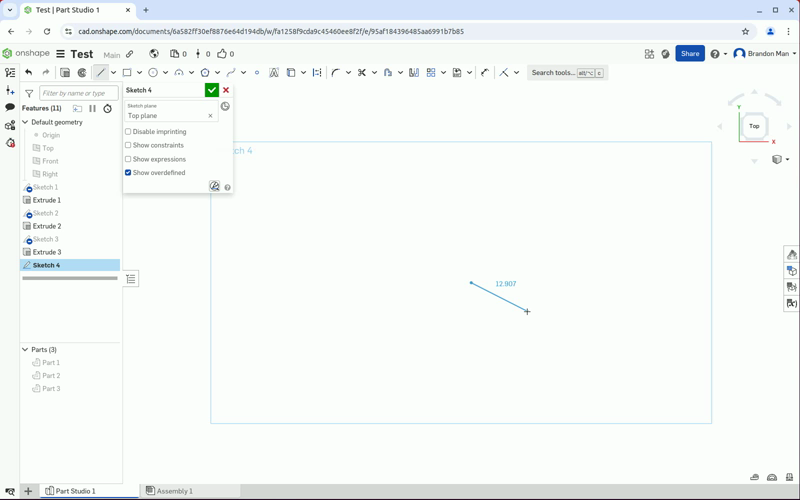
key_up(shift)
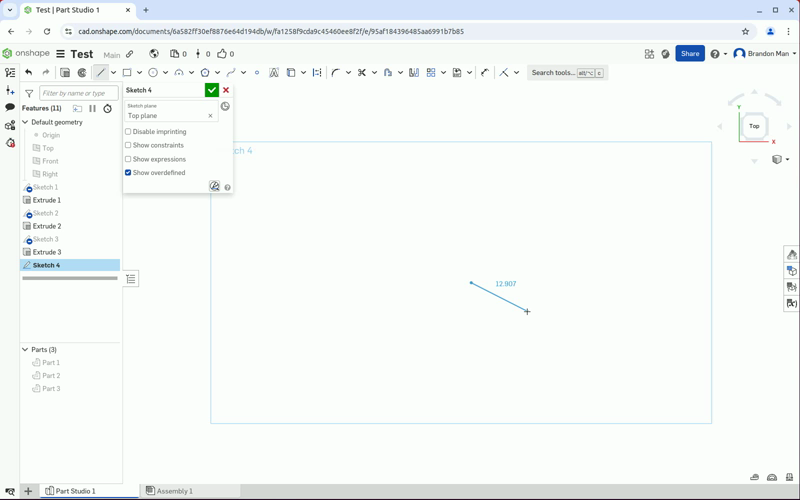
key_down(shift)
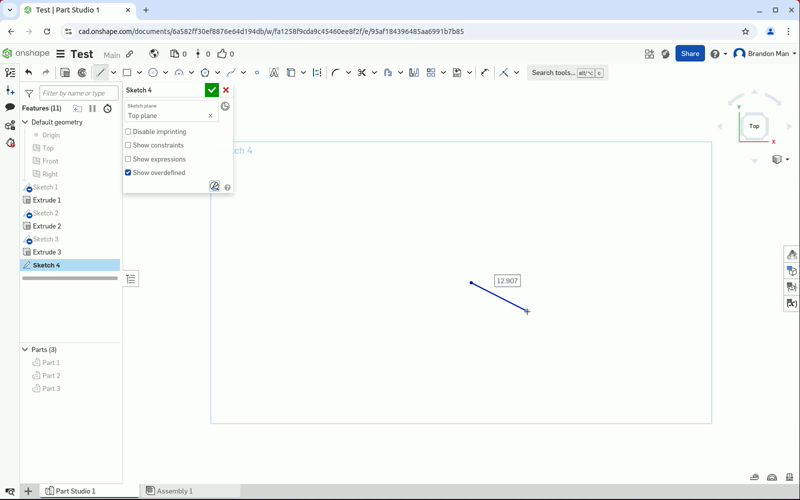
mouse_move(557, 311)
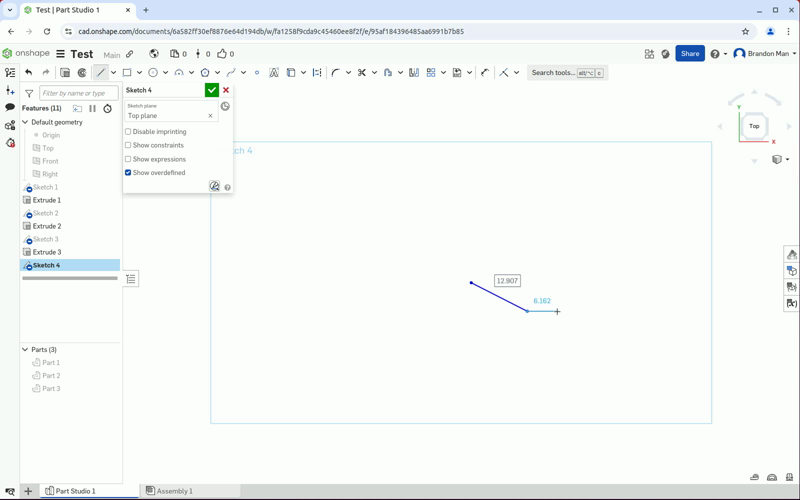
mouse_move(527, 254)
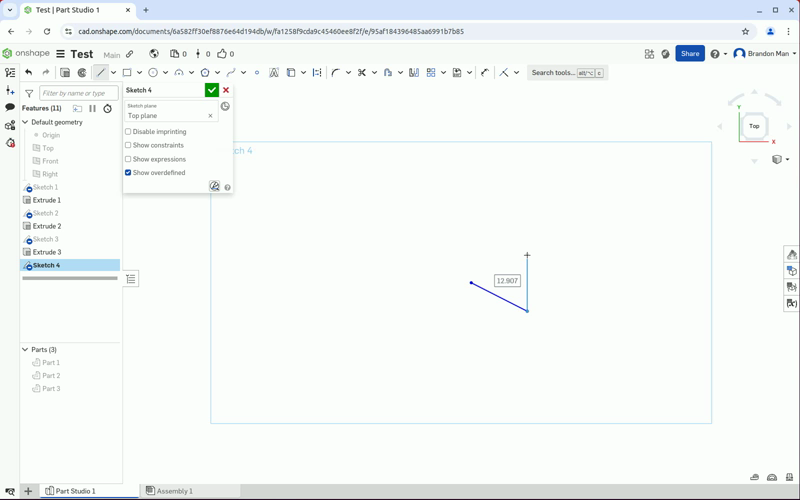
click(527, 254)
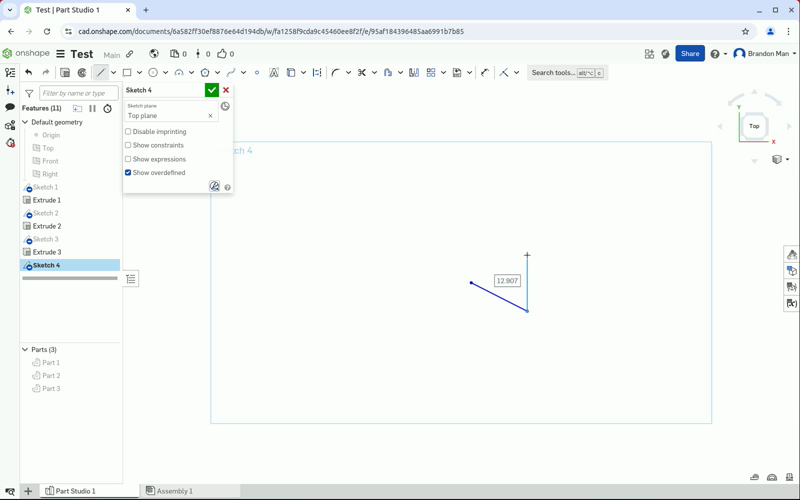
key_up(shift)
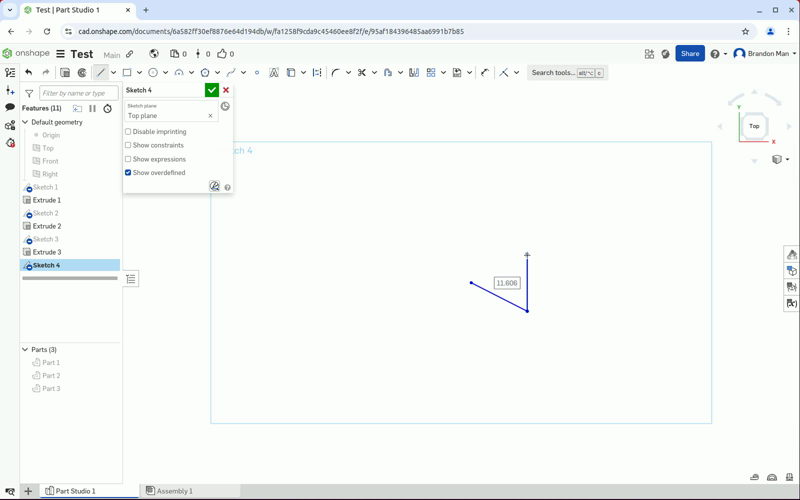
key_down(shift)
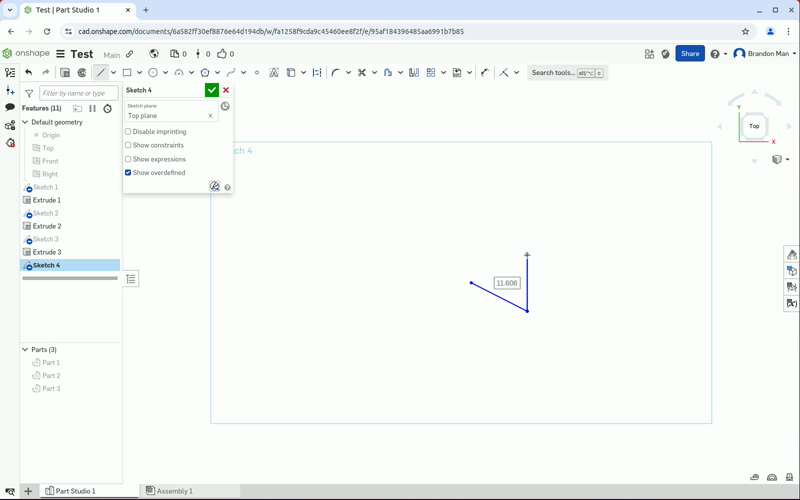
mouse_move(471, 282)
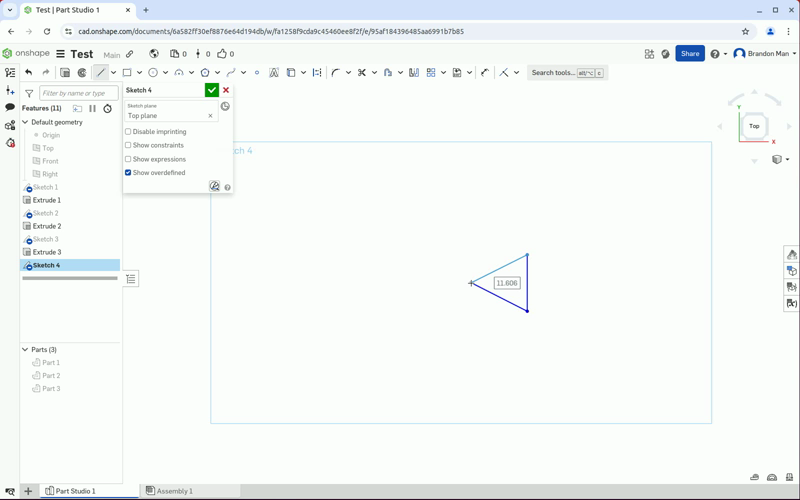
key_up(shift)
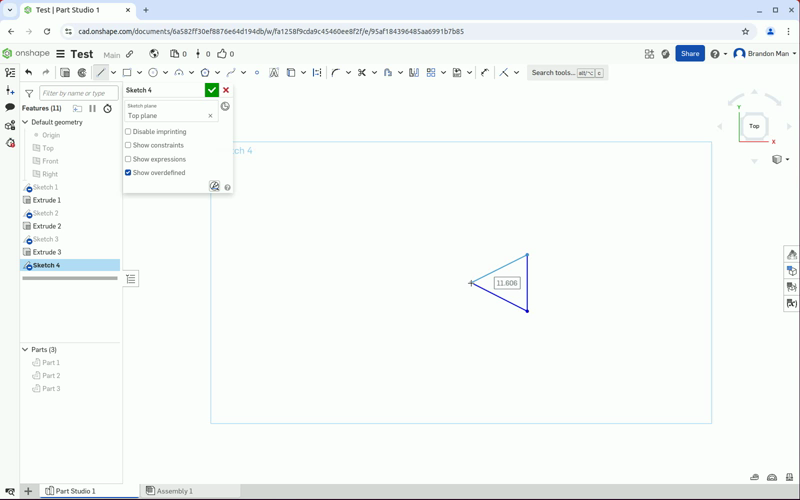
click(471, 282)
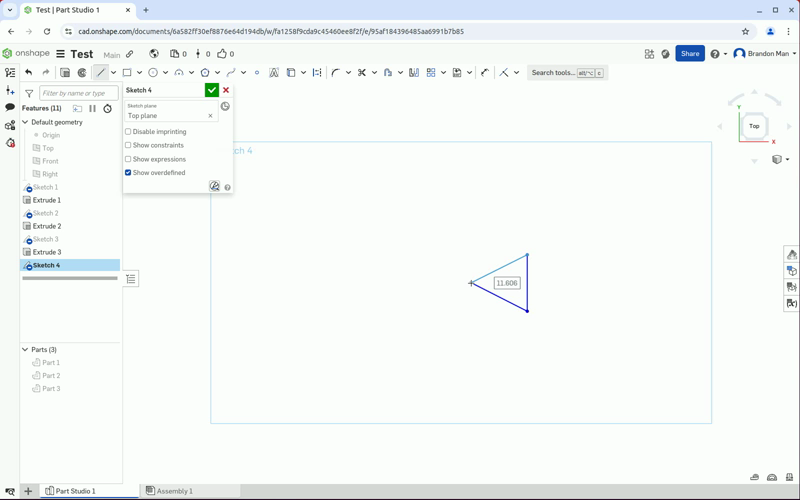
key(esc)
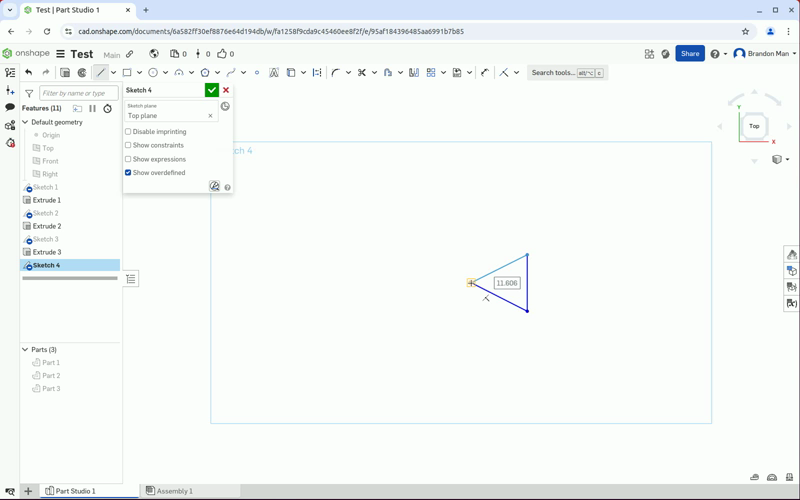
mouse_move(492, 288)
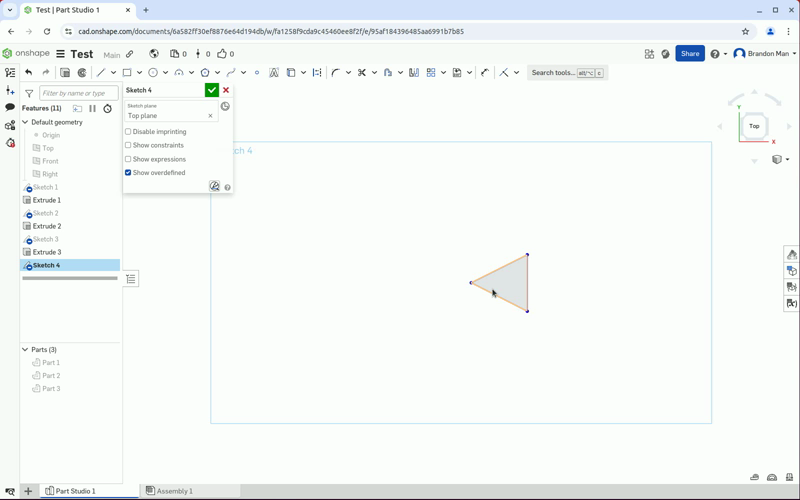
scroll(6)
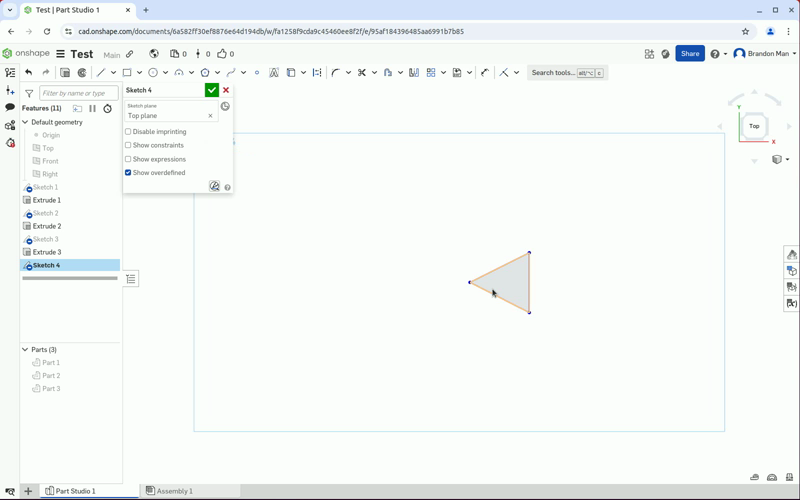
scroll(6)
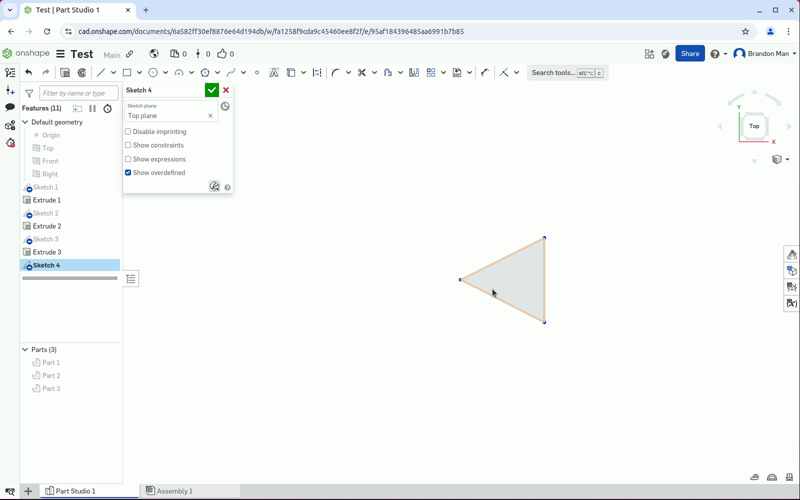
scroll(6)
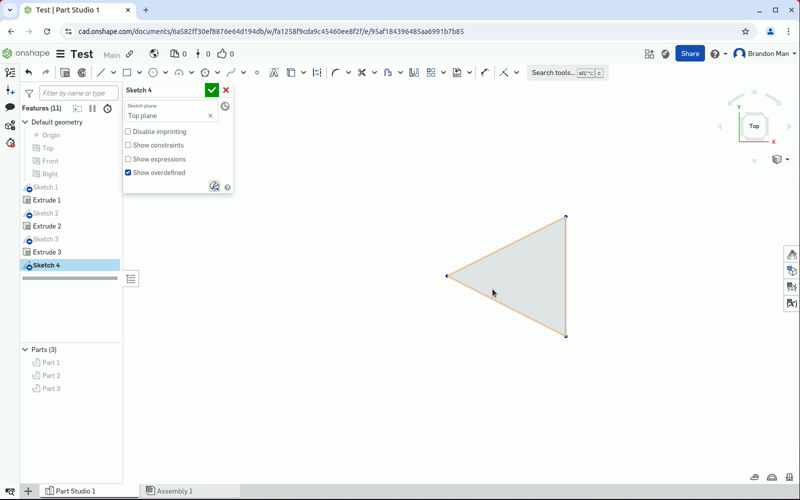
scroll(6)
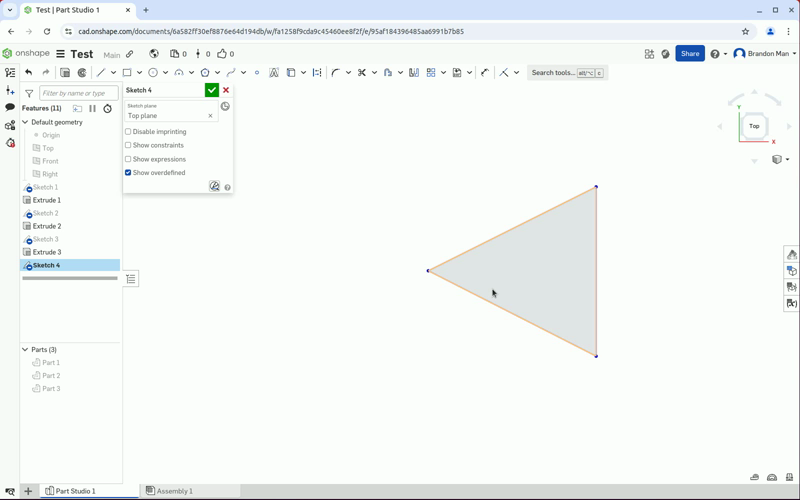
scroll(6)
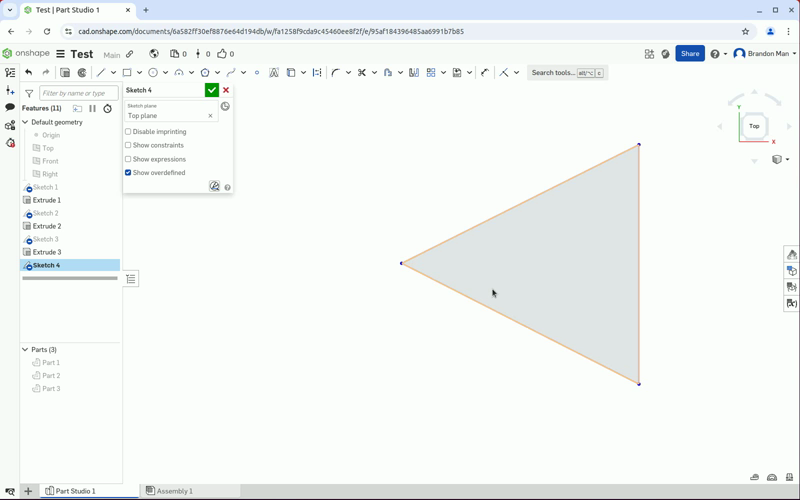
scroll(6)
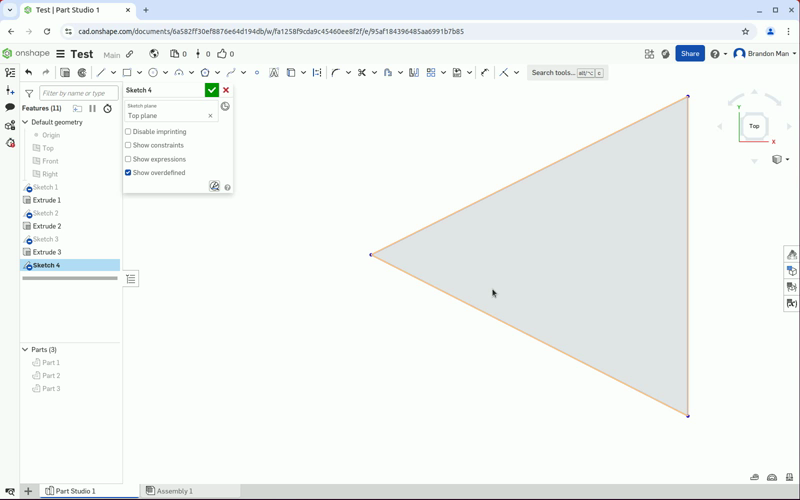
scroll(6)
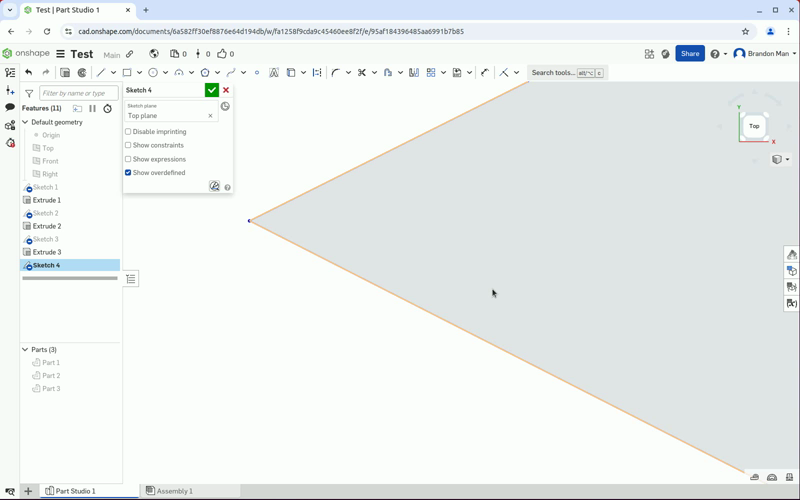
click(492, 288)
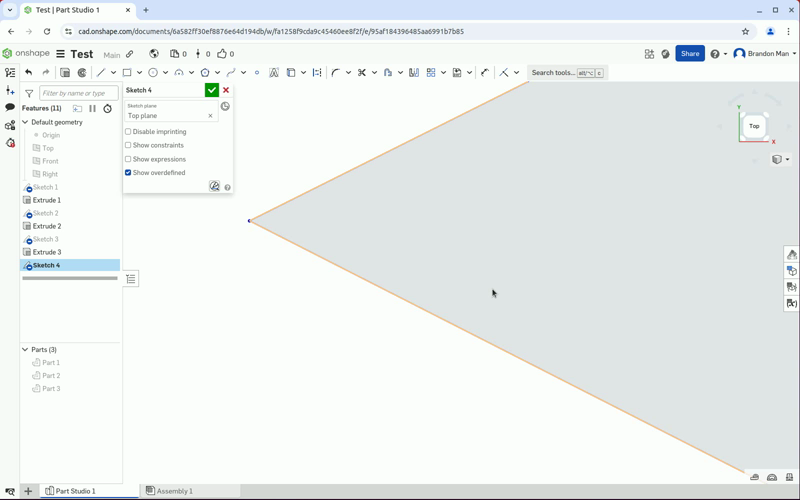
scroll(-6)
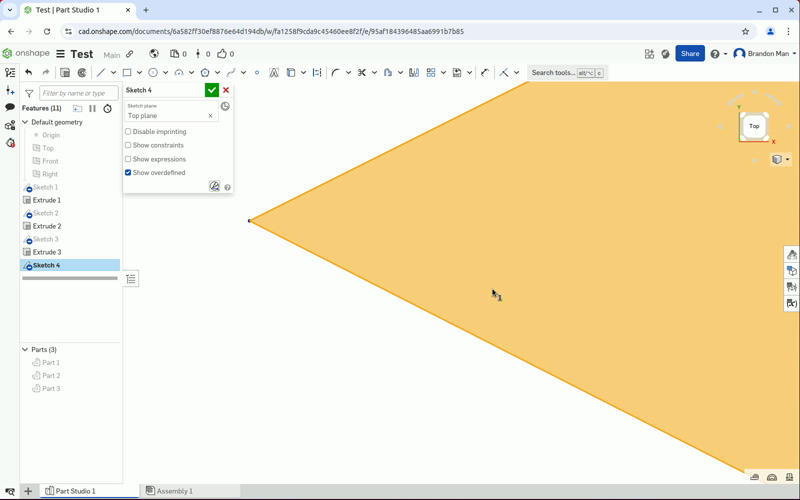
scroll(-6)
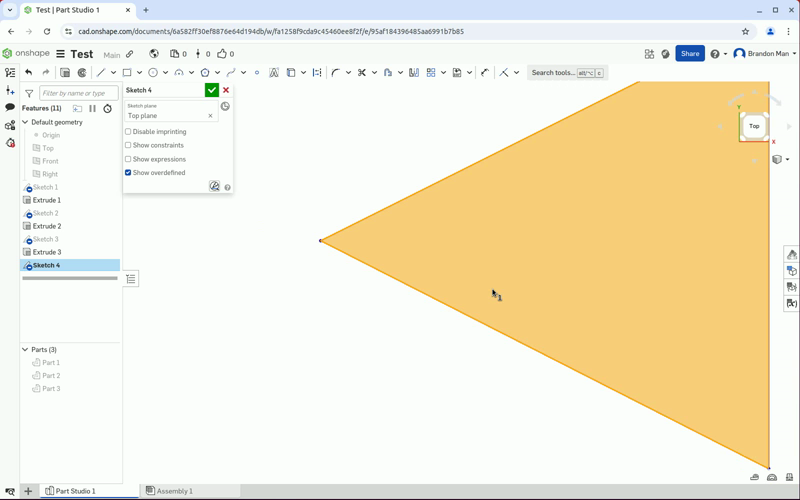
scroll(-6)
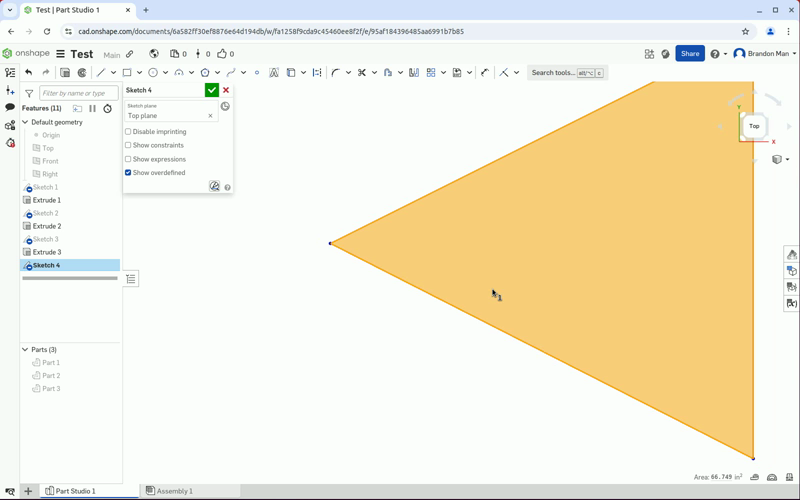
scroll(-6)
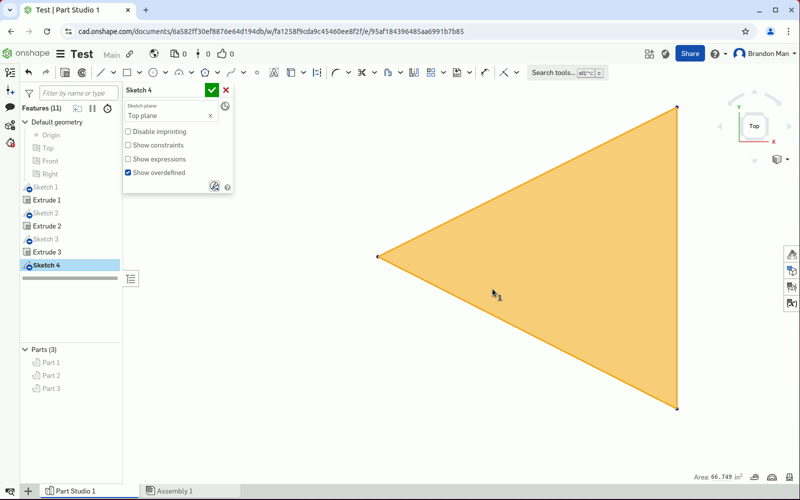
scroll(-6)
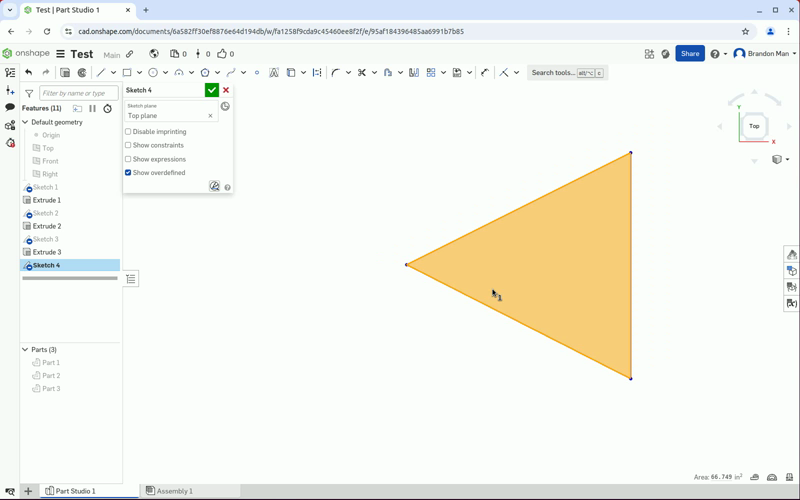
scroll(-6)
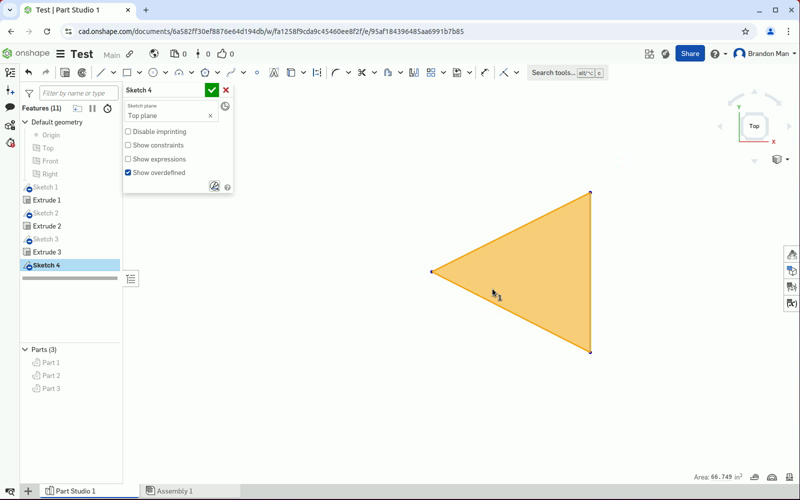
scroll(-6)
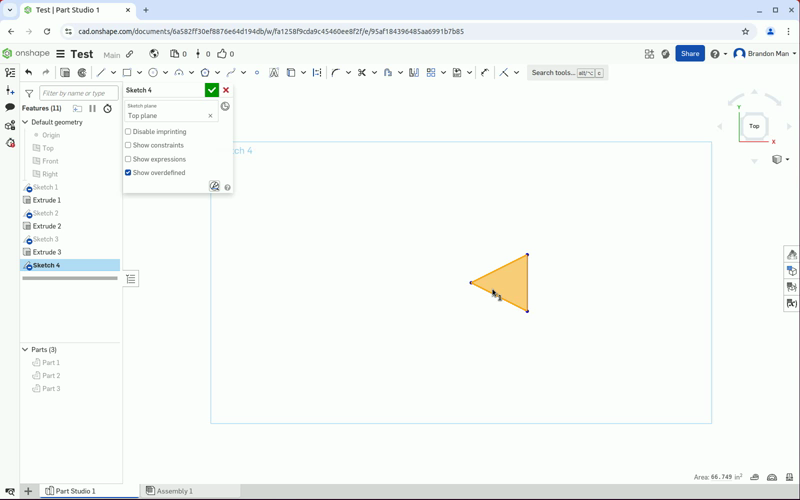
mouse_move(73, 352)
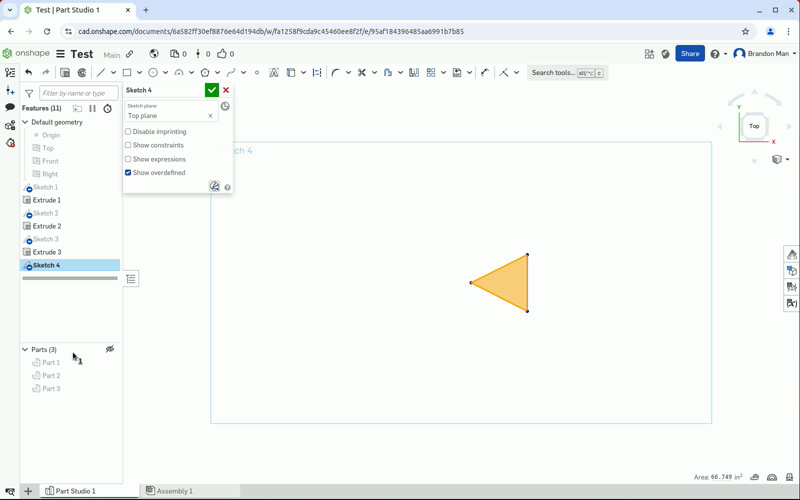
key(shift+y)
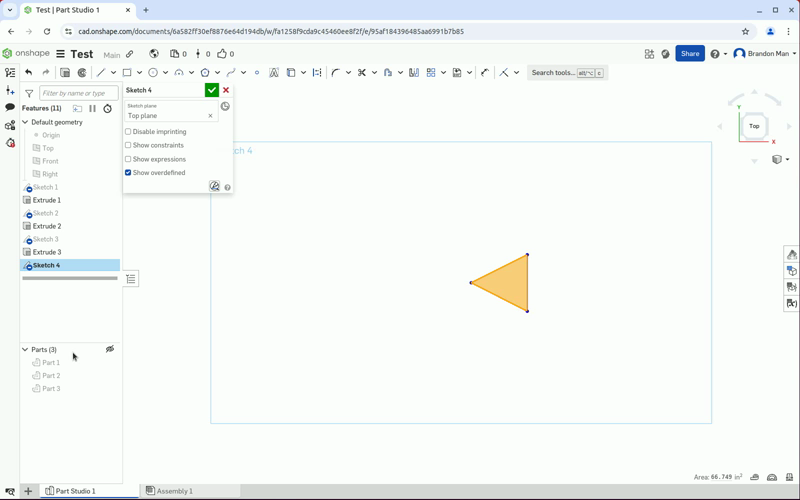
key(shift+e)
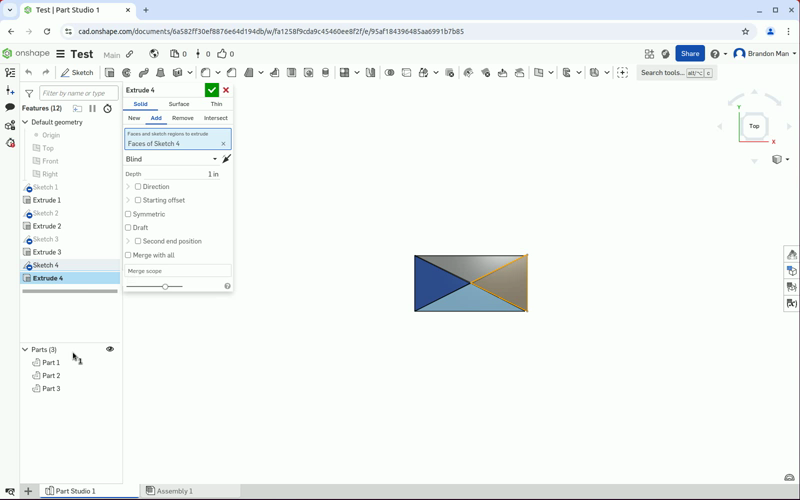
mouse_move(143, 106)
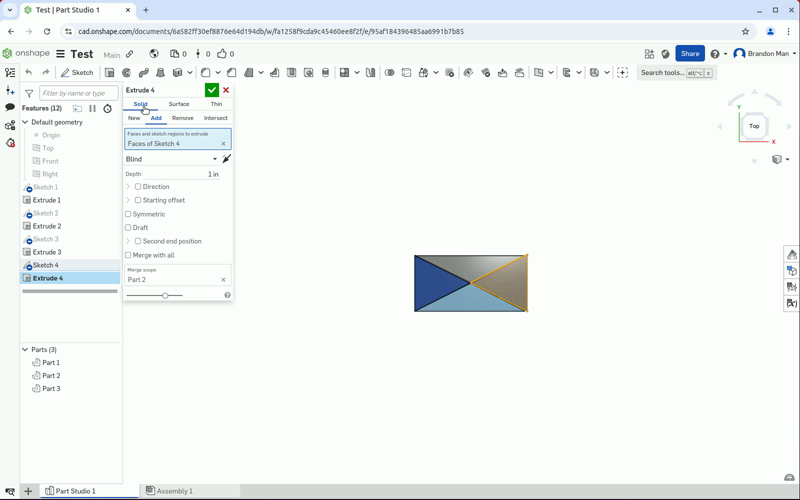
click(143, 106)
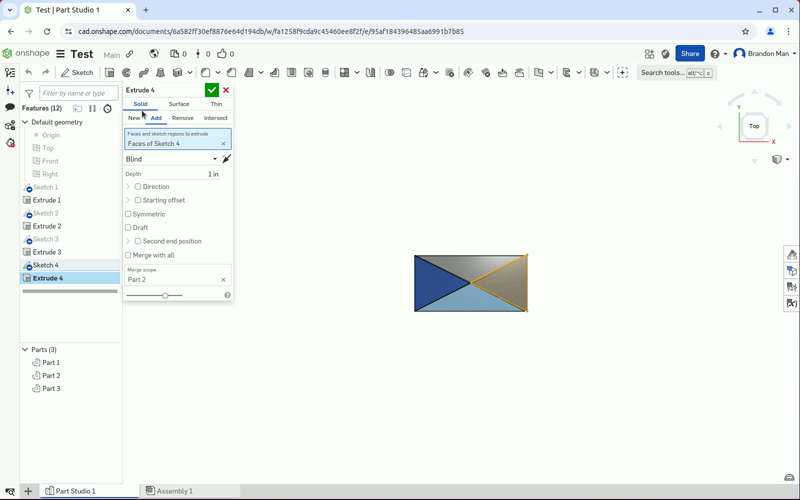
mouse_move(137, 120)
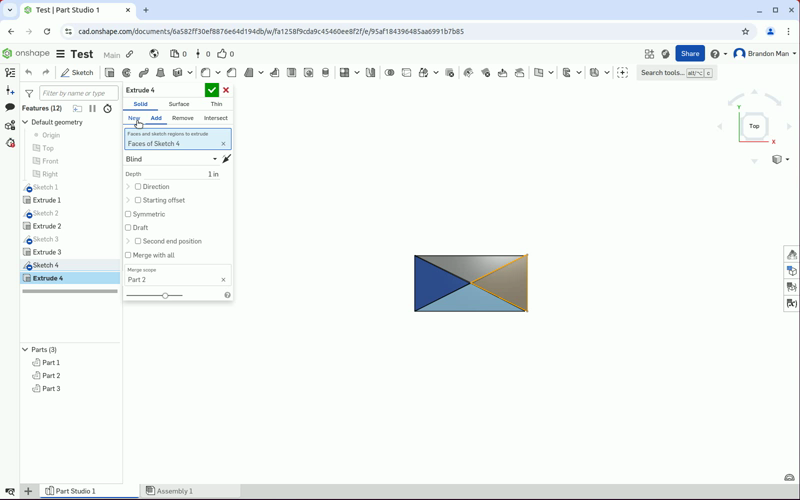
click(137, 120)
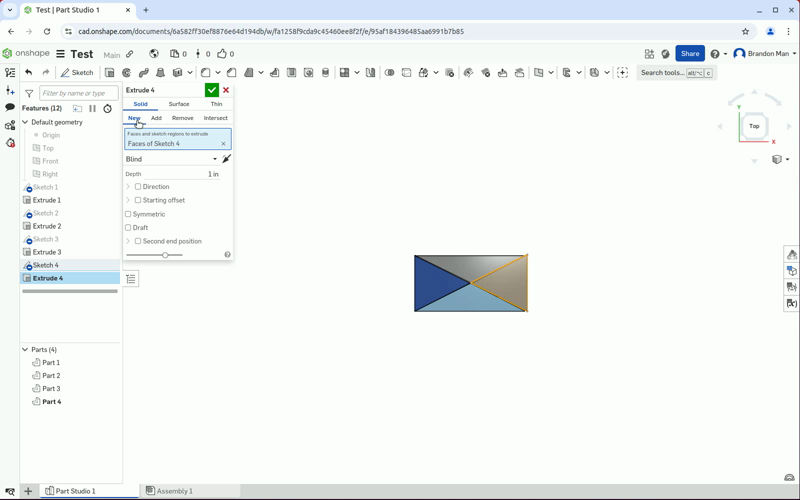
key(tab, 4)
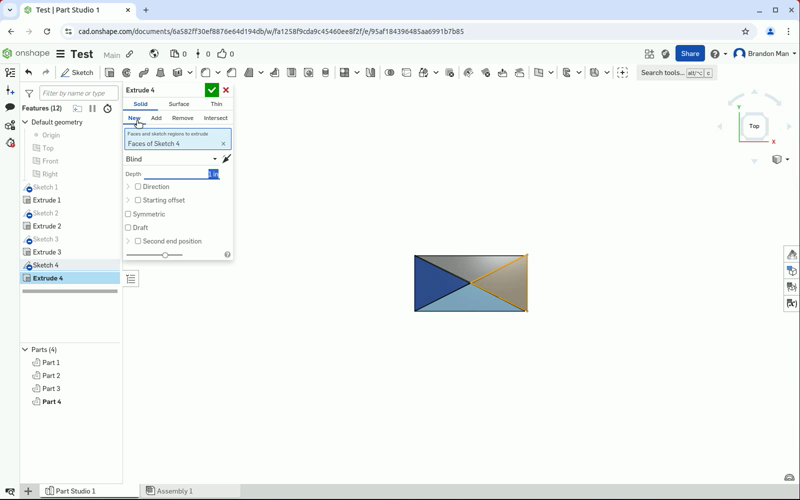
text(1.204)
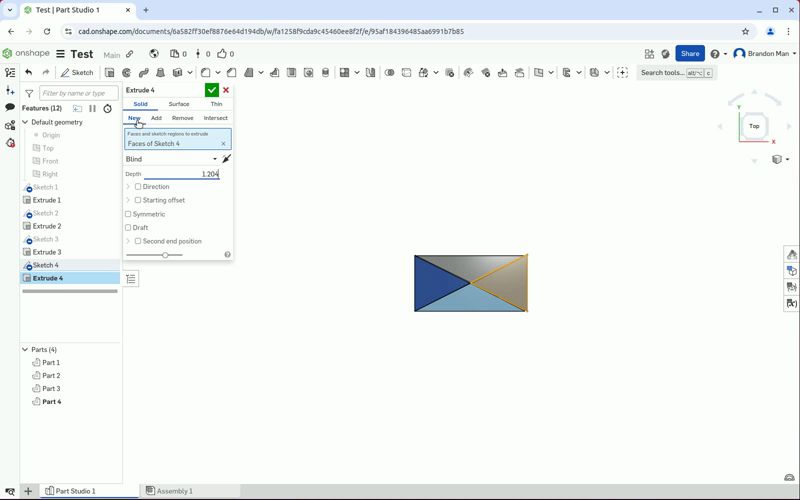
key(enter)
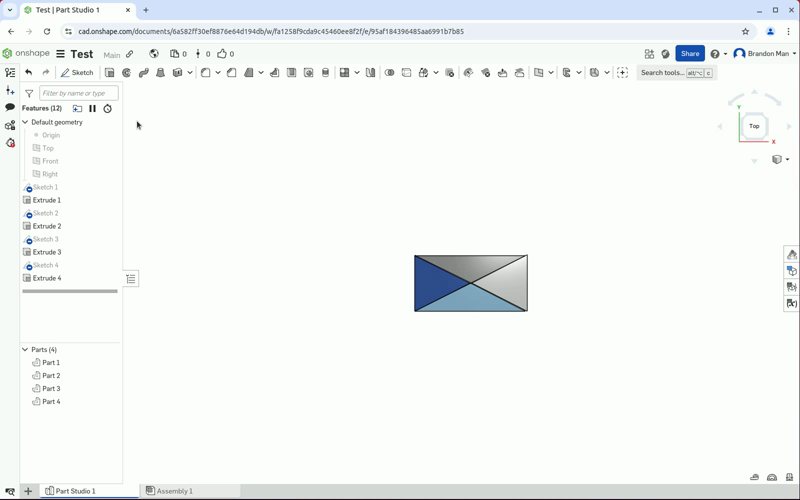
key(shift+h)
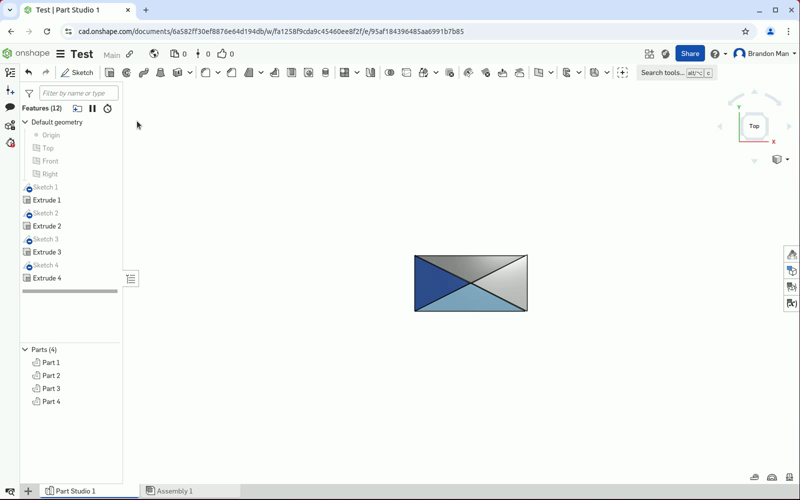
key(shift+h)
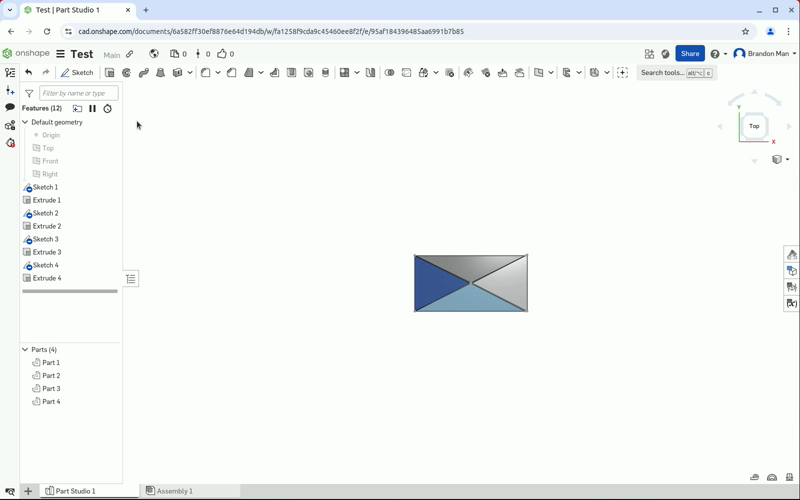
key(shift+7)
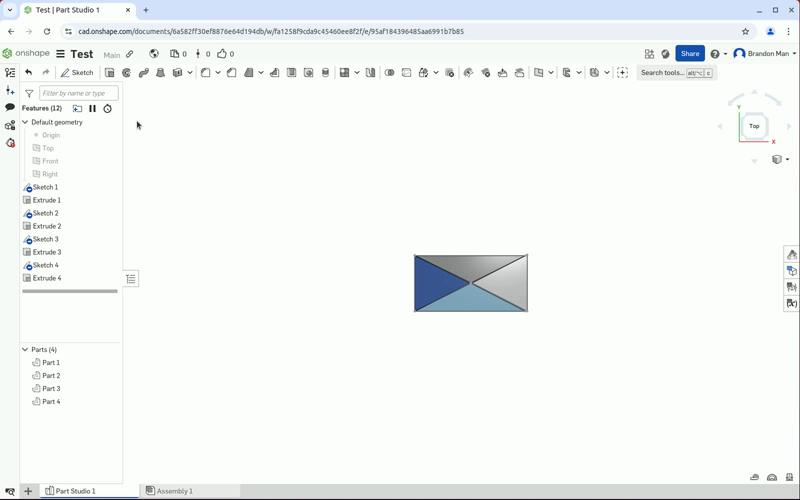
key(up, 3)
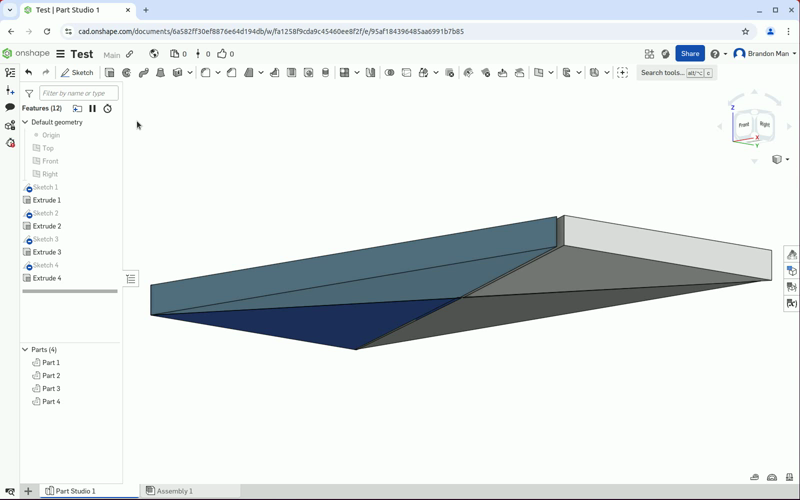
key(left, 3)
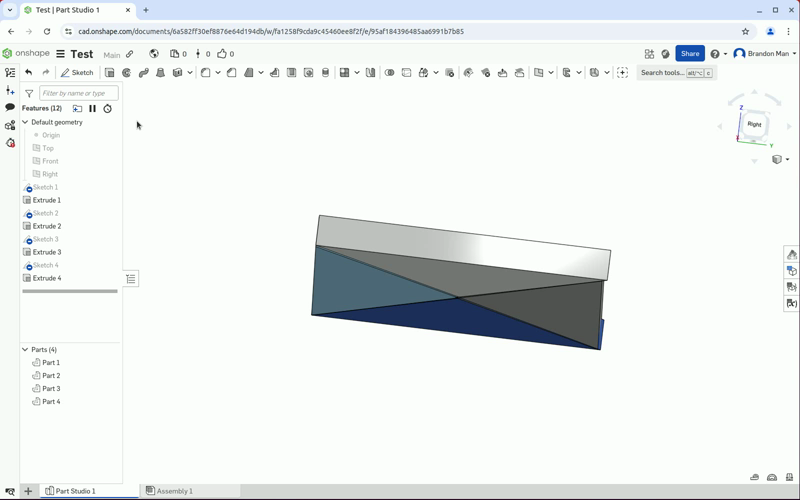
key(right, 3)
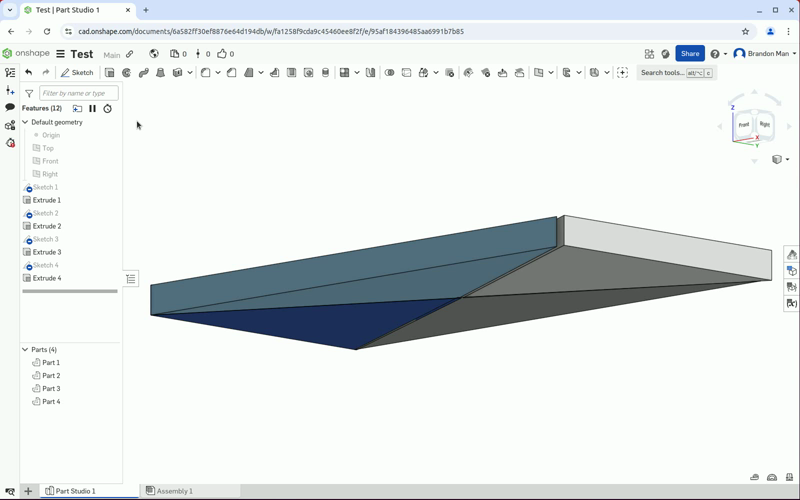
key(down, 3)
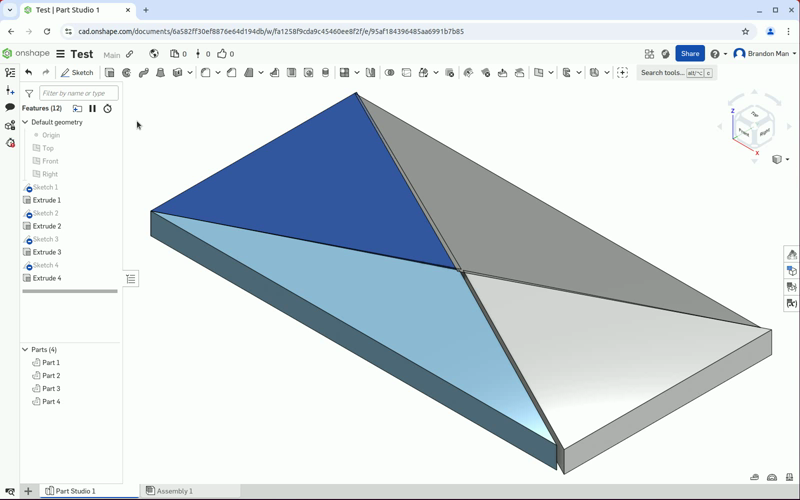
mouse_move(73, 189)
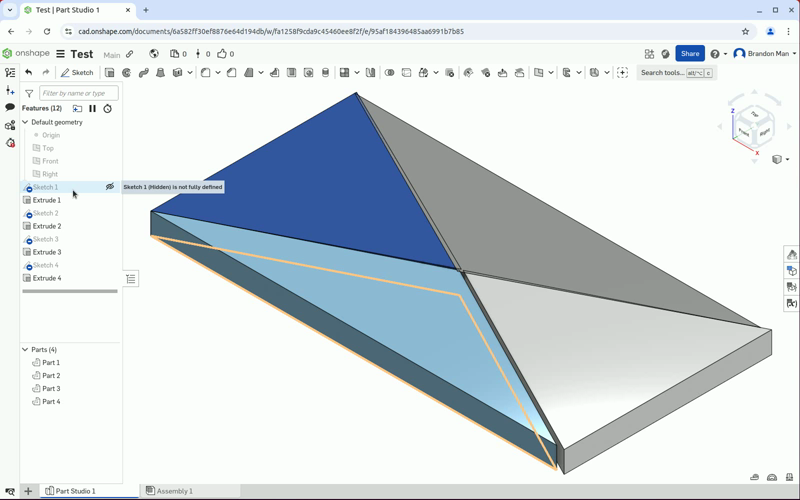
click(73, 189)